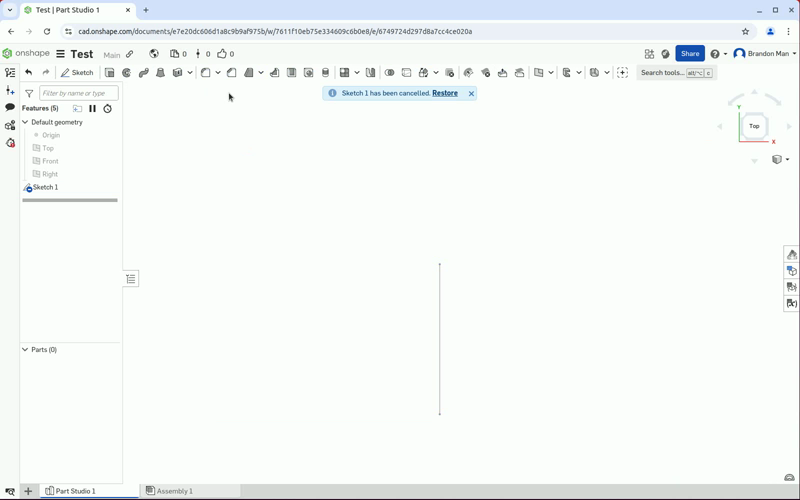
key(shift+h)
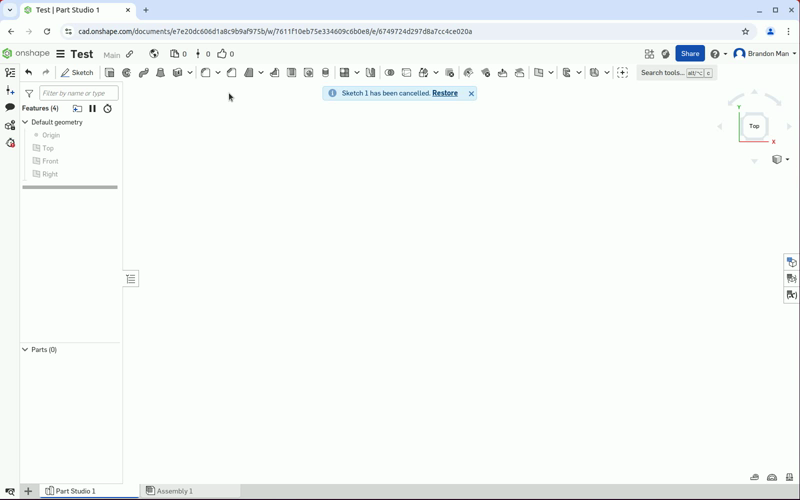
mouse_move(73, 352)
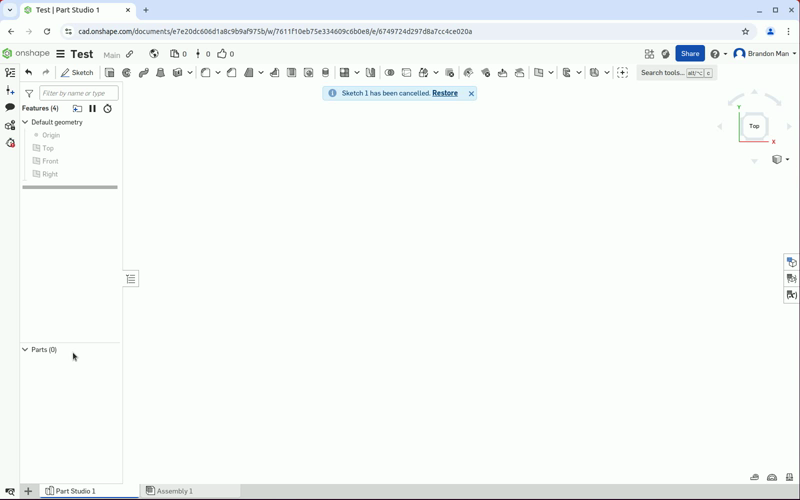
key(y)
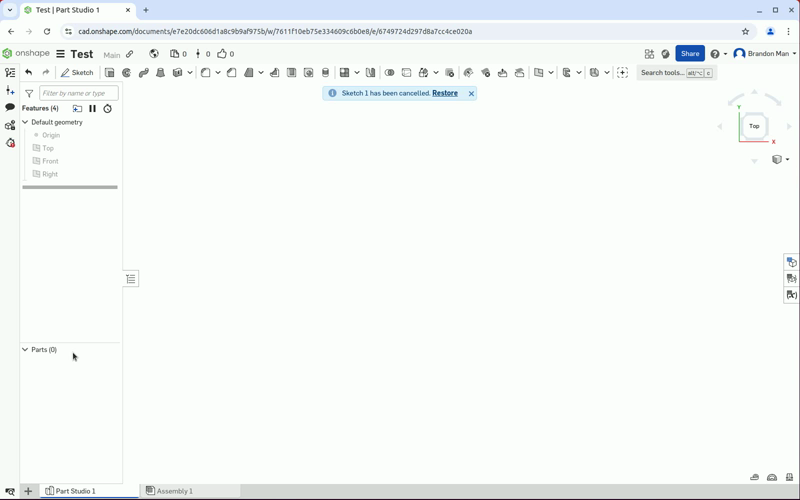
key(shift+p)
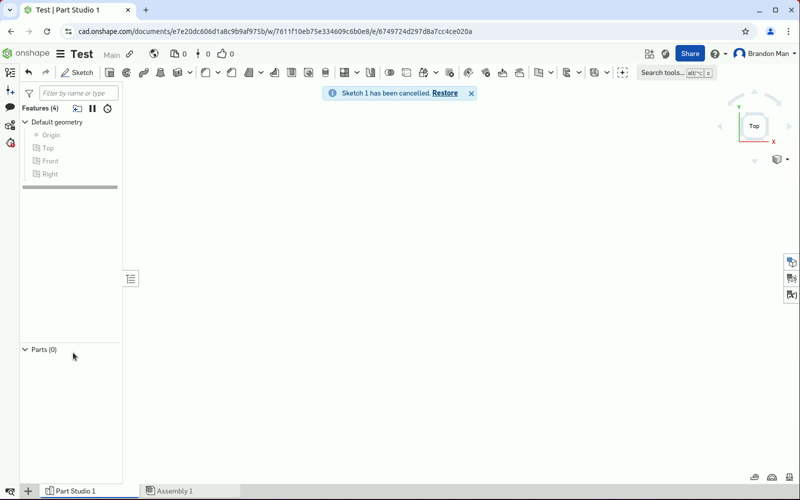
key(space)
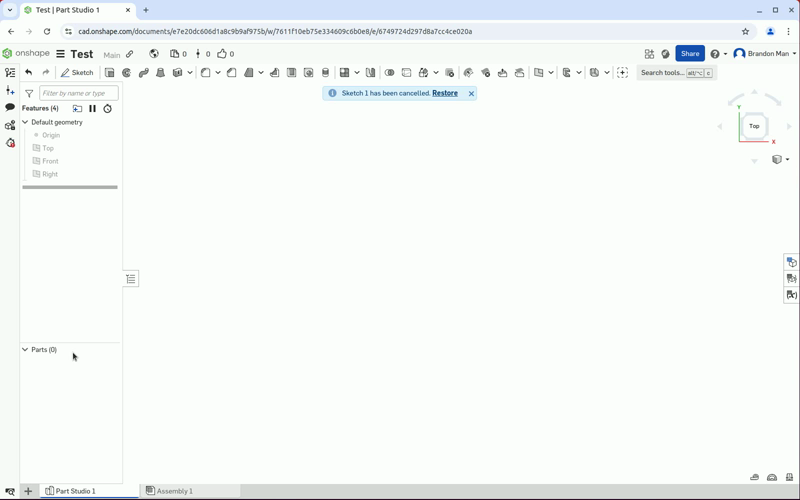
key_down(shift)
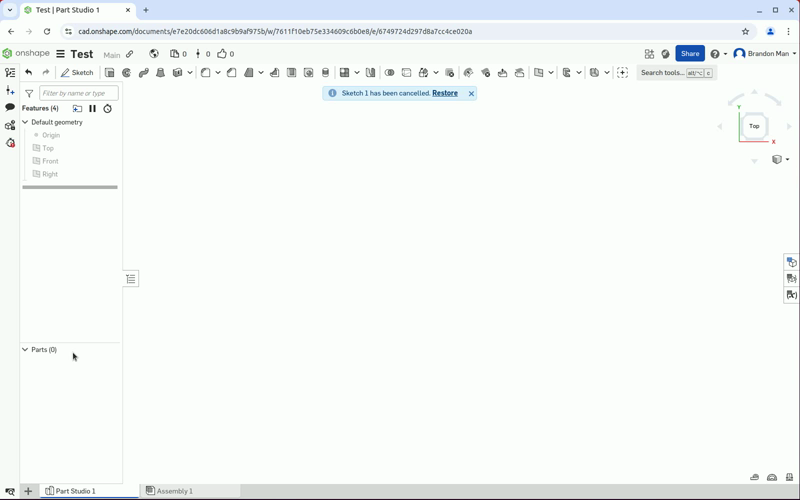
key(up)
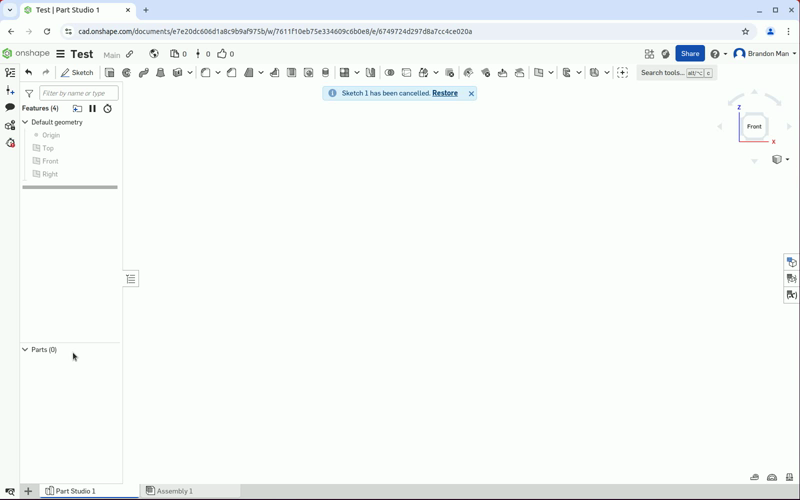
key_up(shift)
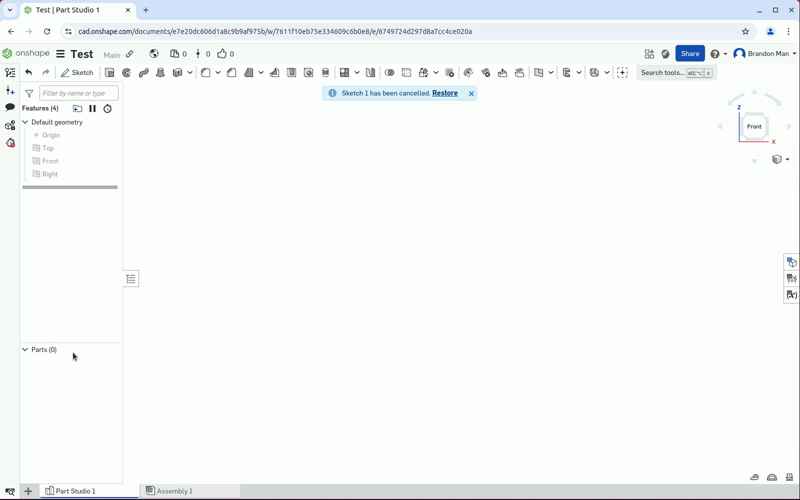
mouse_move(73, 352)
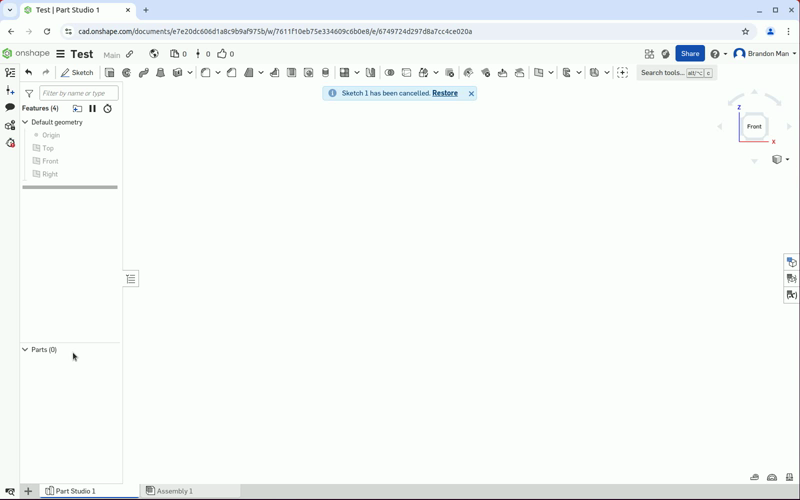
key(shift+y)
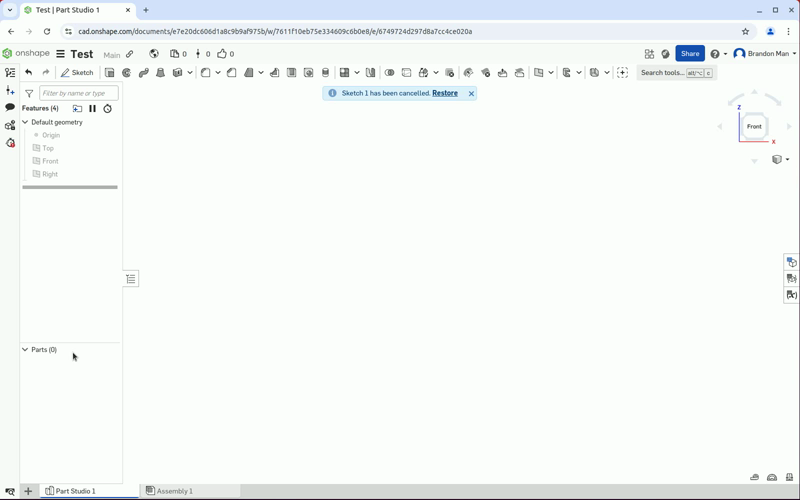
mouse_move(541, 75)
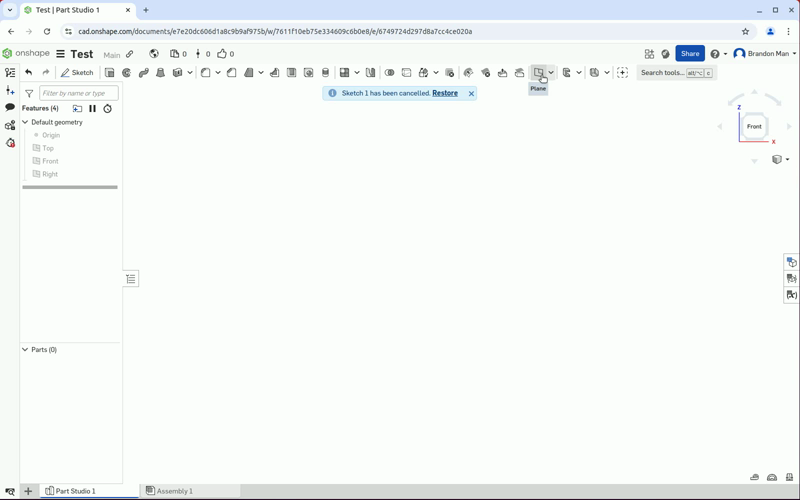
click(541, 75)
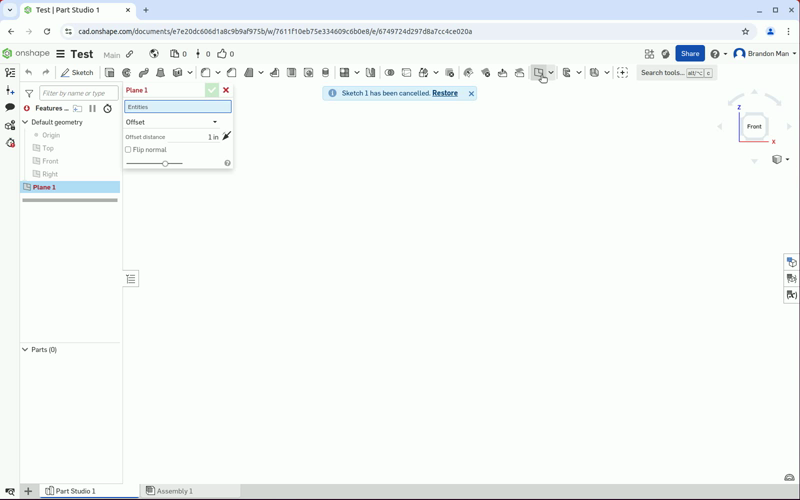
mouse_move(73, 163)
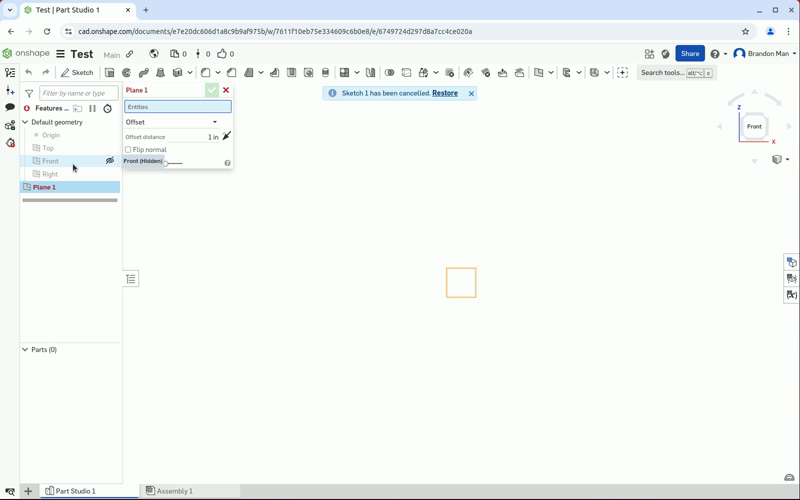
click(73, 163)
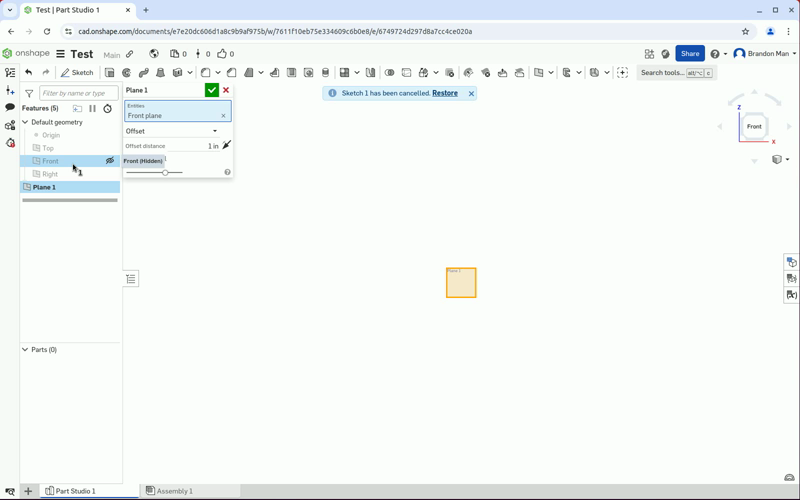
key(tab, 2)
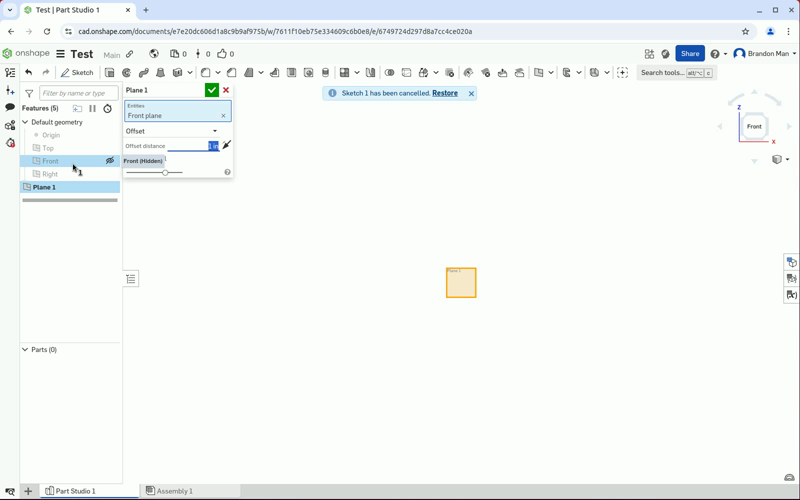
text(7.949)
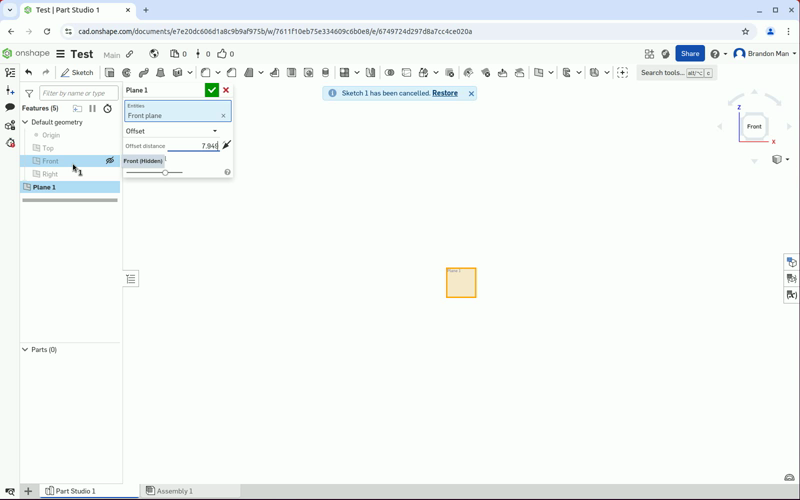
key(enter, 2)
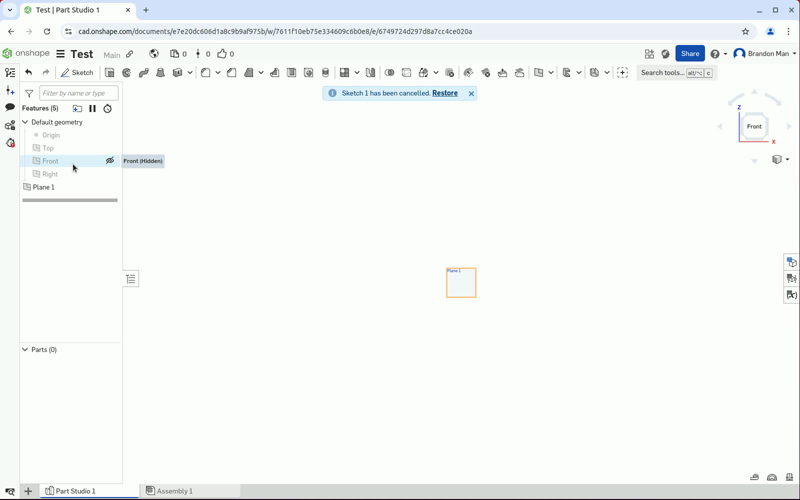
key(shift+s)
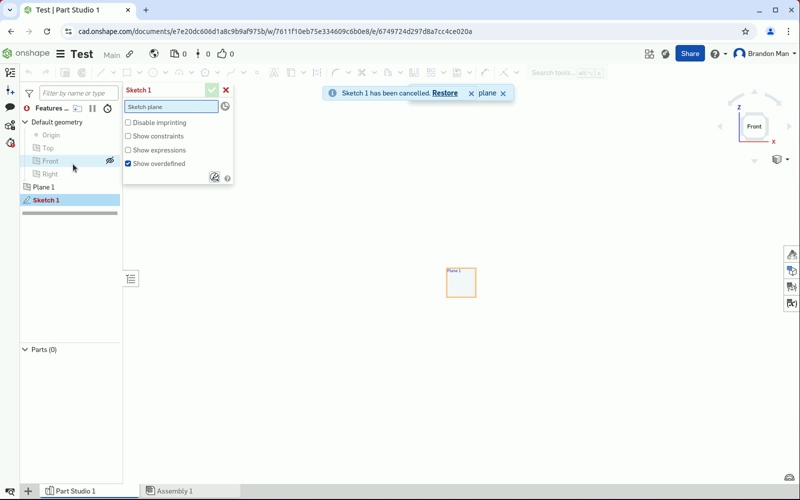
mouse_move(73, 189)
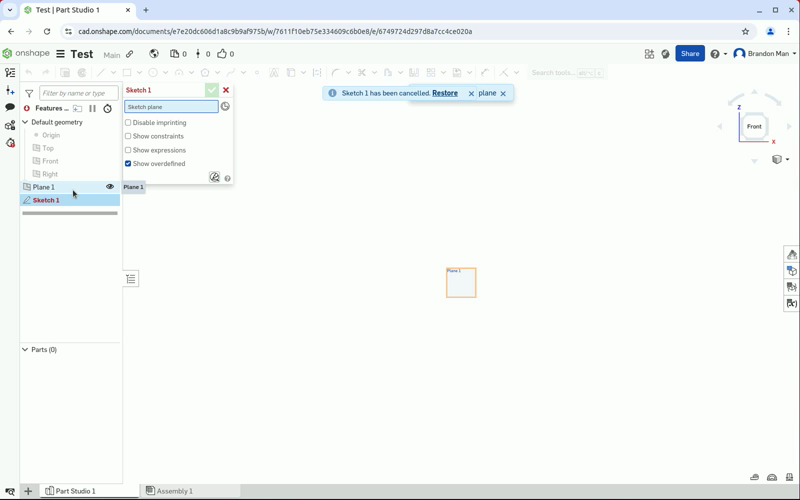
click(73, 189)
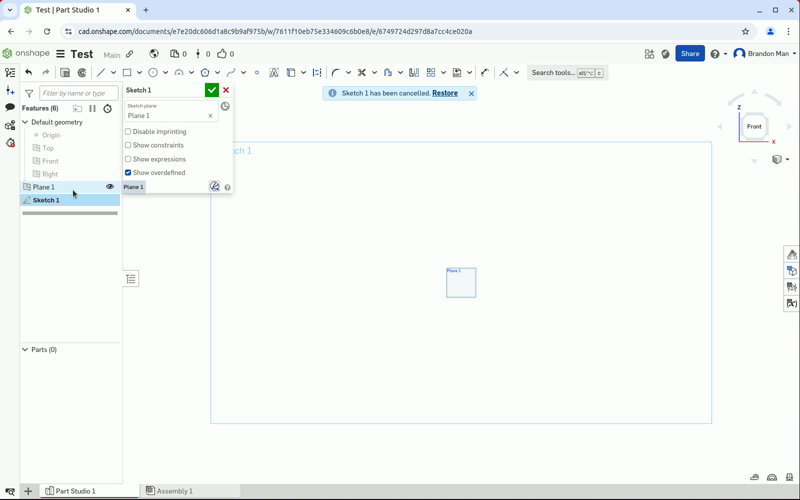
mouse_move(73, 352)
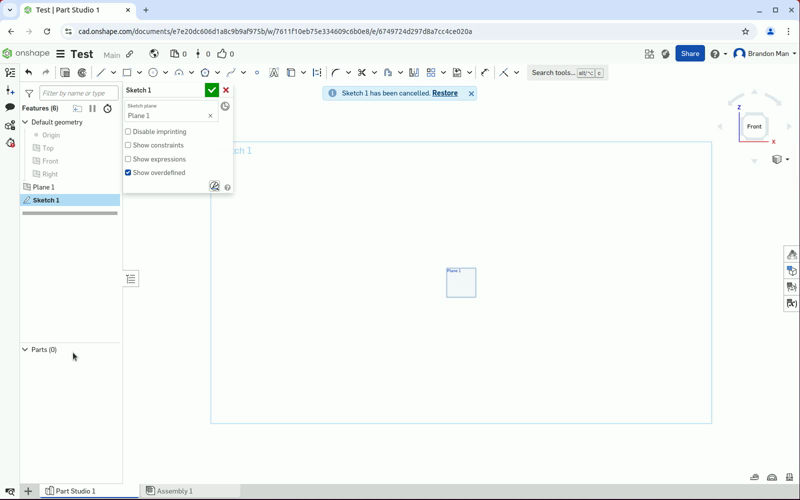
key(y)
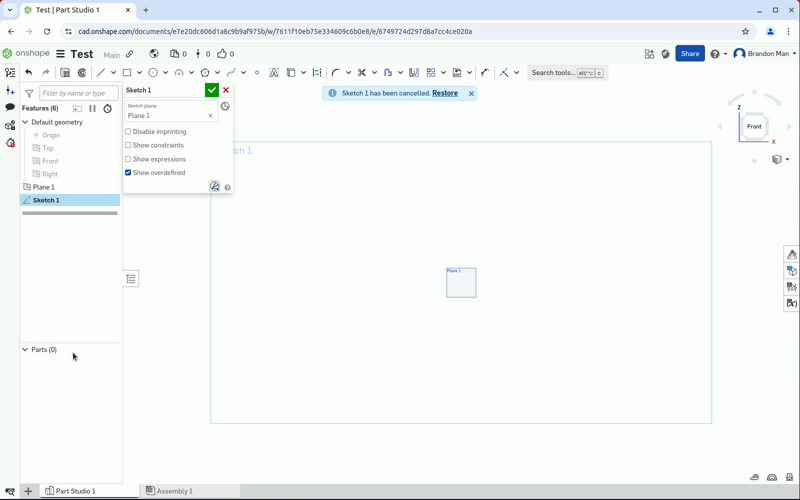
key(l)
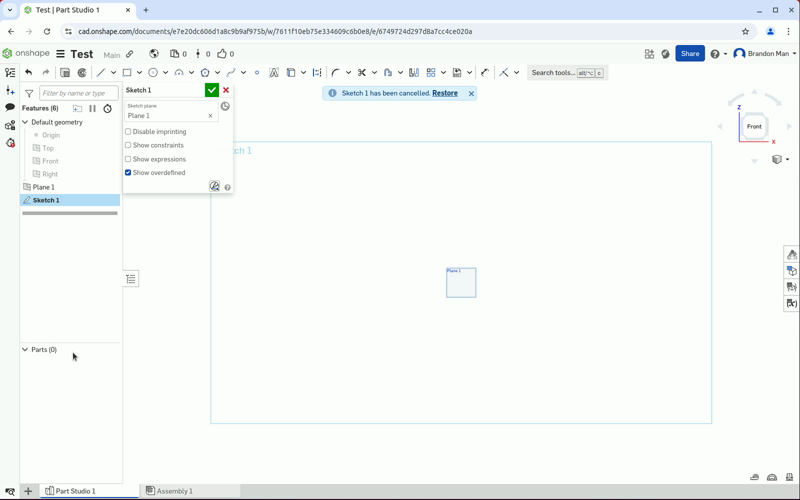
key_down(shift)
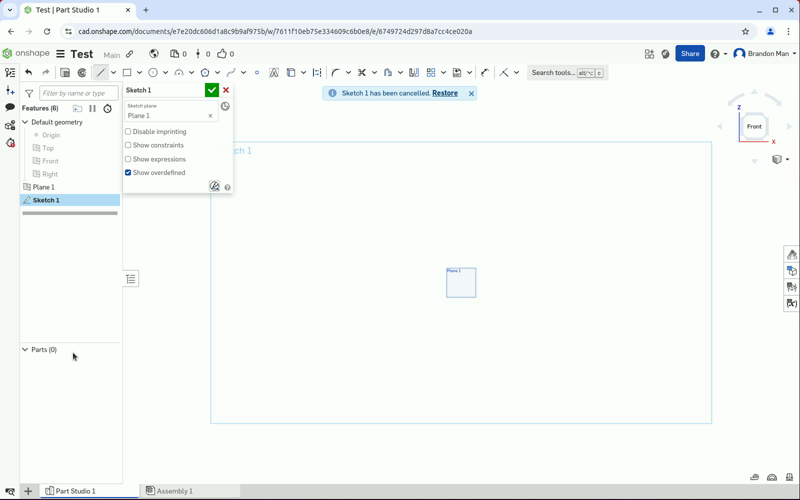
mouse_move(348, 341)
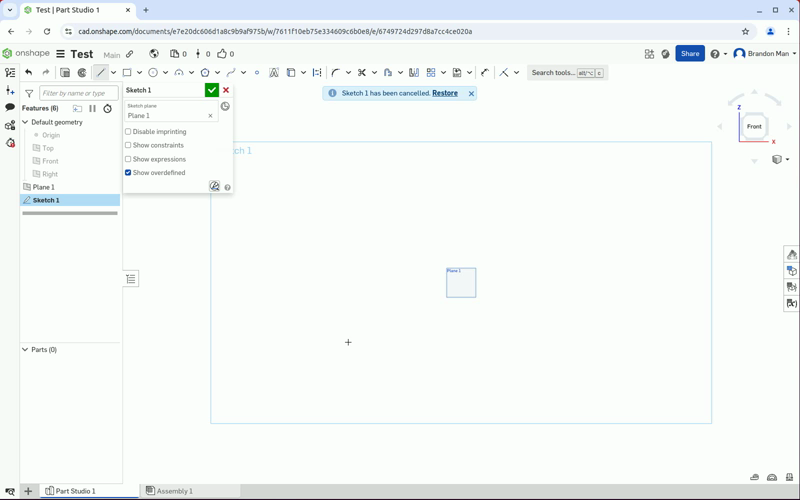
click(348, 341)
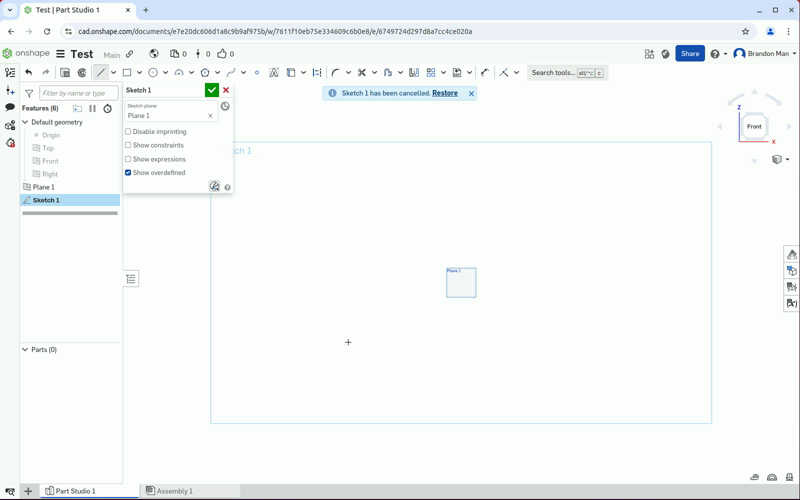
key_up(shift)
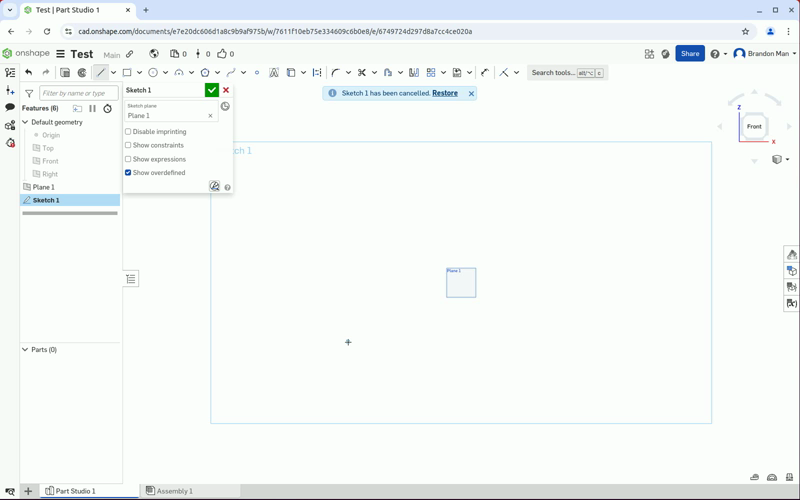
key_down(shift)
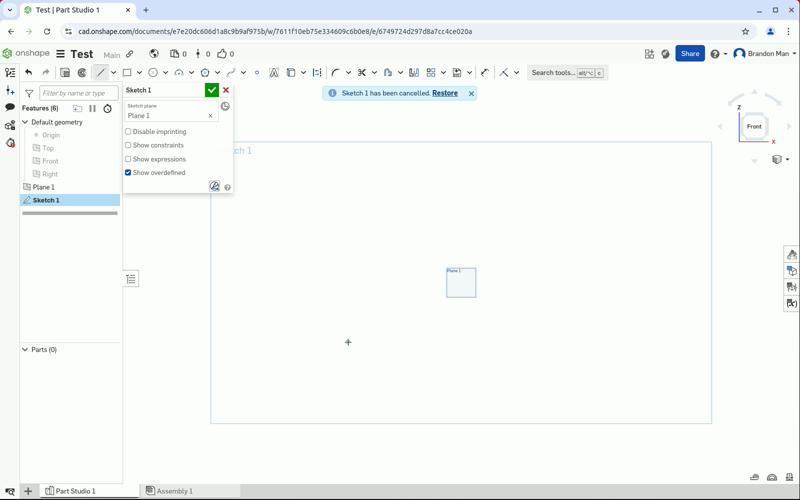
mouse_move(531, 341)
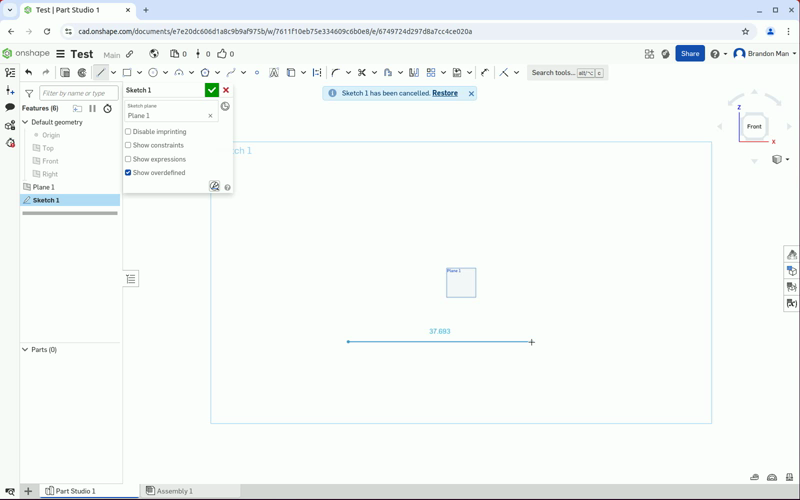
click(531, 341)
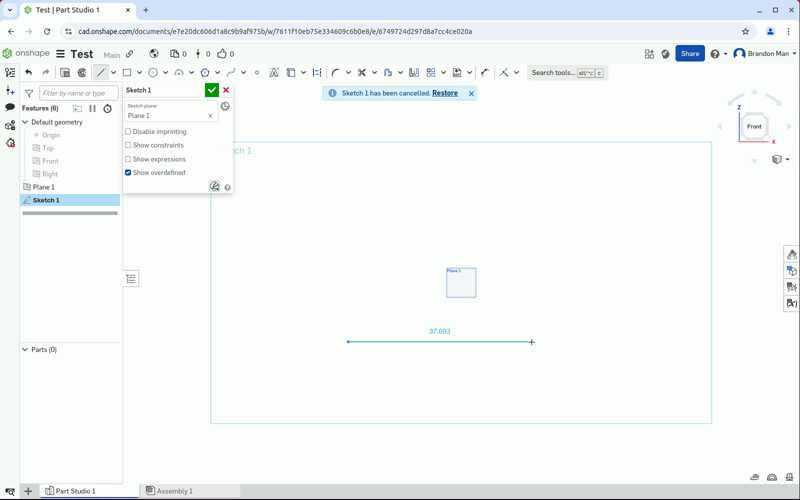
key_up(shift)
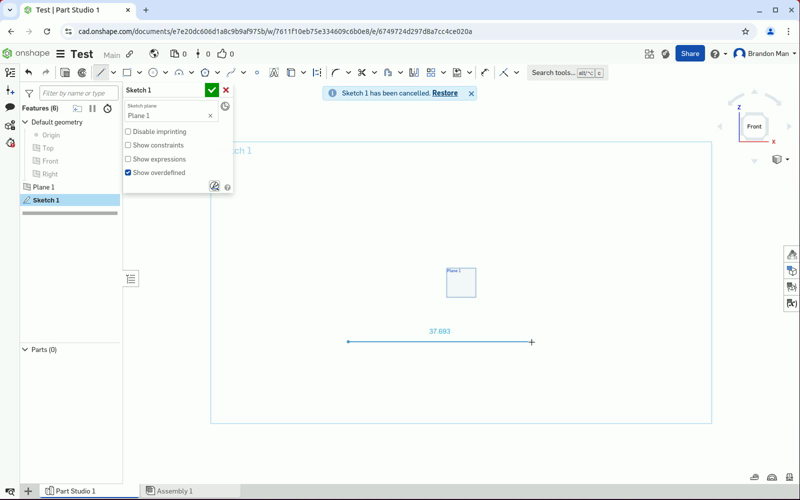
key_down(shift)
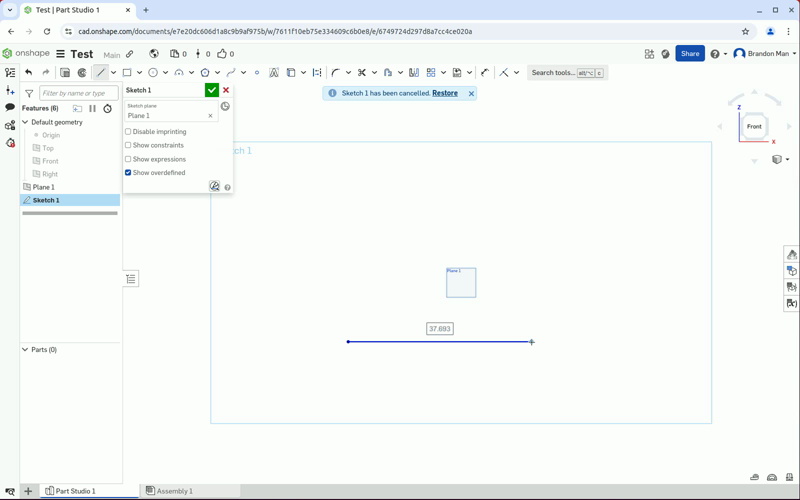
mouse_move(531, 239)
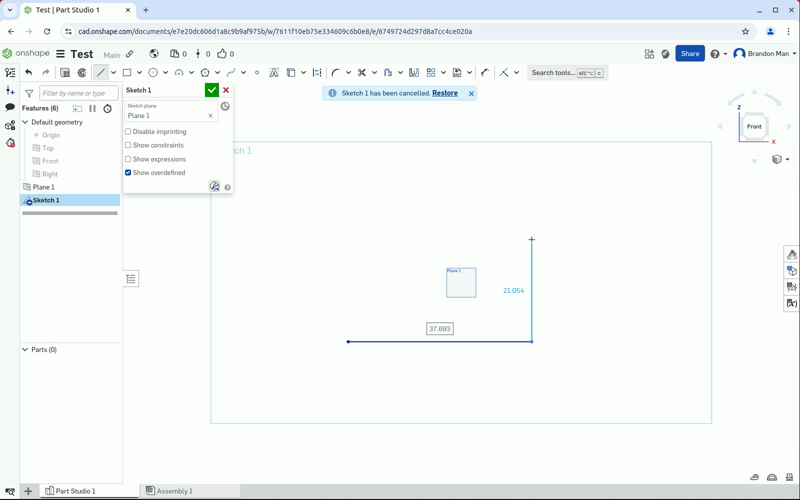
click(531, 239)
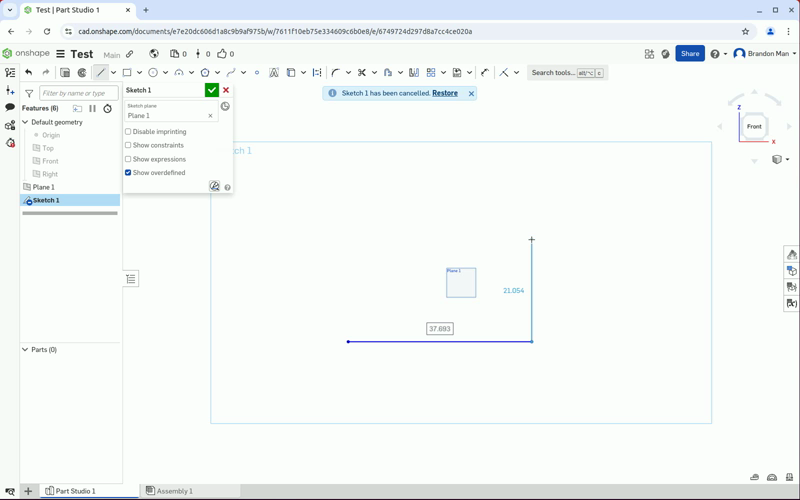
key_up(shift)
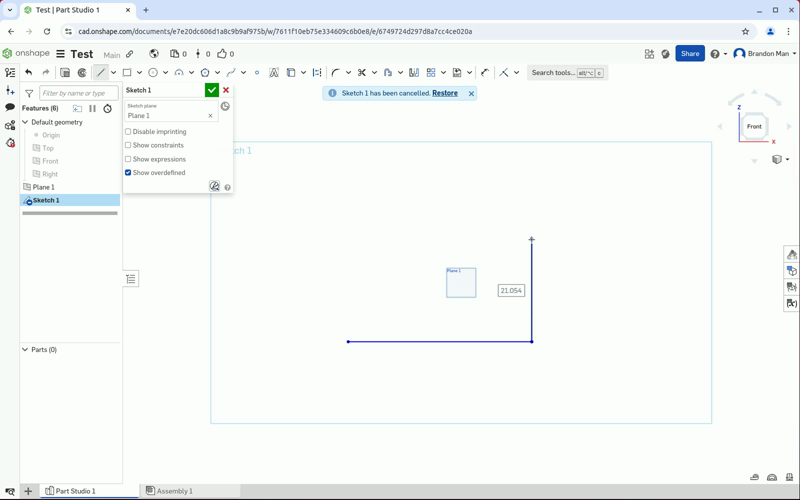
key_down(shift)
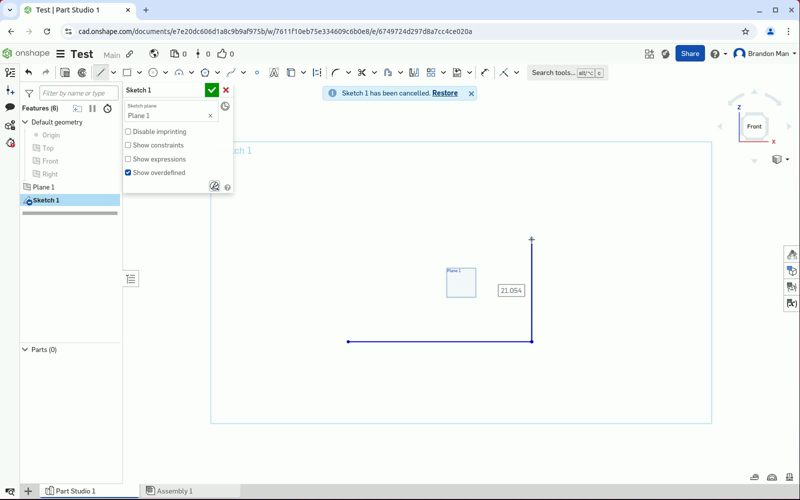
mouse_move(561, 239)
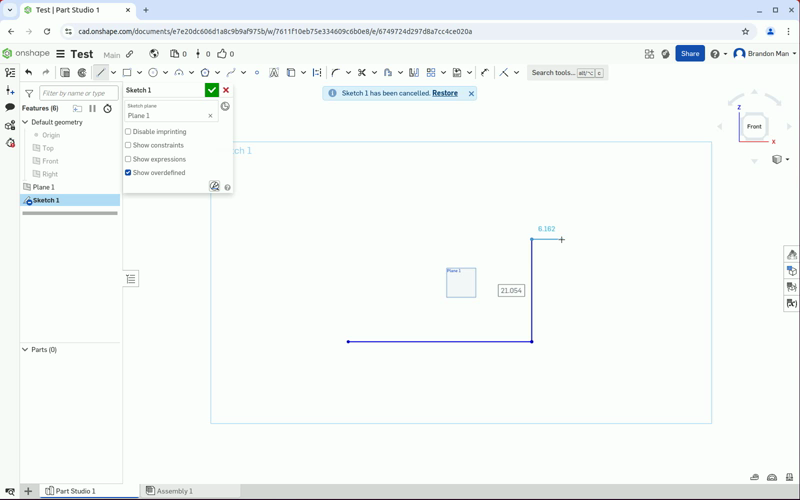
mouse_move(473, 239)
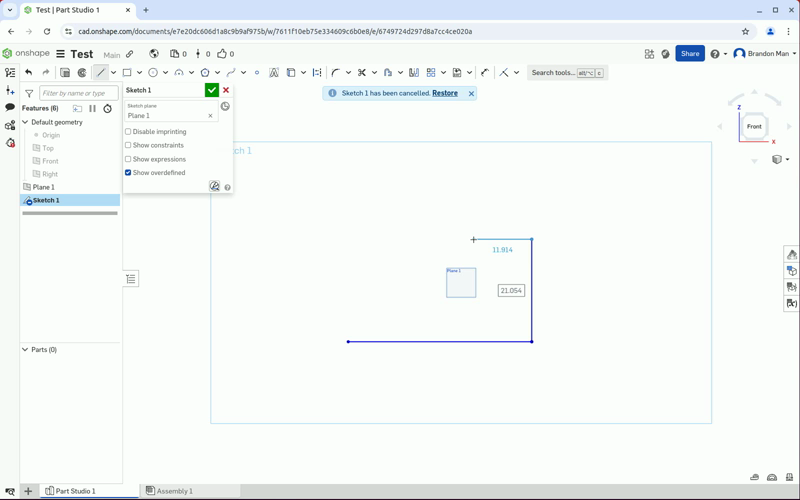
click(473, 239)
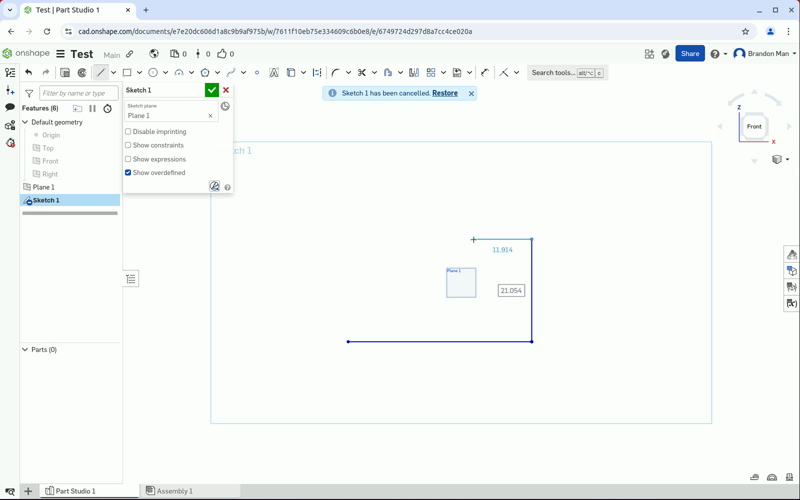
key_up(shift)
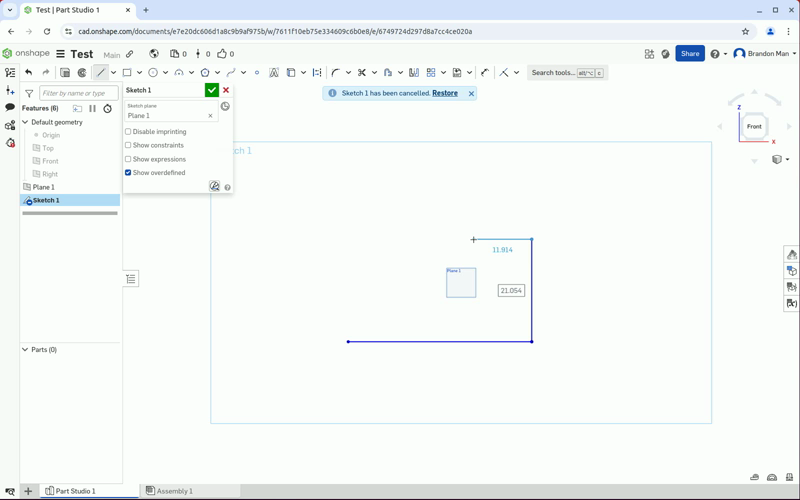
key_down(shift)
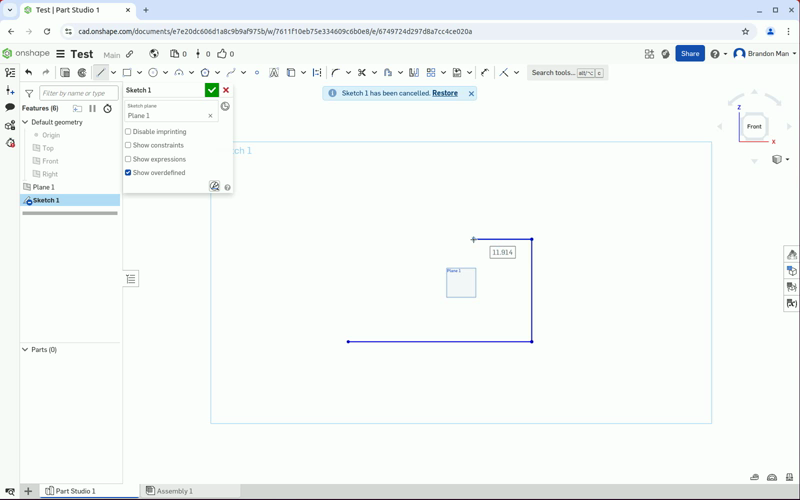
mouse_move(503, 239)
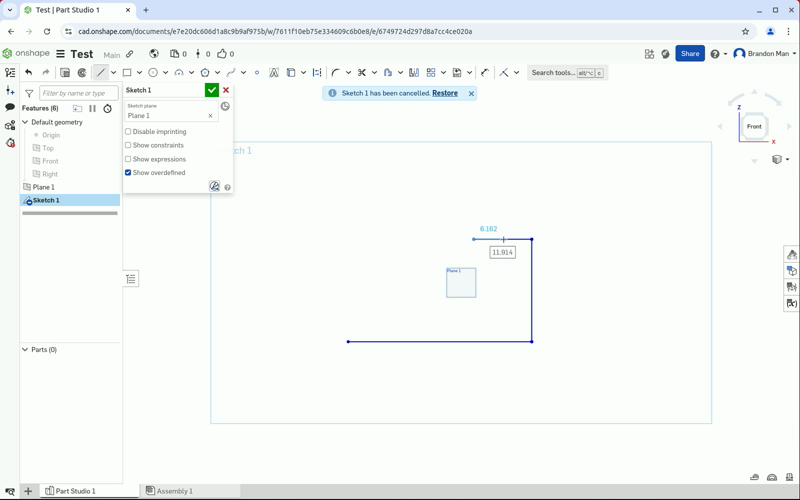
mouse_move(473, 254)
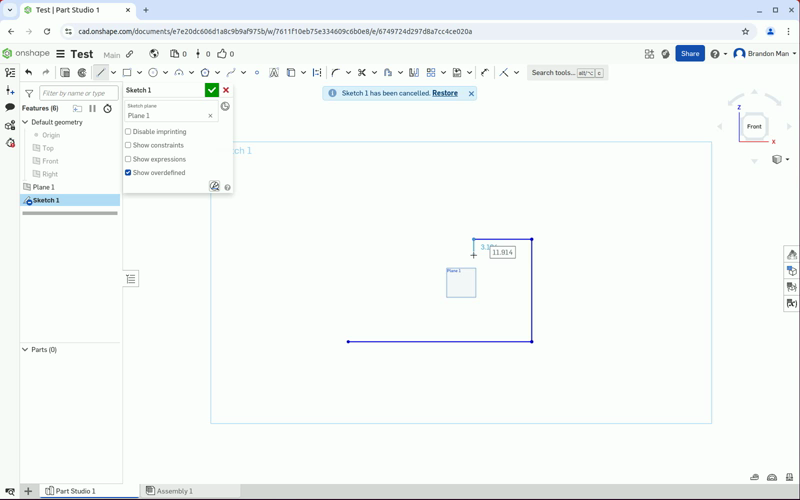
click(473, 254)
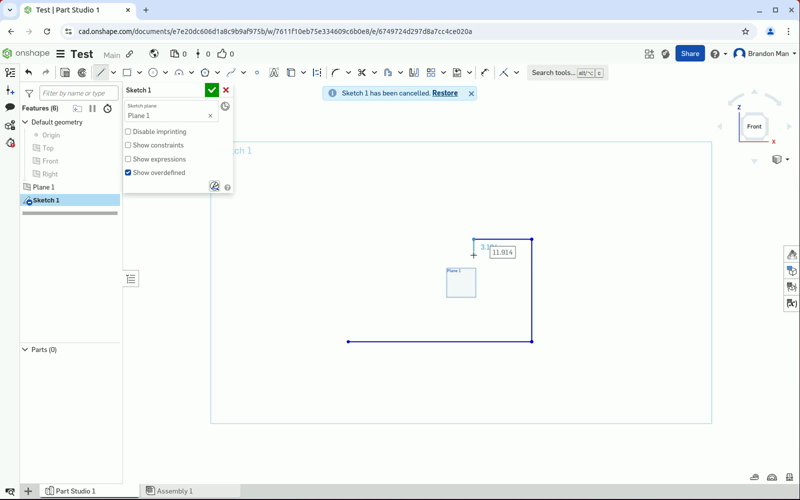
key_up(shift)
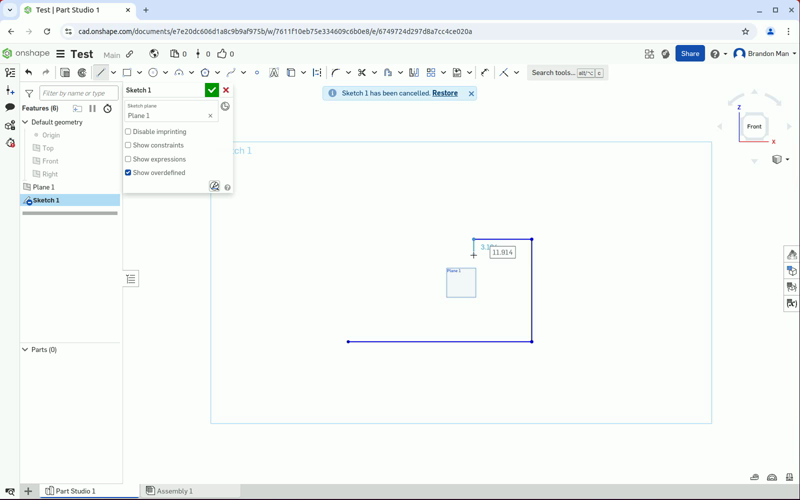
key_down(shift)
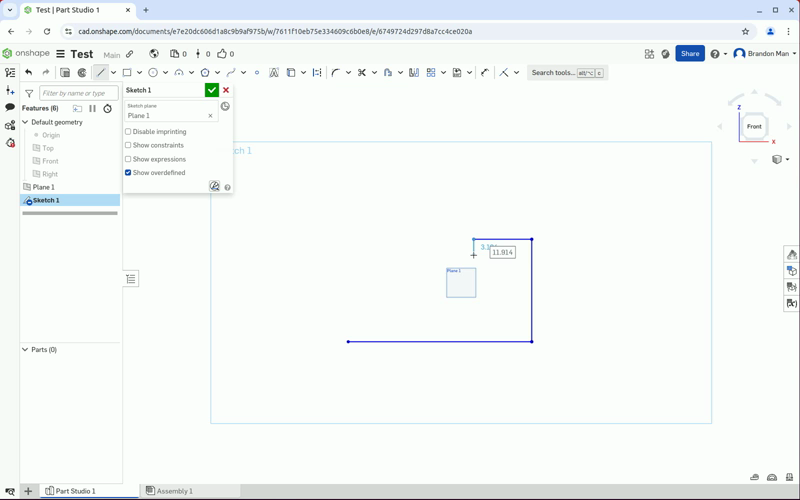
mouse_move(503, 254)
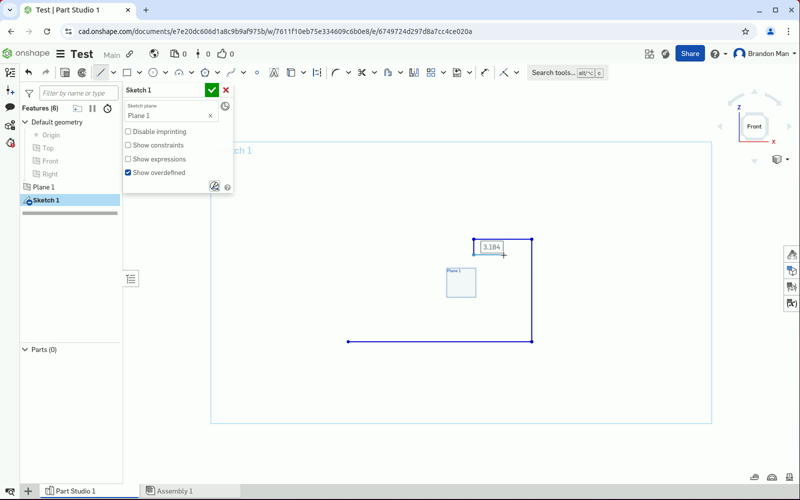
mouse_move(454, 254)
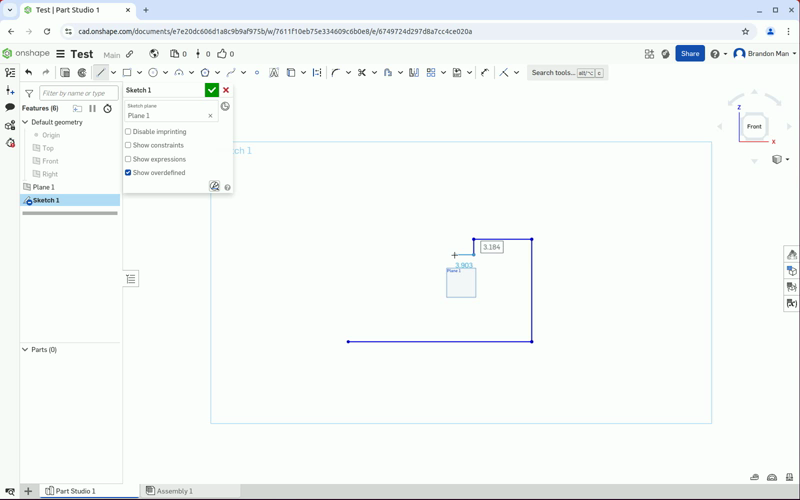
click(454, 254)
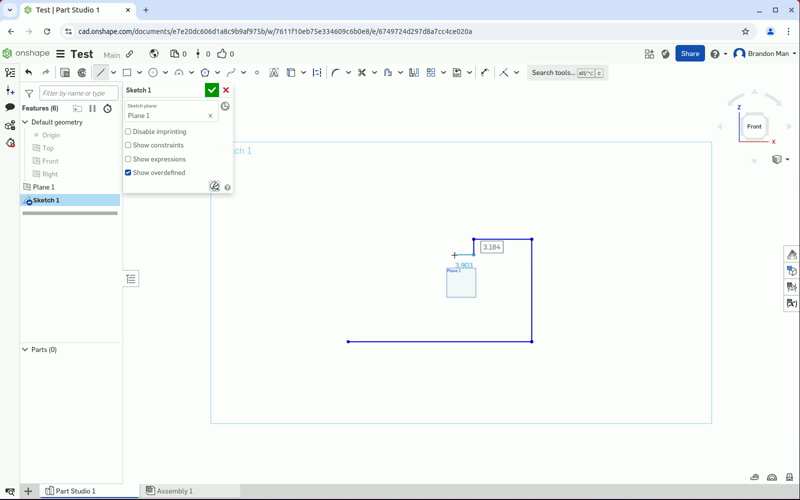
key_up(shift)
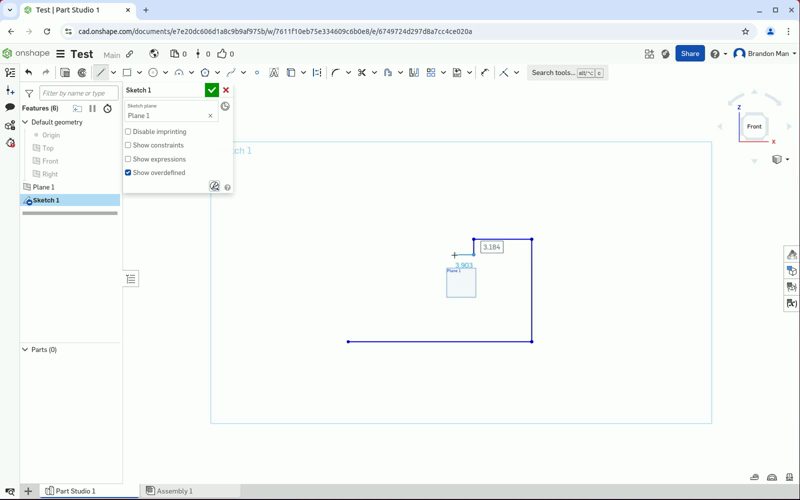
key_down(shift)
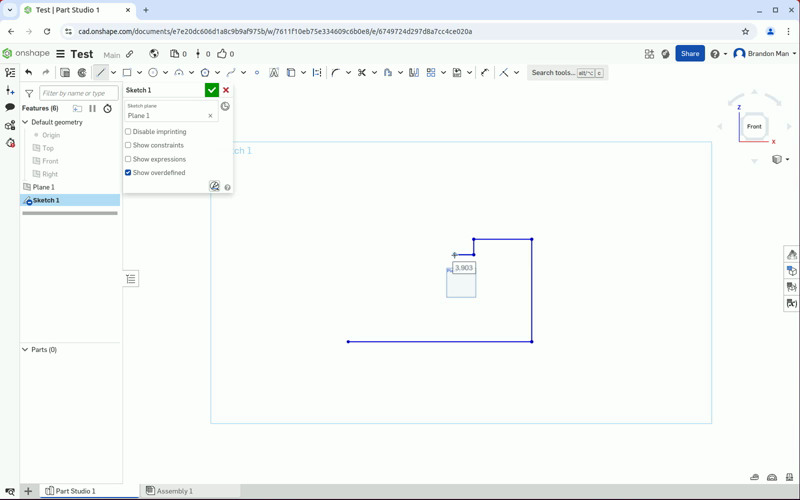
mouse_move(484, 254)
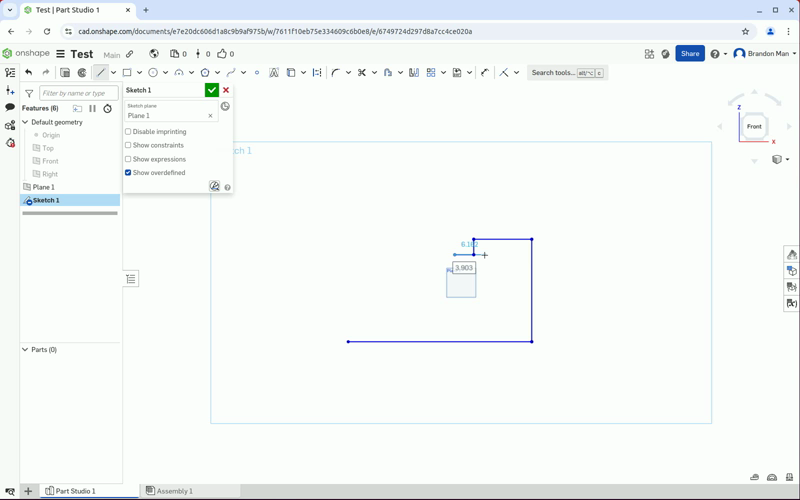
mouse_move(454, 270)
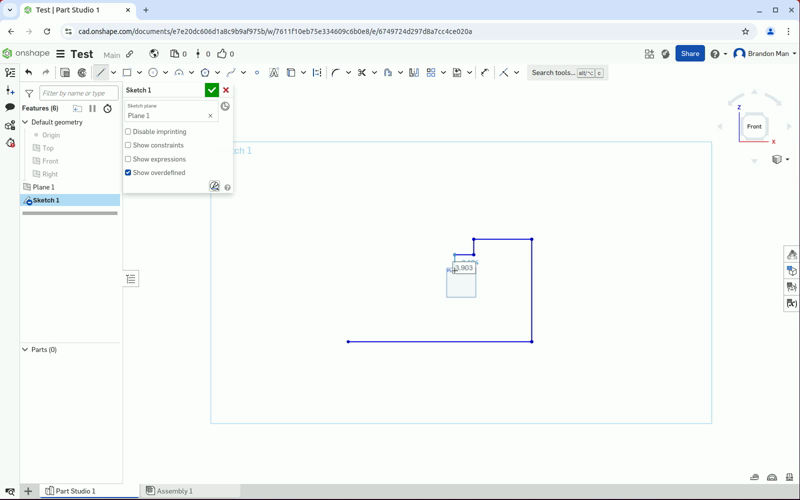
click(454, 270)
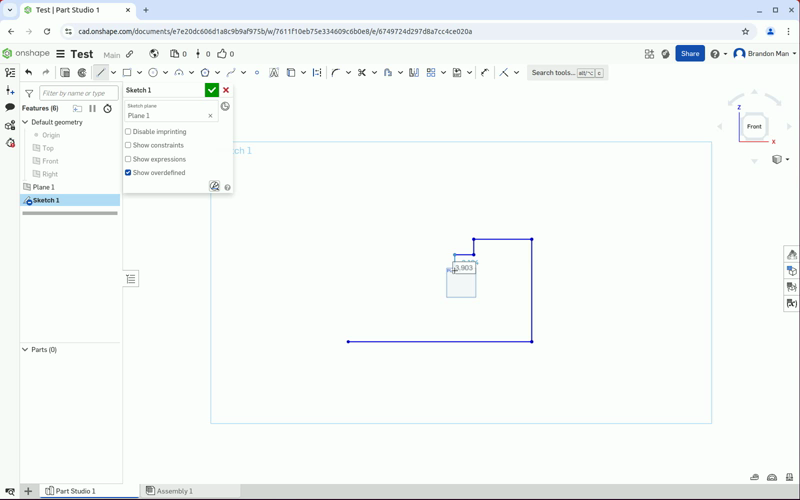
key_up(shift)
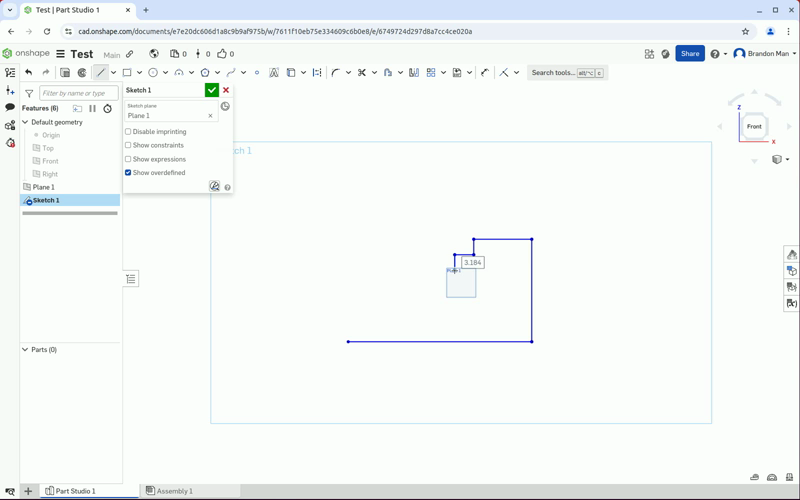
key_down(shift)
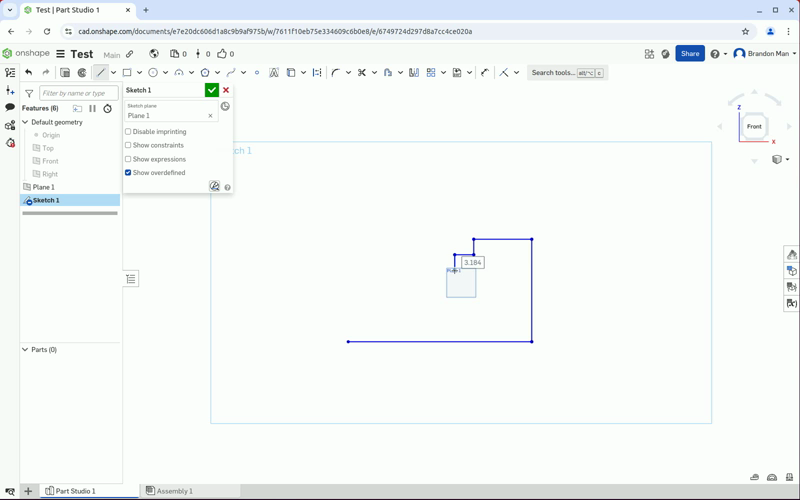
mouse_move(484, 270)
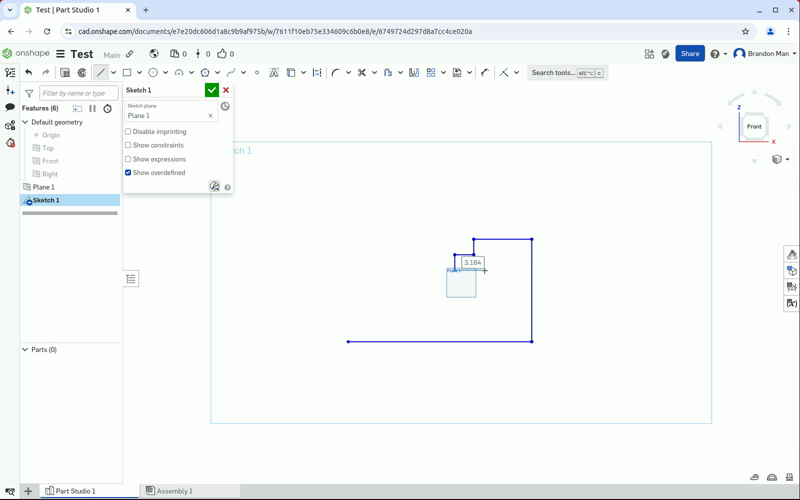
mouse_move(433, 270)
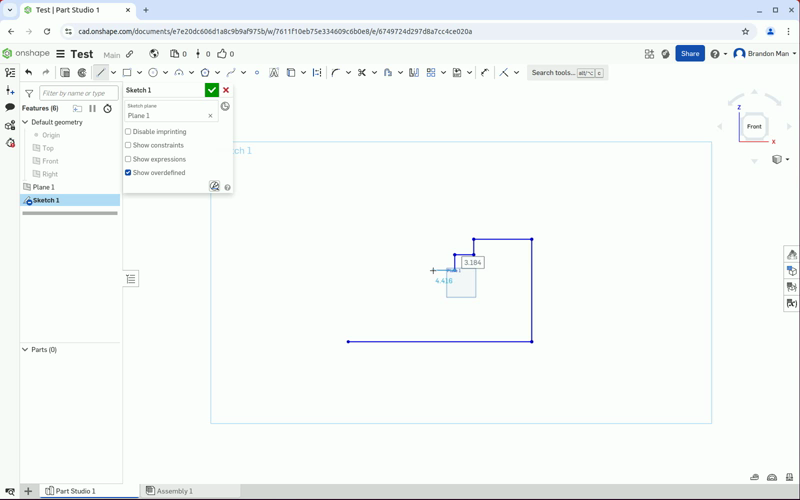
click(433, 270)
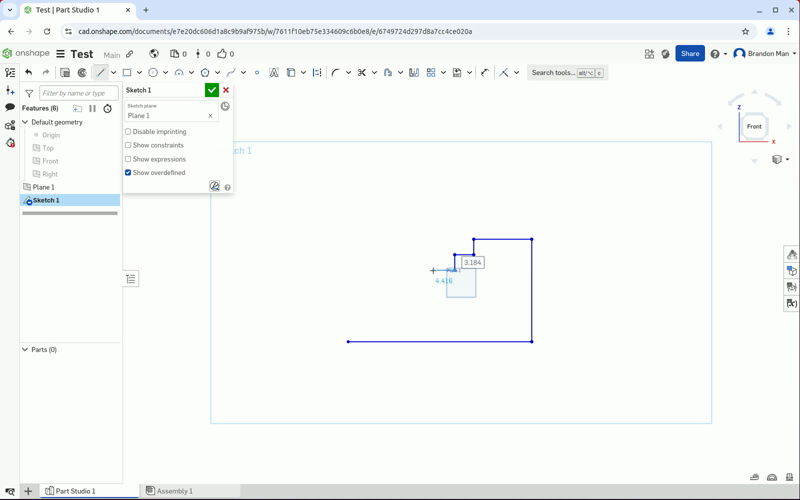
key_up(shift)
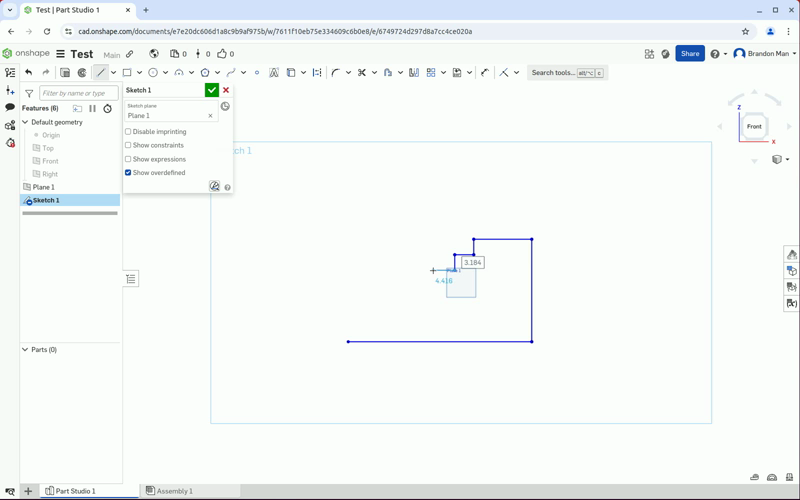
key_down(shift)
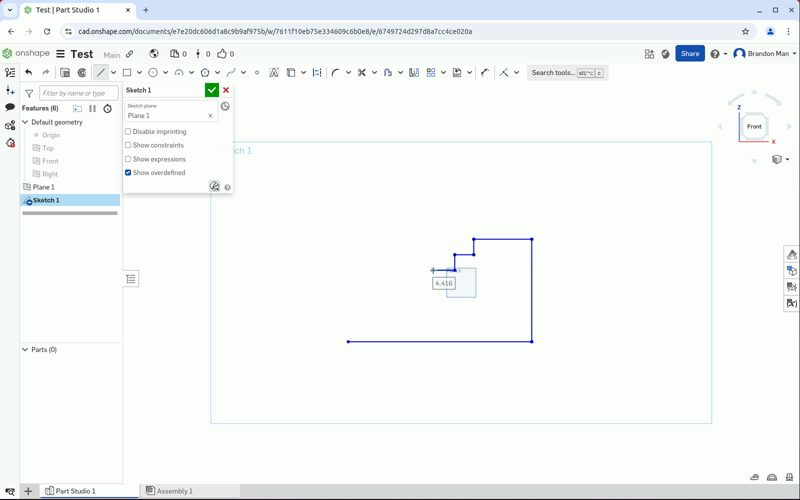
mouse_move(463, 270)
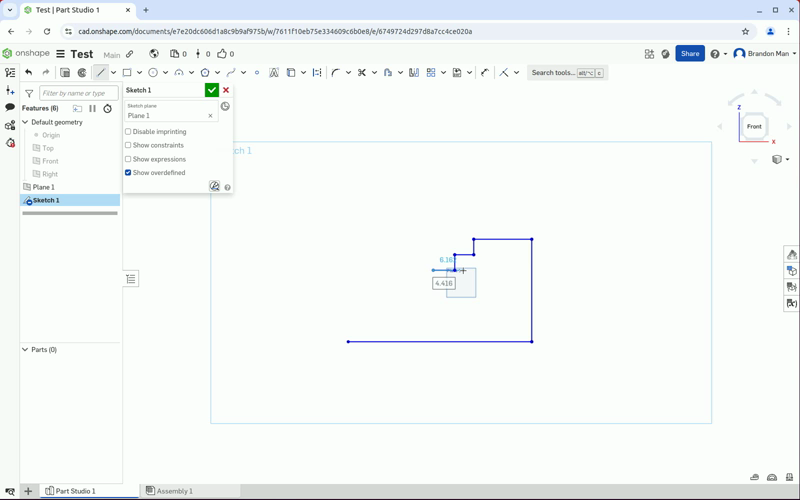
mouse_move(433, 283)
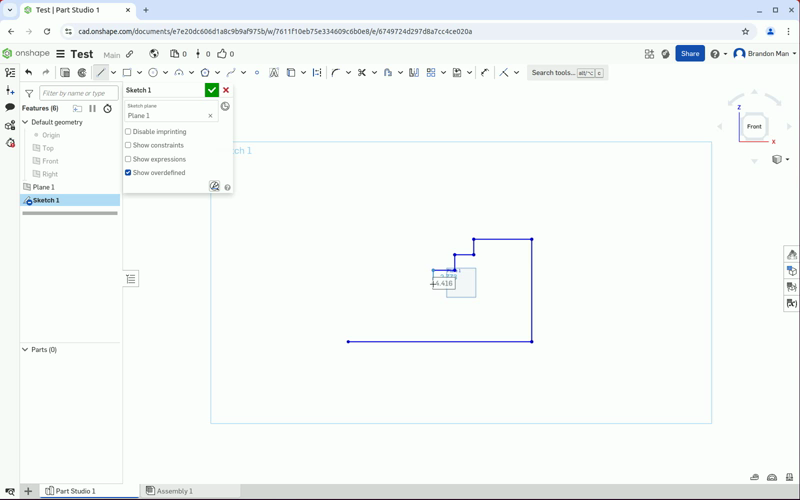
click(433, 283)
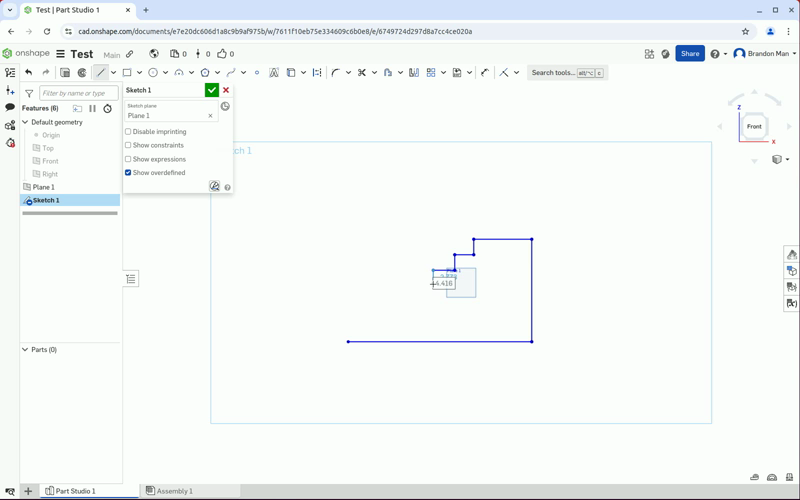
key_up(shift)
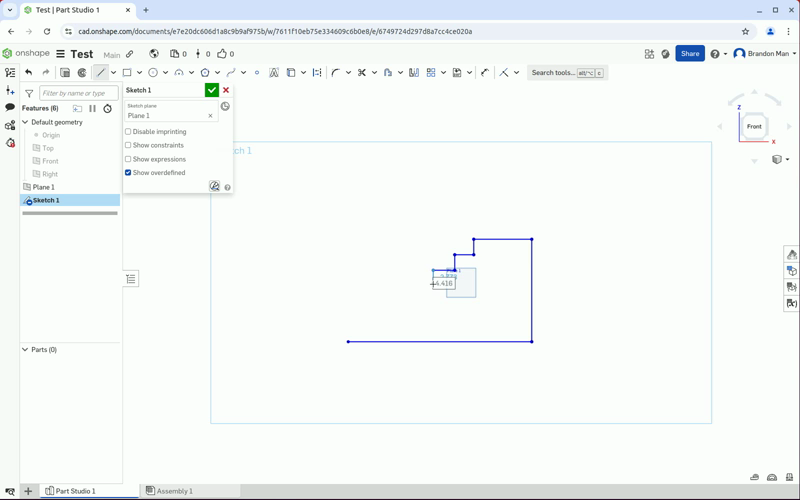
key_down(shift)
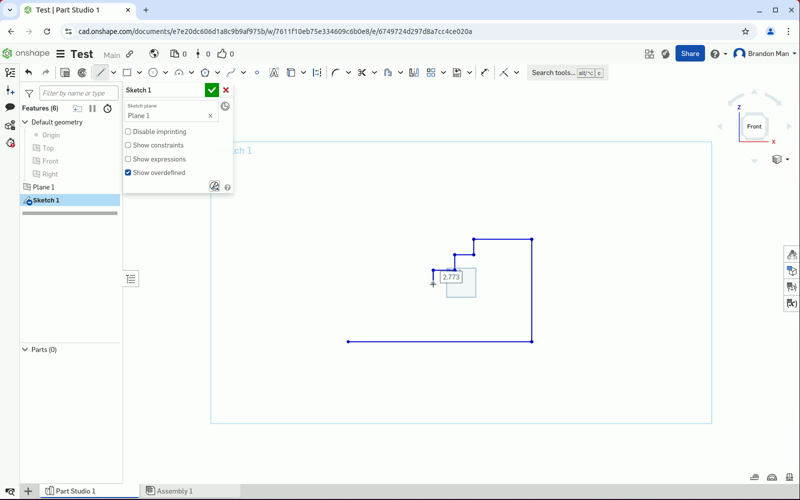
mouse_move(463, 283)
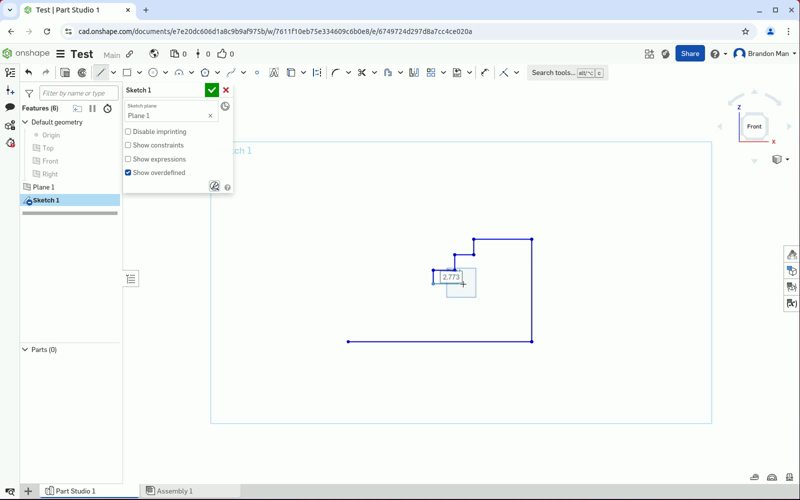
mouse_move(413, 283)
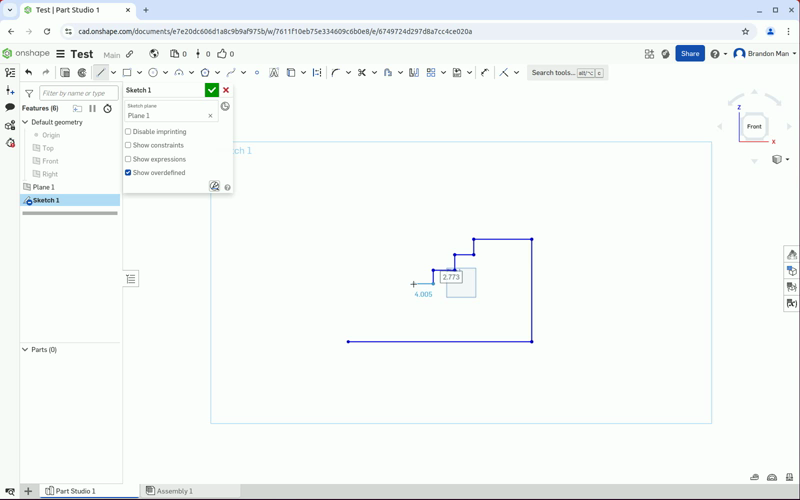
click(413, 283)
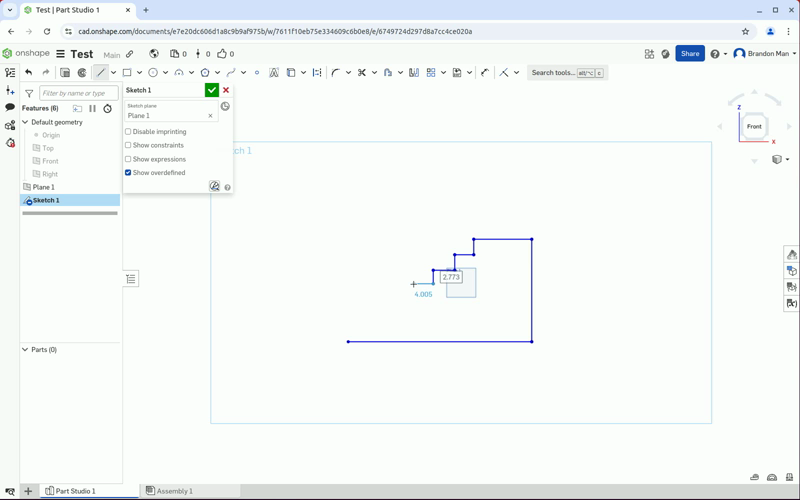
key_up(shift)
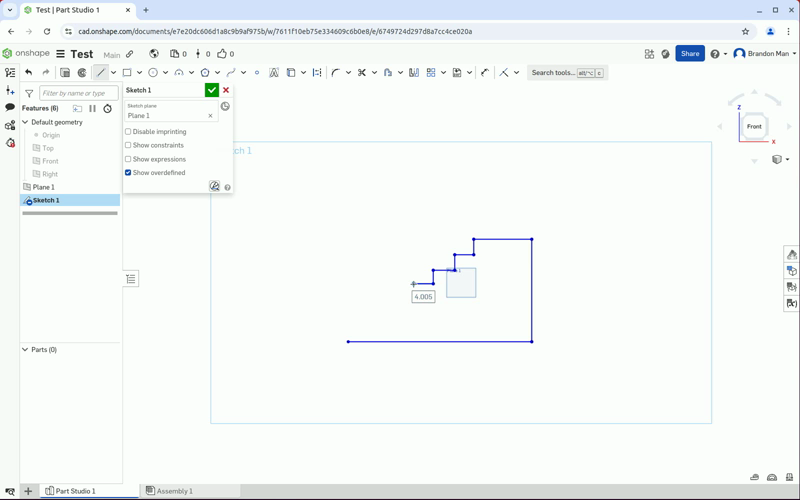
key_down(shift)
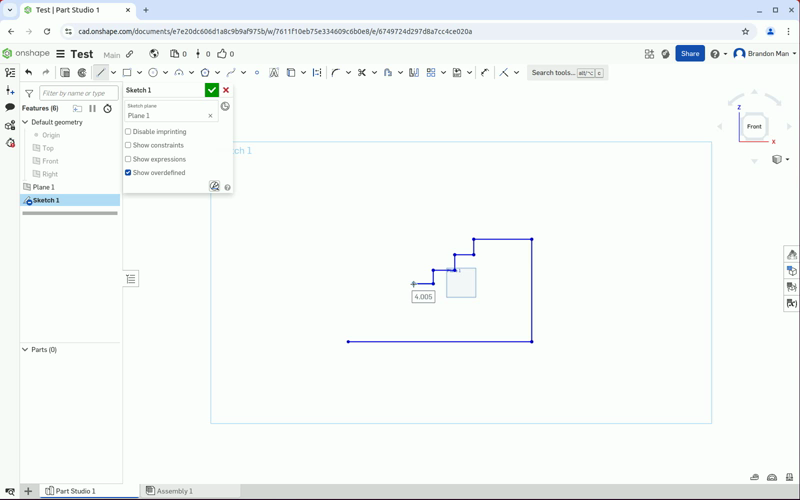
mouse_move(444, 283)
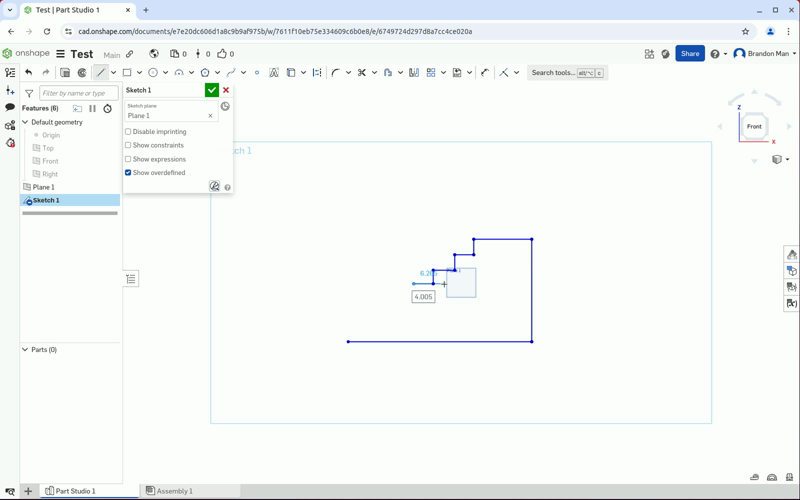
mouse_move(413, 299)
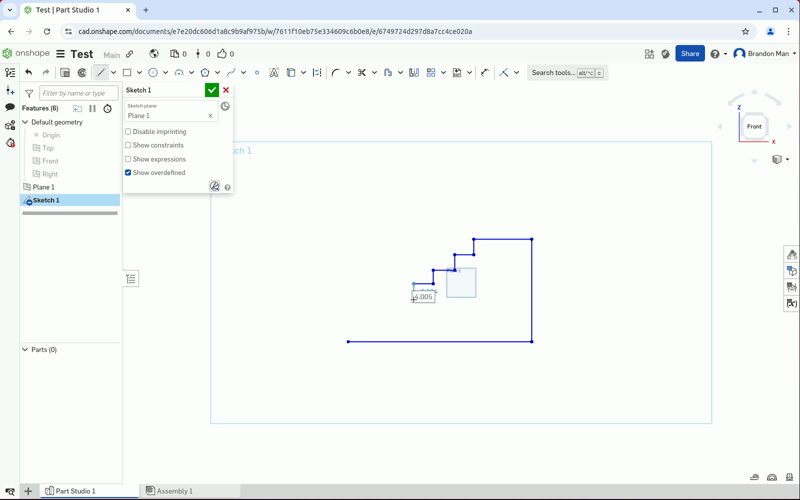
click(413, 299)
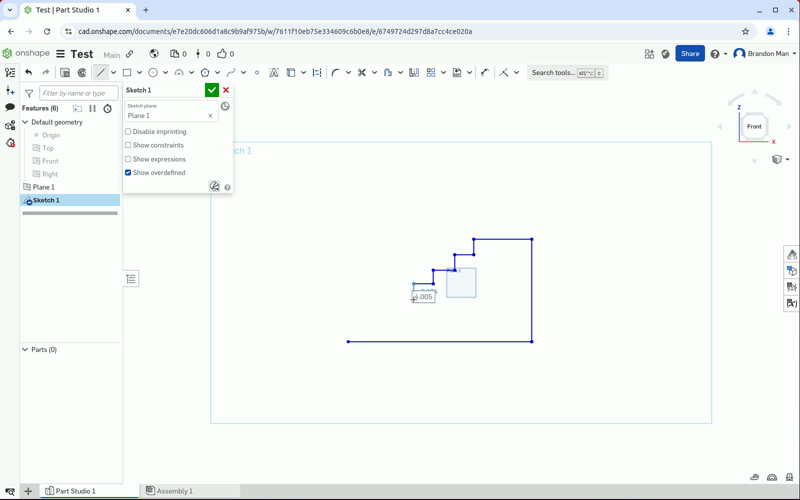
key_up(shift)
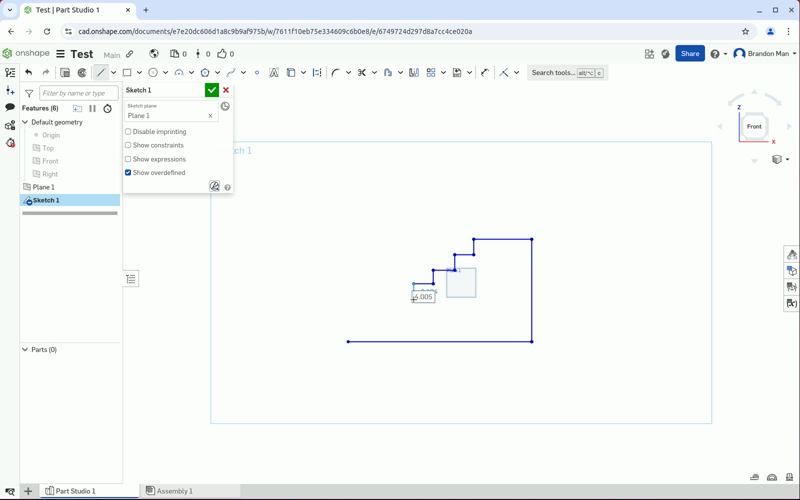
key_down(shift)
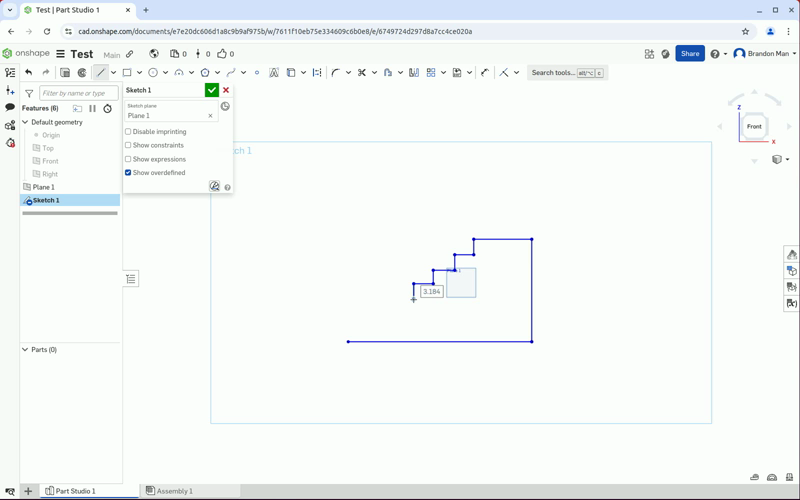
mouse_move(348, 299)
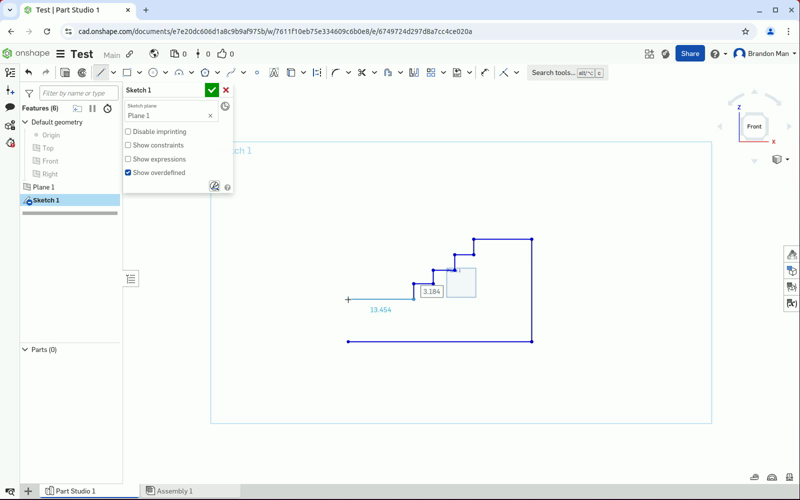
click(348, 299)
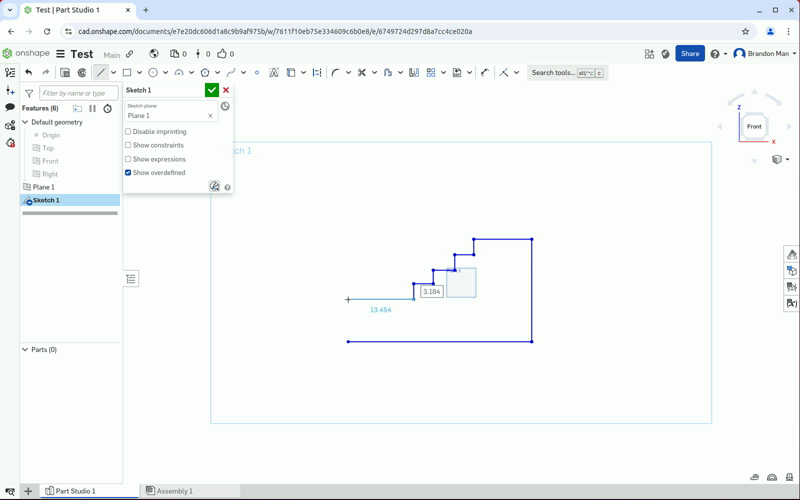
key_up(shift)
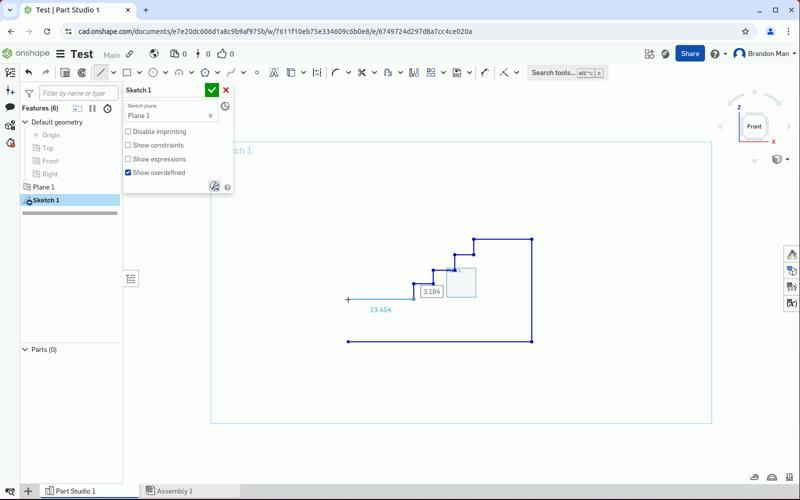
mouse_move(378, 299)
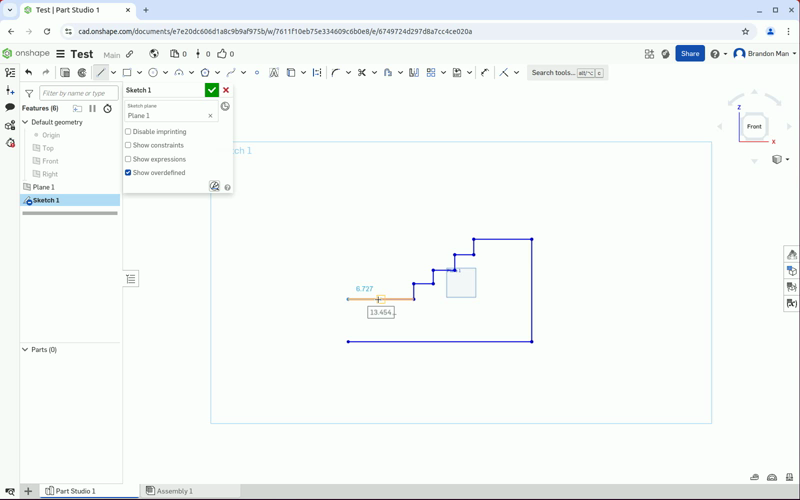
key_down(shift)
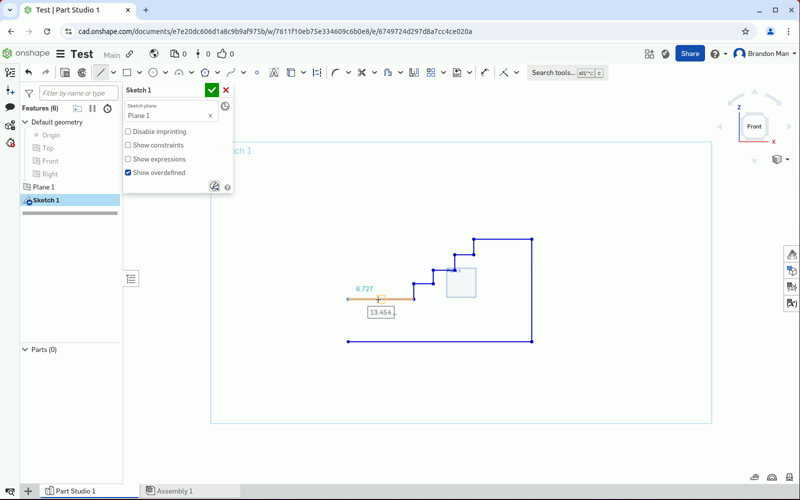
mouse_move(348, 341)
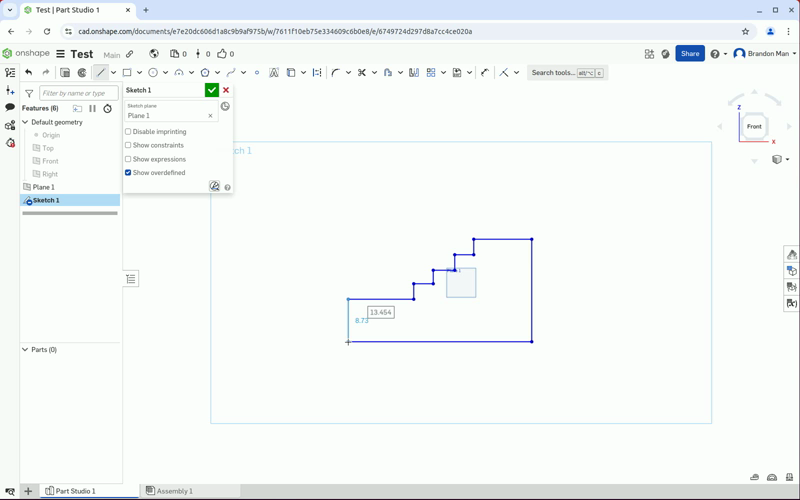
key_up(shift)
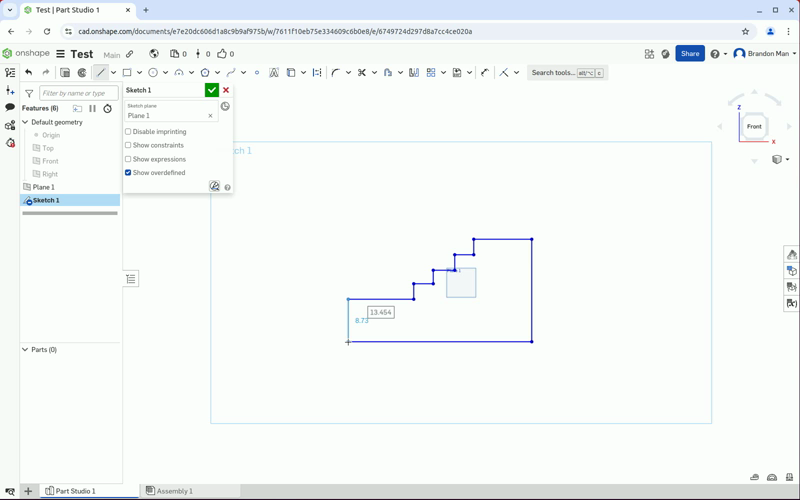
click(348, 341)
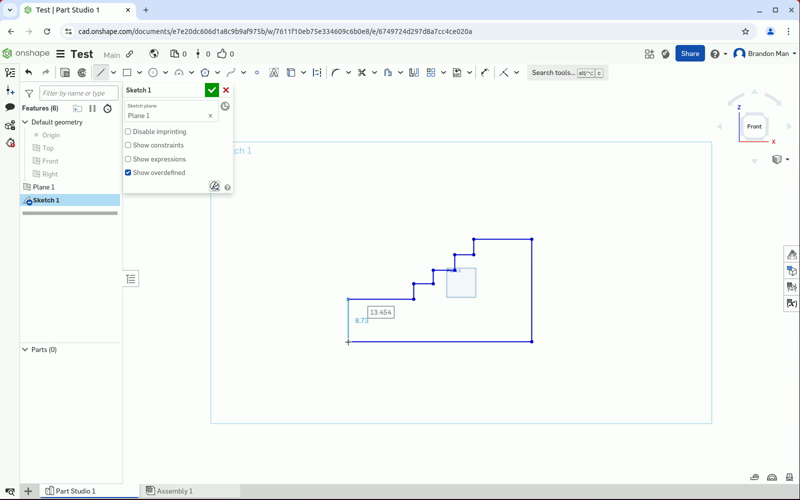
key(esc)
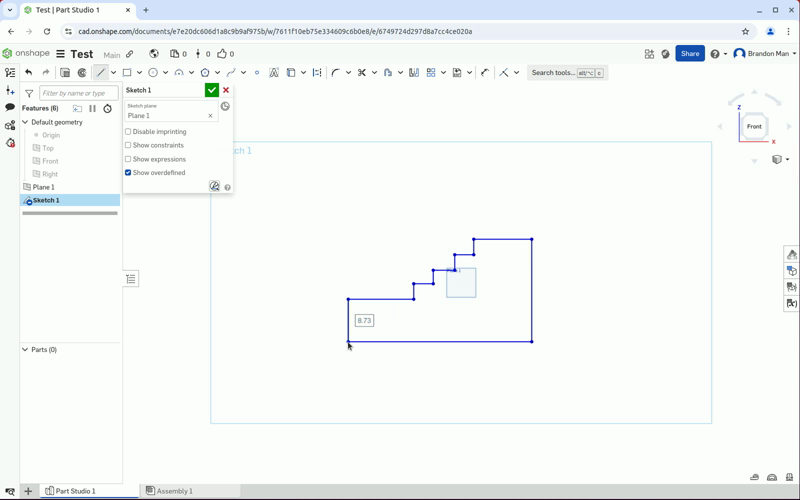
mouse_move(454, 317)
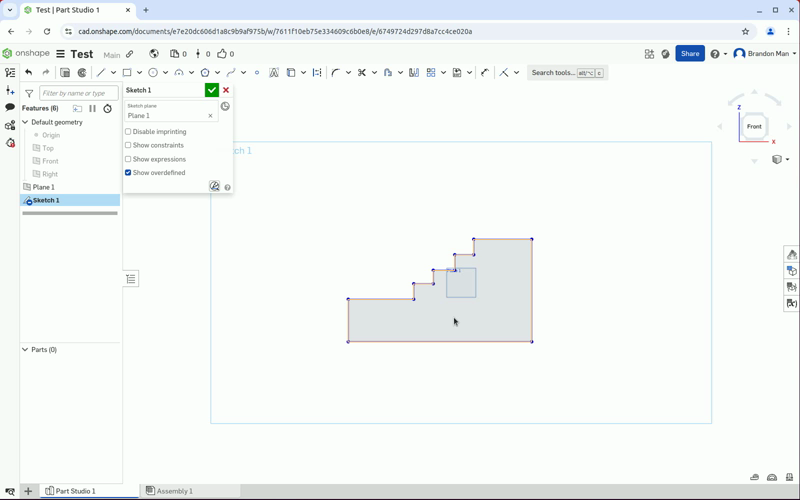
click(454, 317)
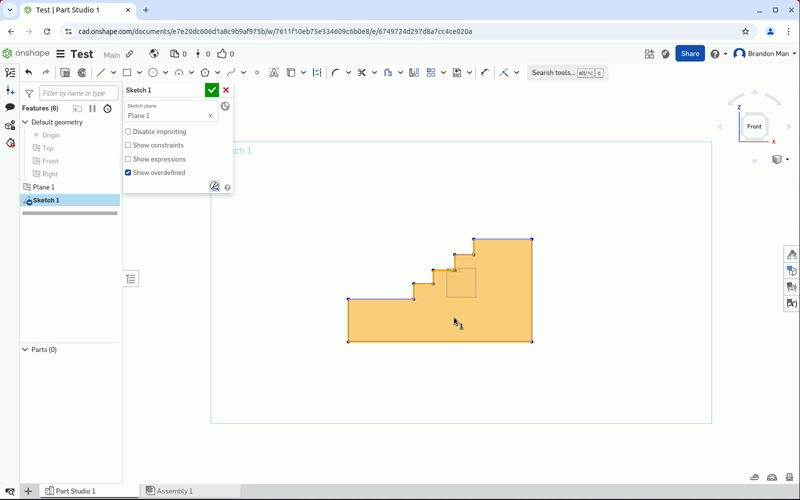
mouse_move(73, 352)
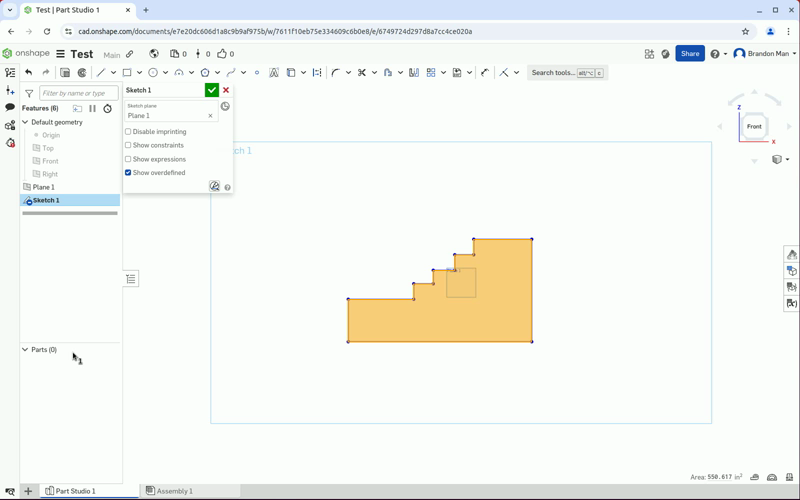
key(shift+y)
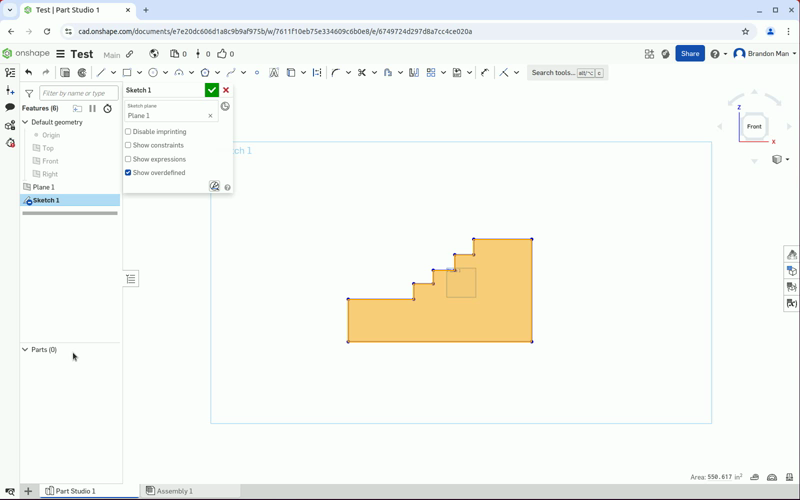
key(shift+e)
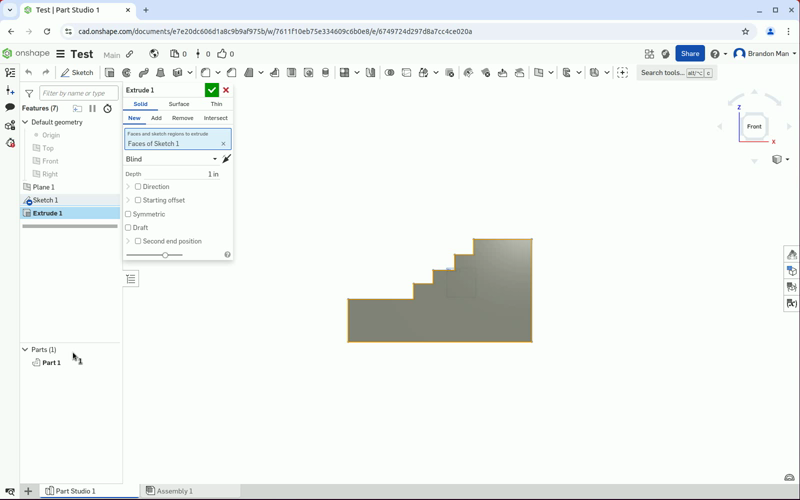
mouse_move(143, 106)
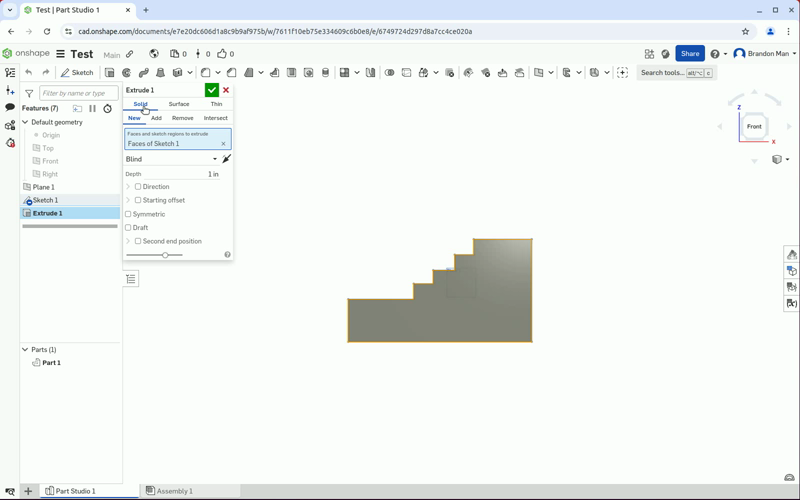
click(143, 106)
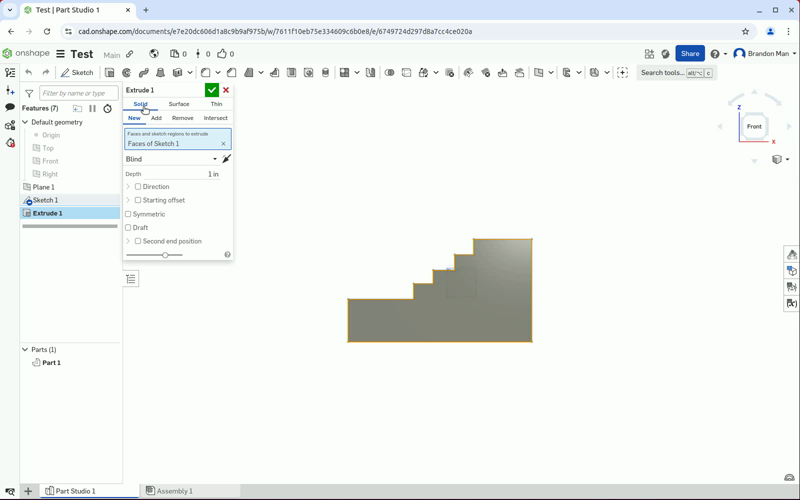
mouse_move(137, 120)
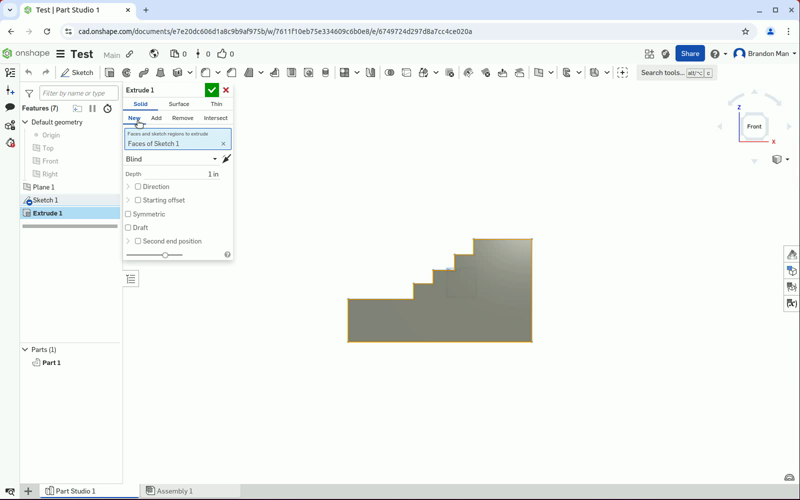
click(137, 120)
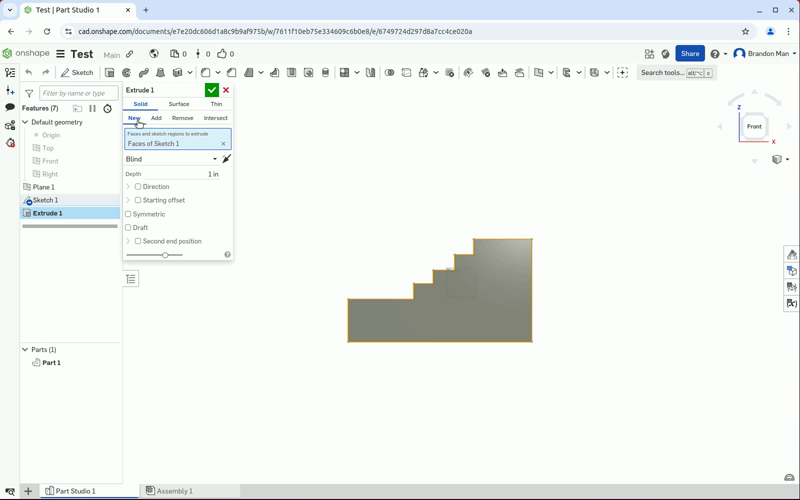
key(tab, 4)
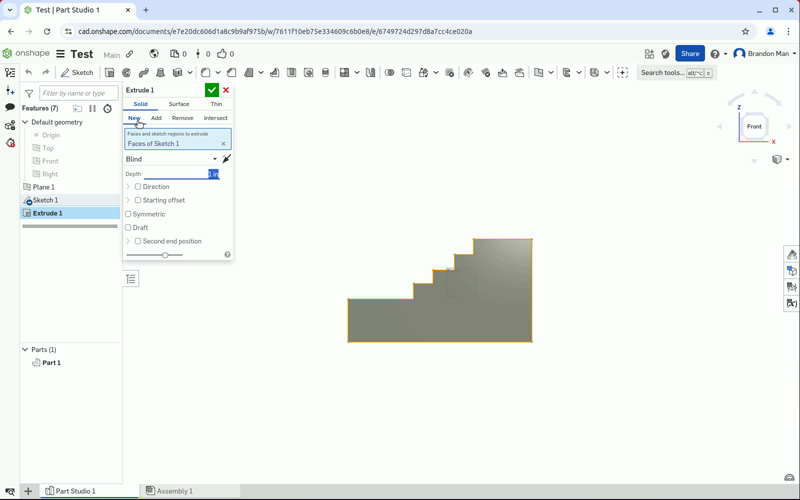
text(12.517)
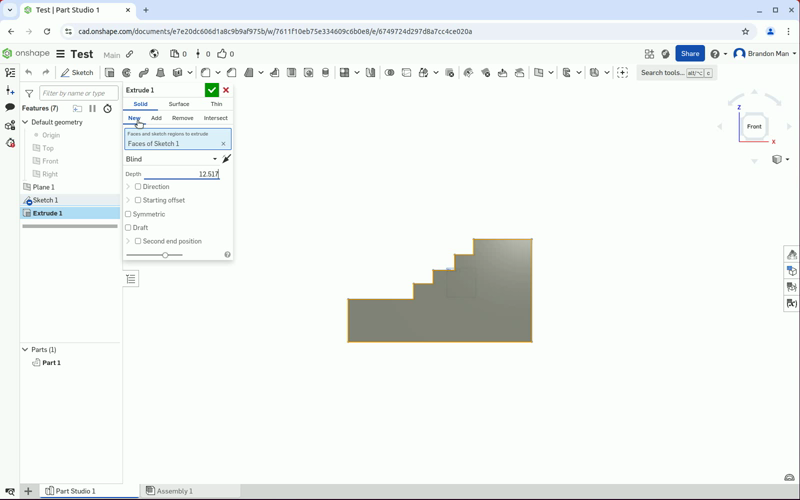
key(enter)
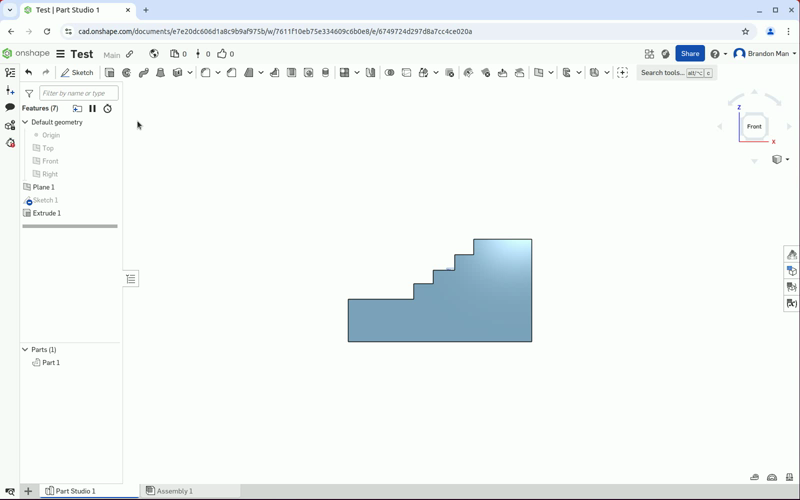
key(shift+h)
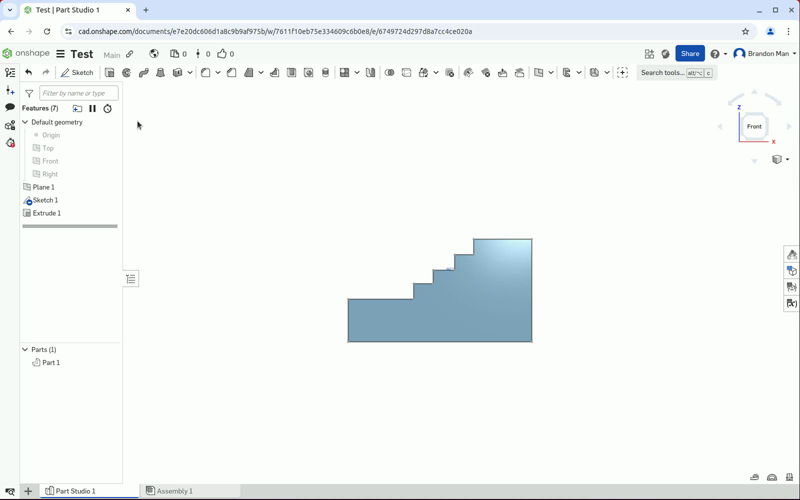
key(shift+h)
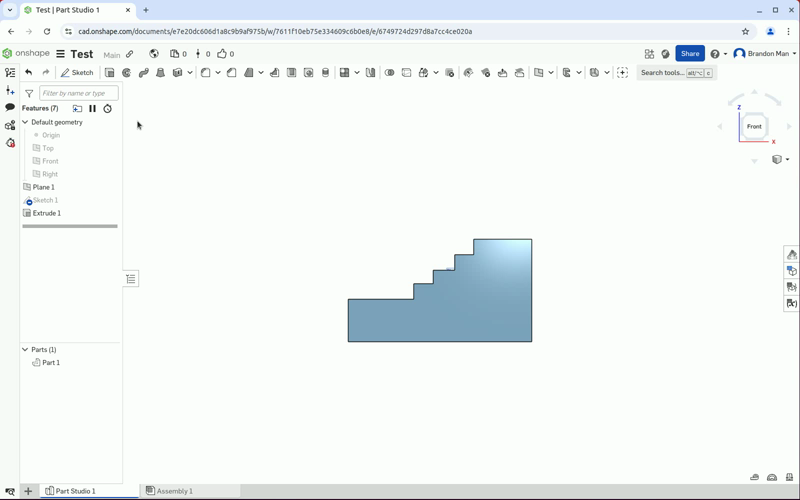
mouse_move(73, 189)
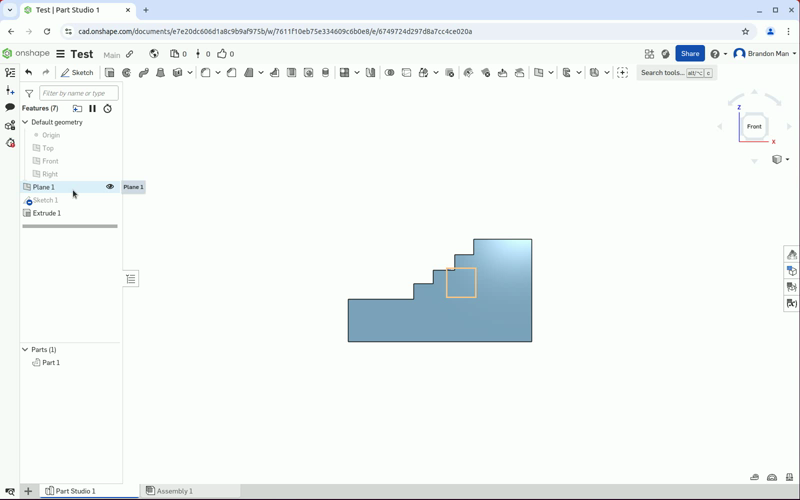
click(73, 189)
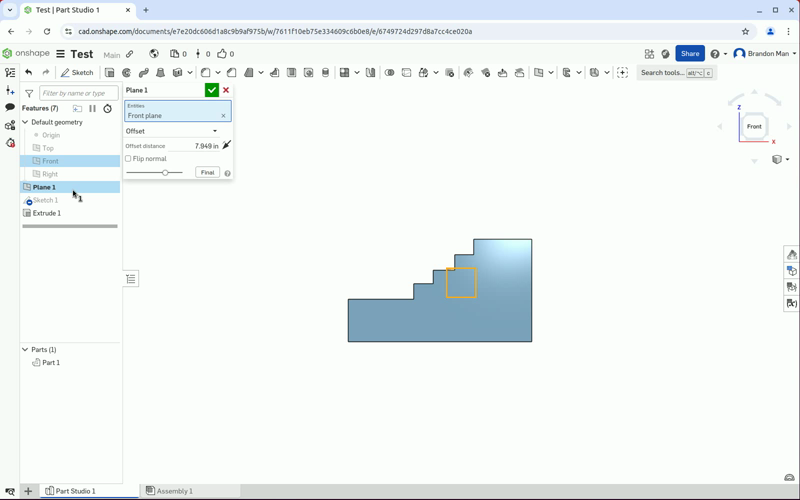
mouse_move(229, 92)
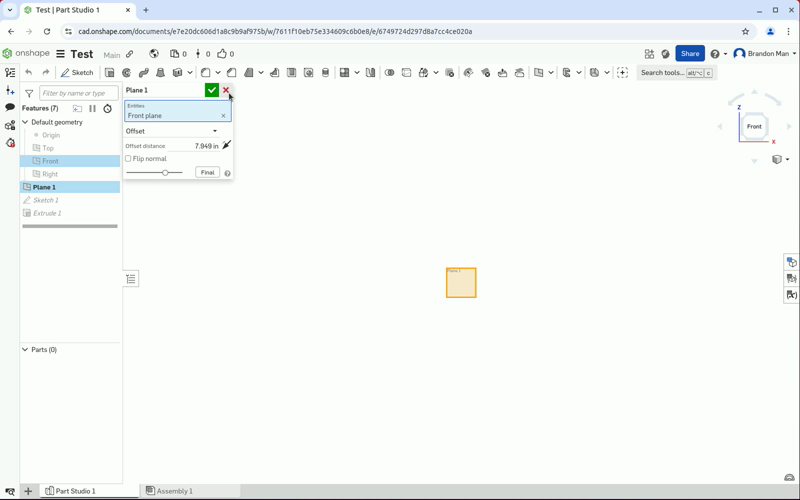
click(229, 92)
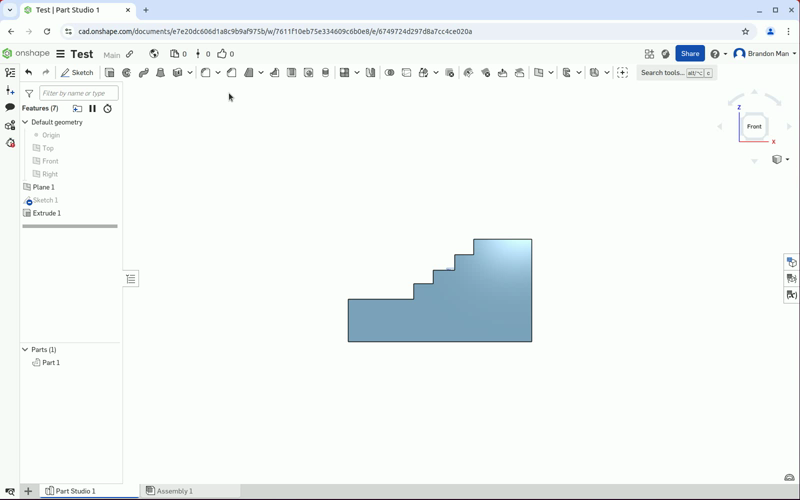
mouse_move(73, 352)
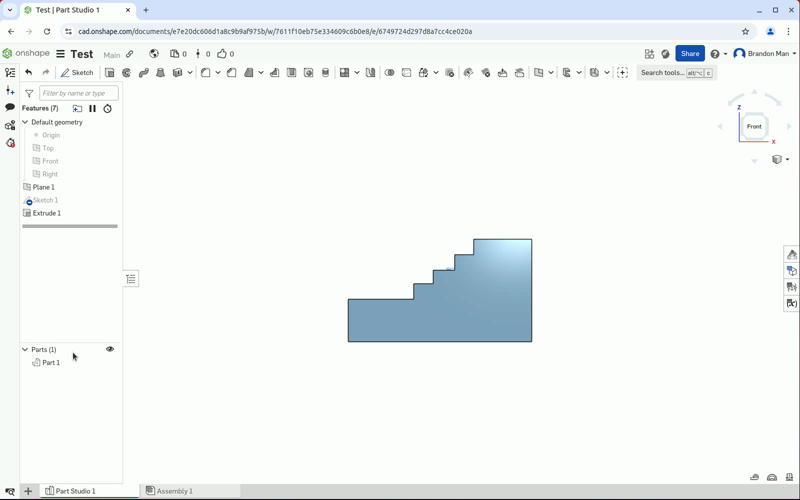
key(y)
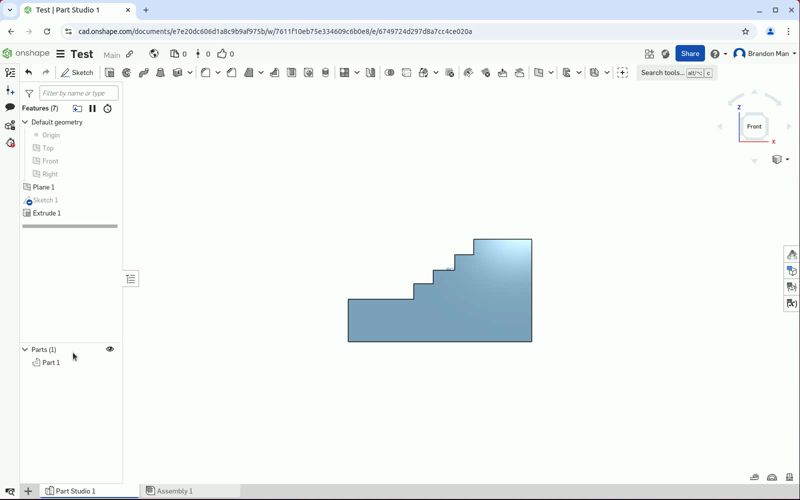
key(shift+p)
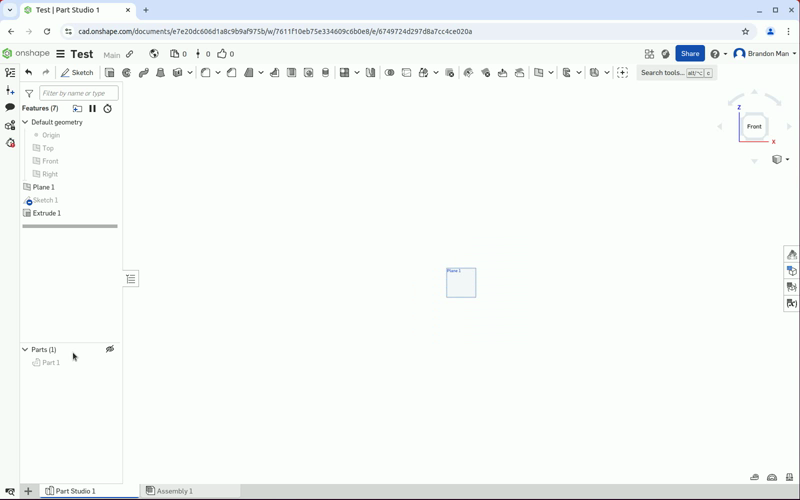
key(space)
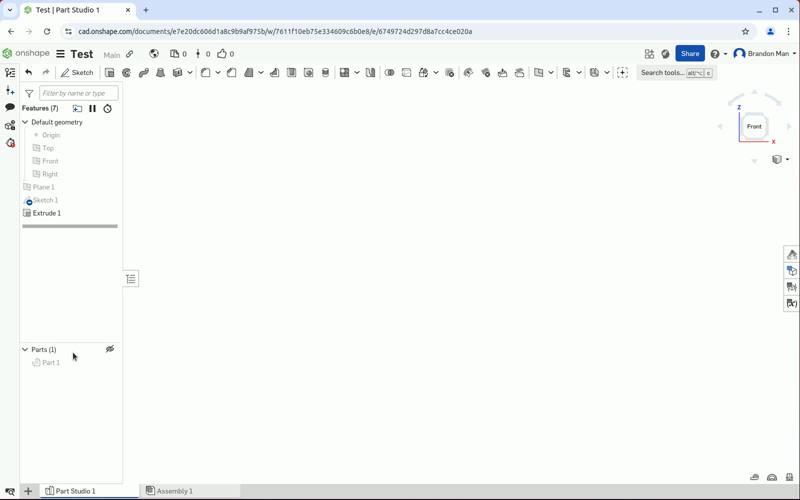
key_down(shift)
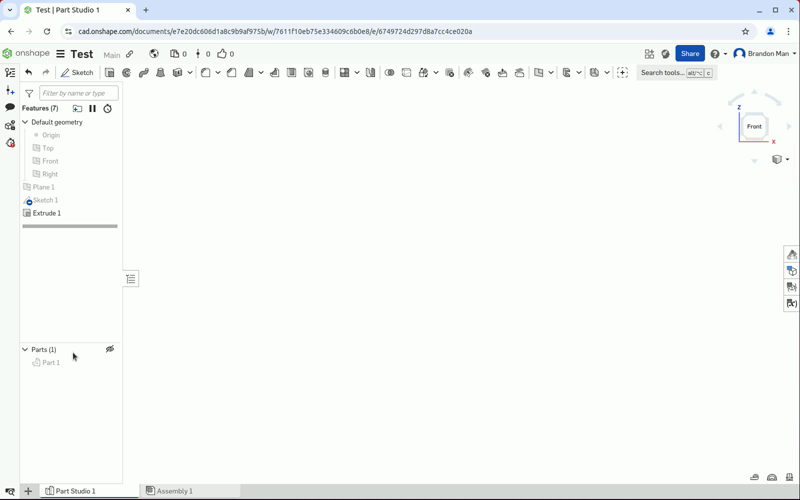
key(down)
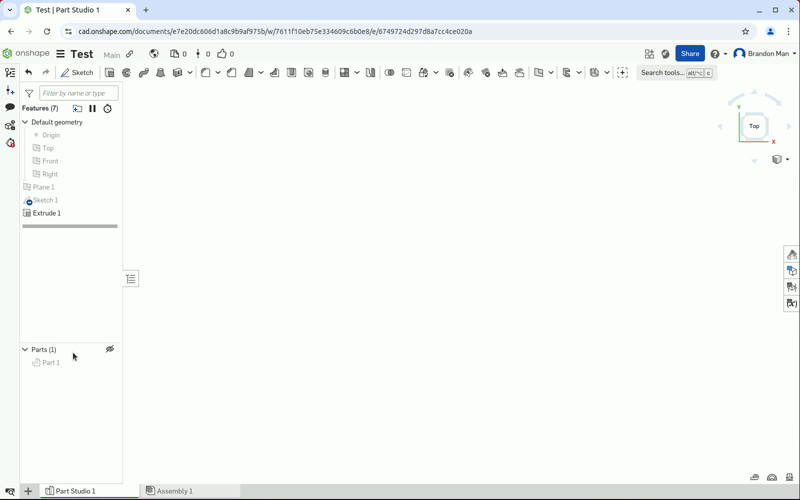
key_up(shift)
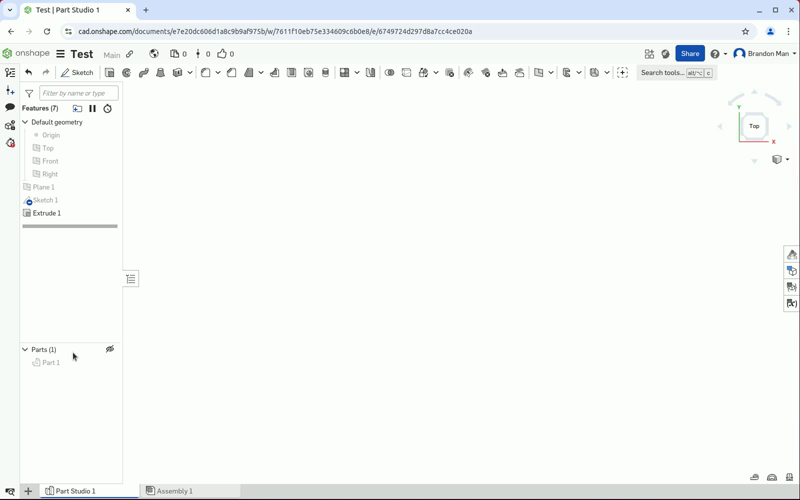
mouse_move(73, 352)
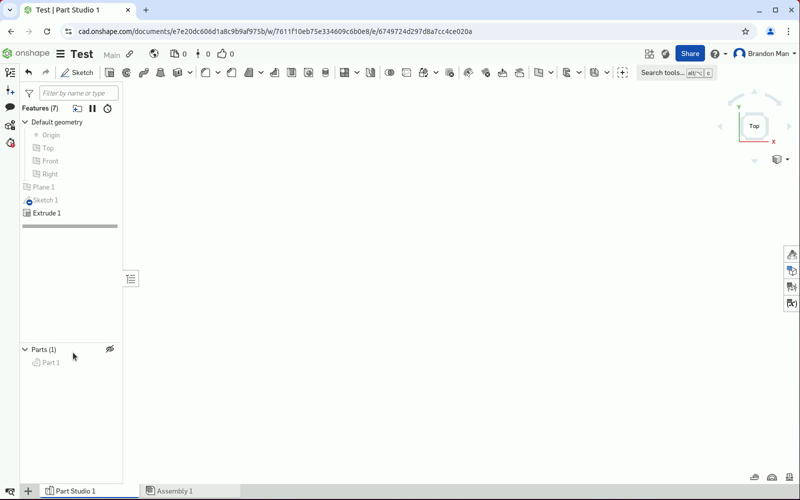
key(shift+y)
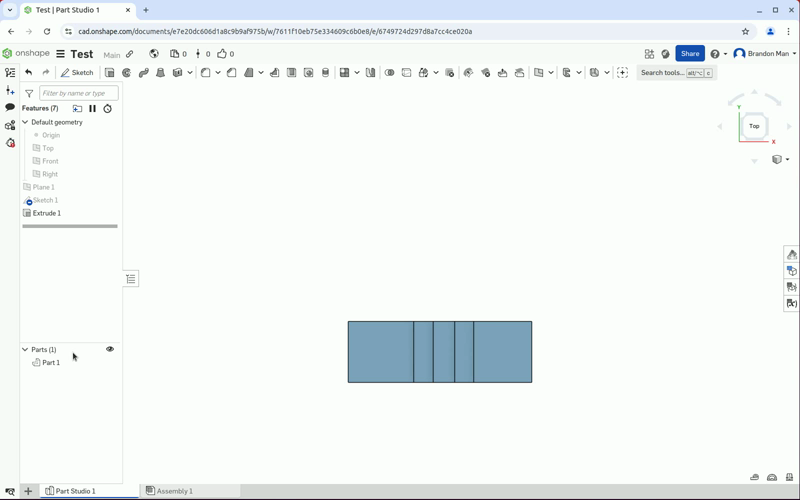
mouse_move(541, 75)
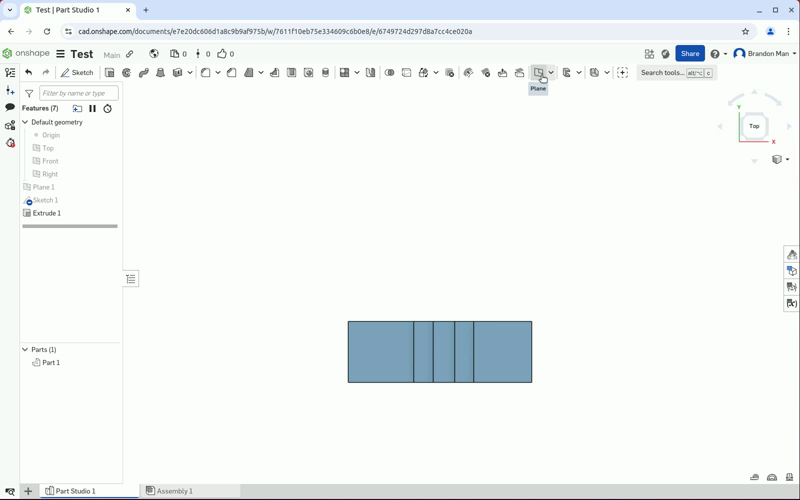
click(541, 75)
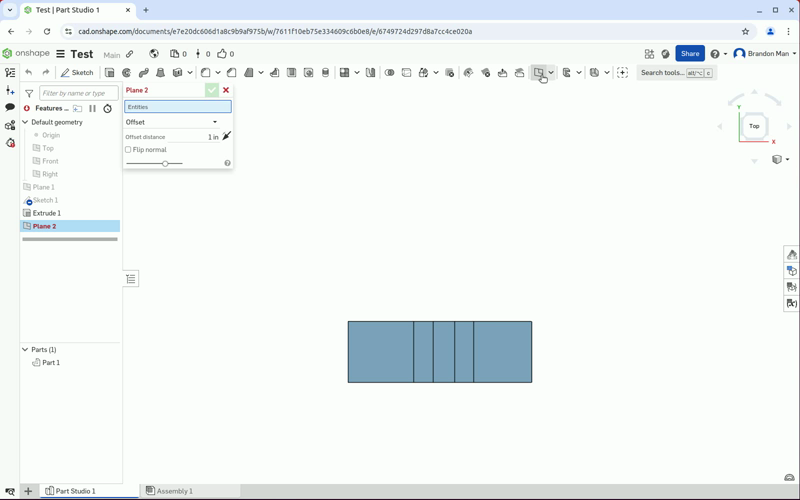
mouse_move(73, 150)
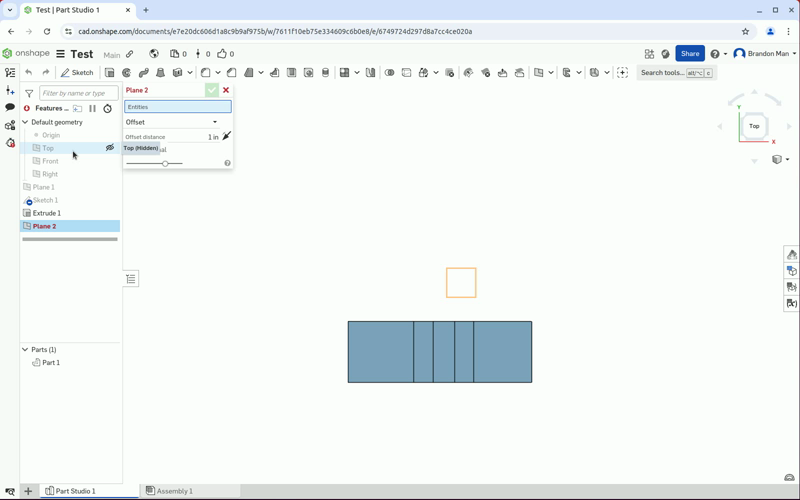
click(73, 150)
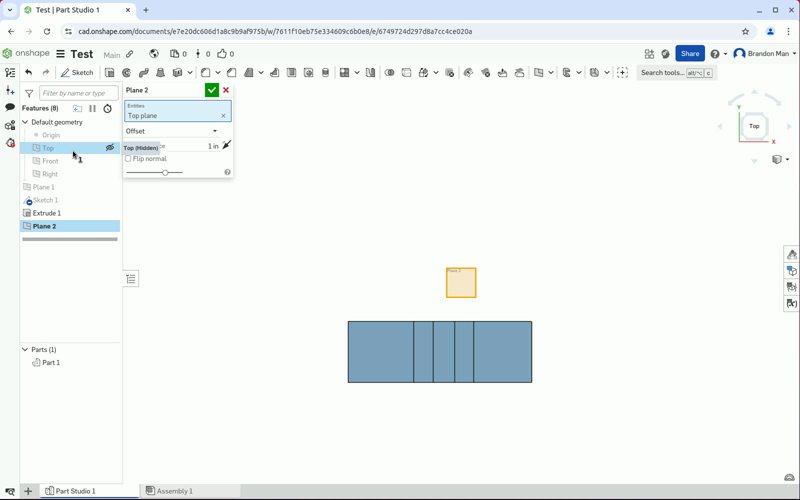
key(tab, 2)
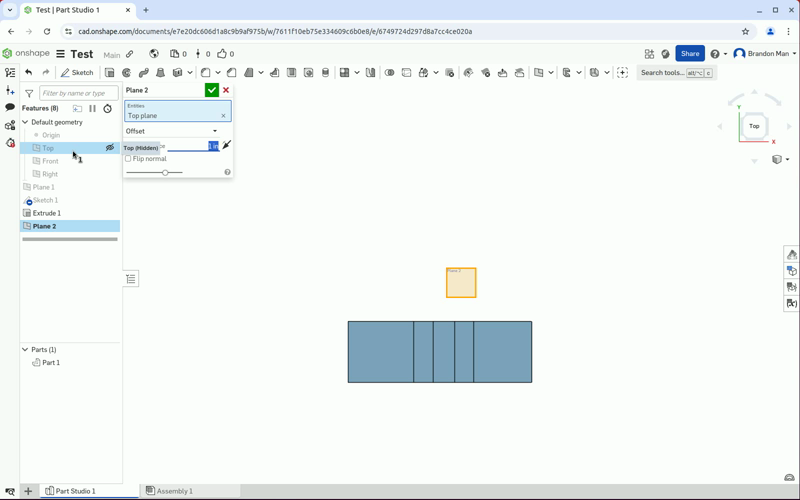
text(3.358)
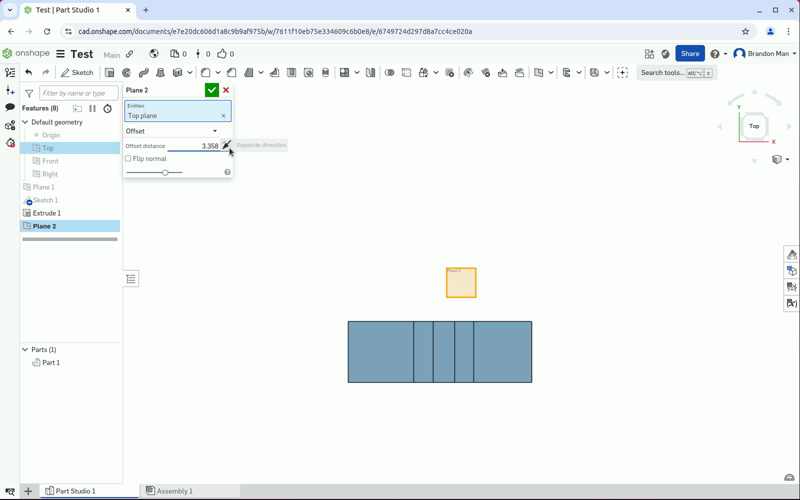
mouse_move(229, 147)
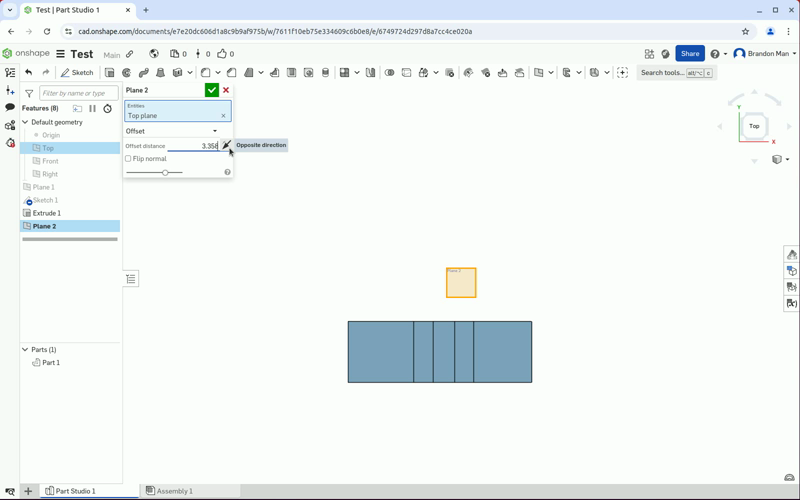
click(229, 147)
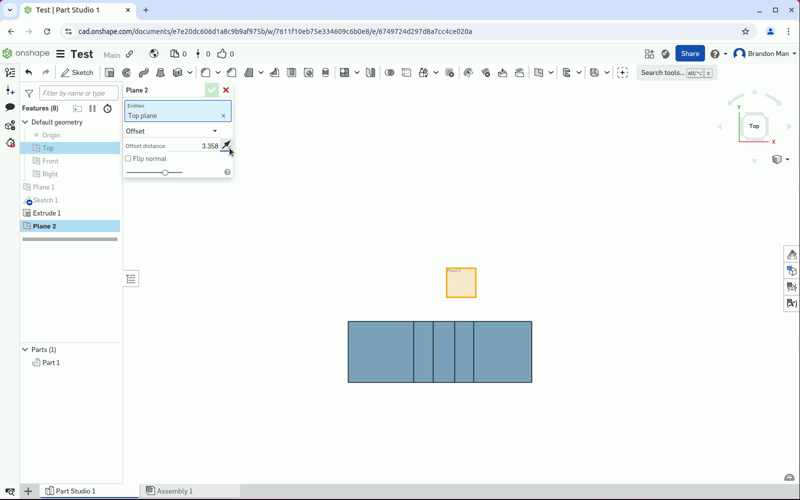
key(enter, 2)
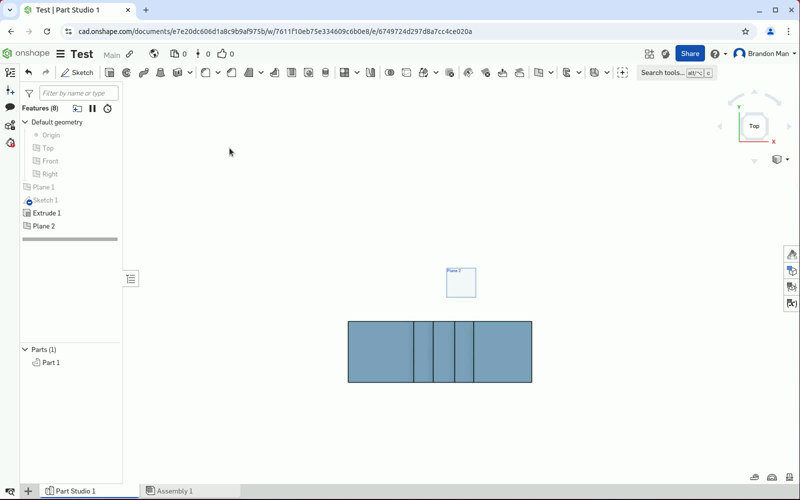
key(shift+s)
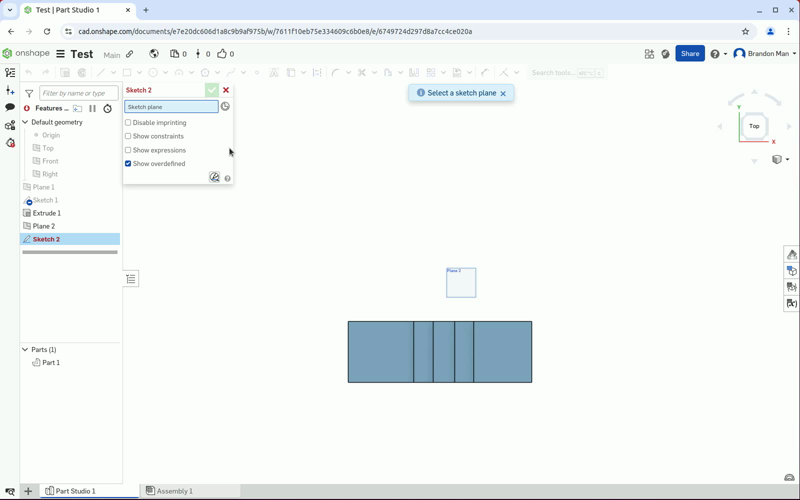
mouse_move(73, 228)
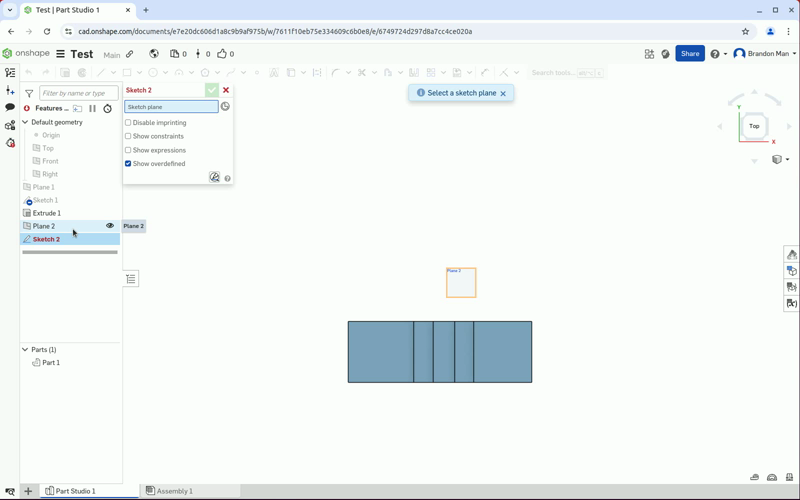
click(73, 228)
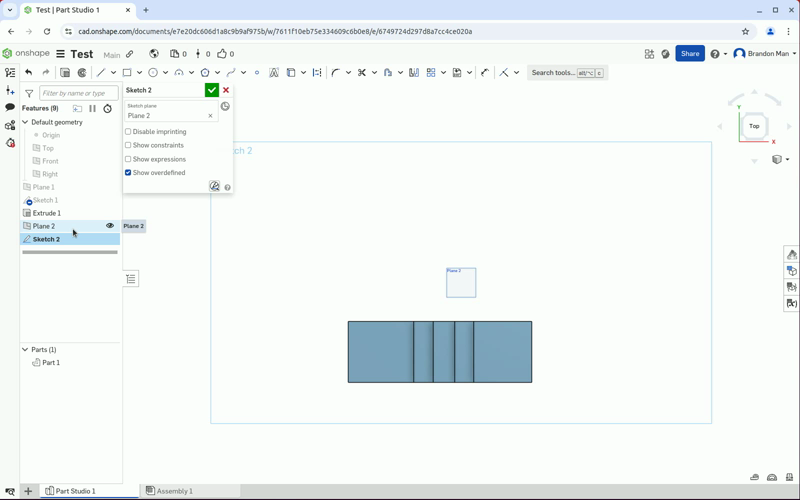
mouse_move(73, 352)
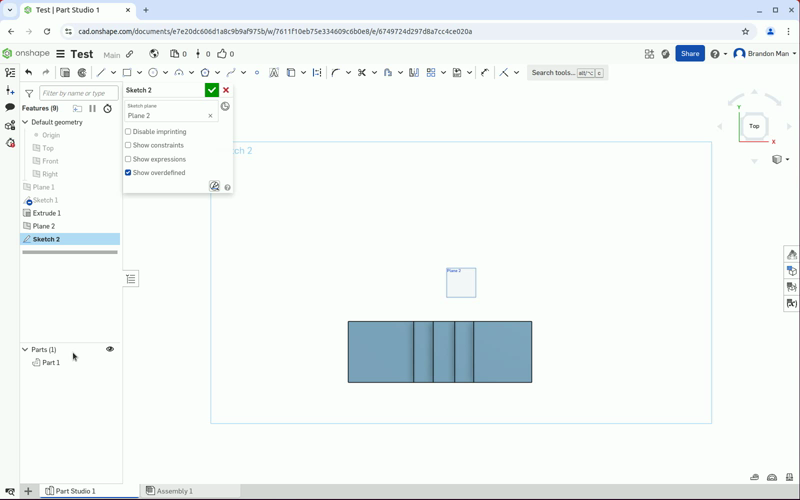
key(y)
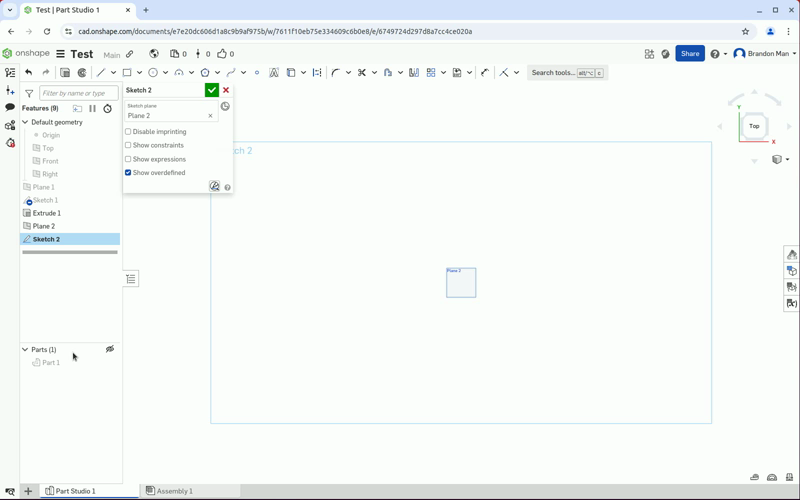
key(l)
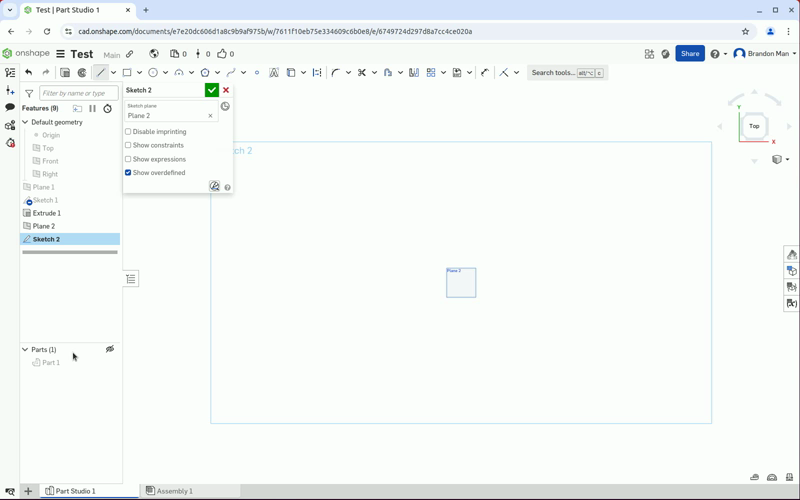
key_down(shift)
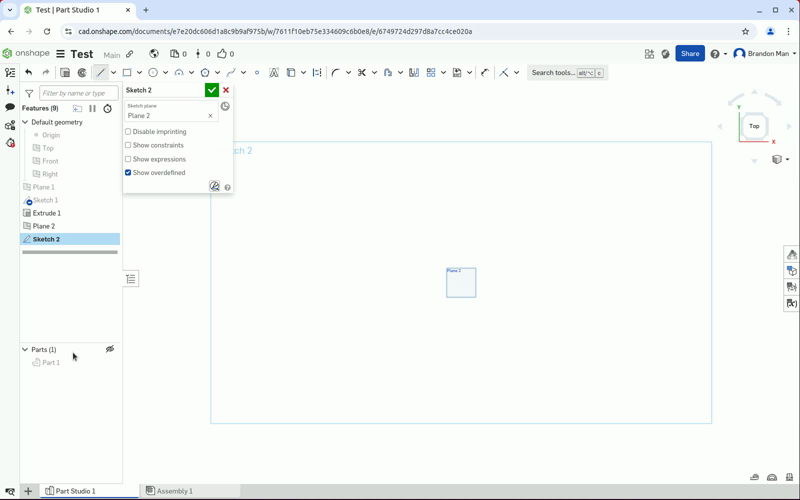
mouse_move(348, 382)
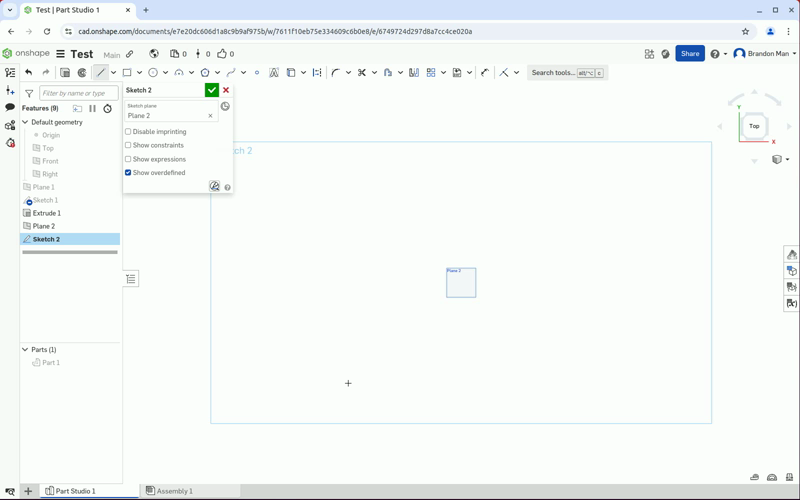
click(348, 382)
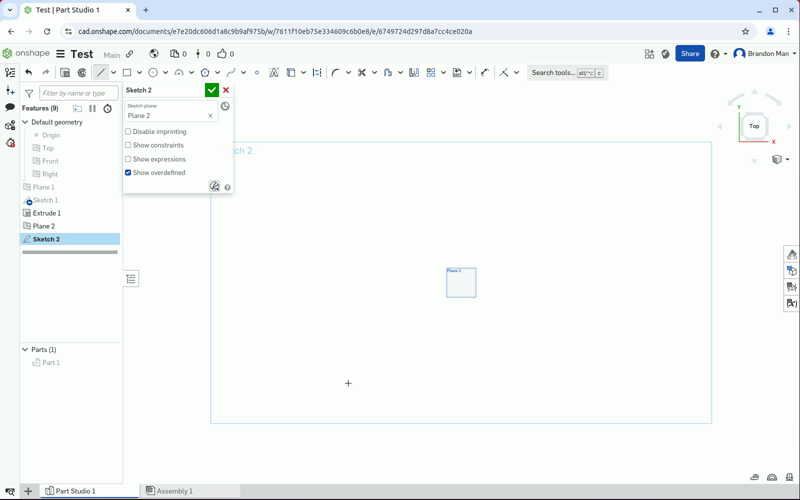
key_up(shift)
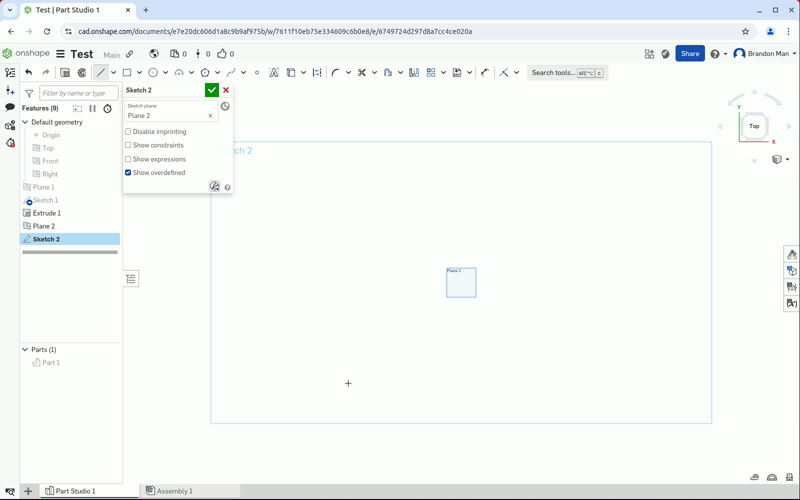
key_down(shift)
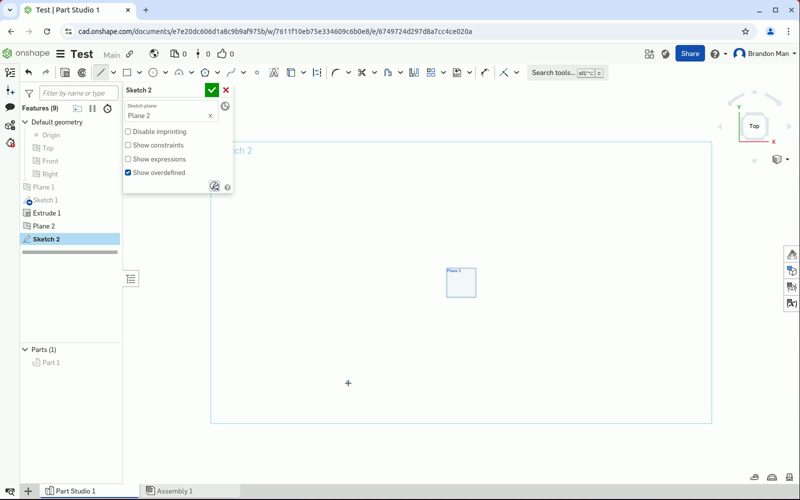
mouse_move(378, 382)
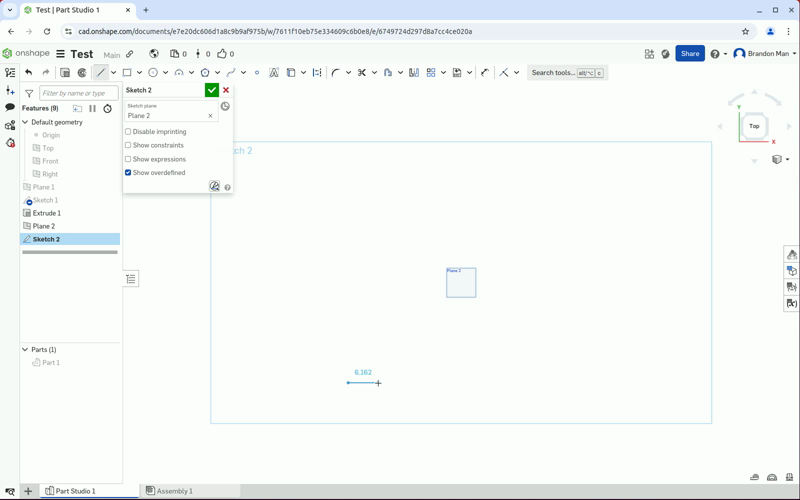
mouse_move(403, 382)
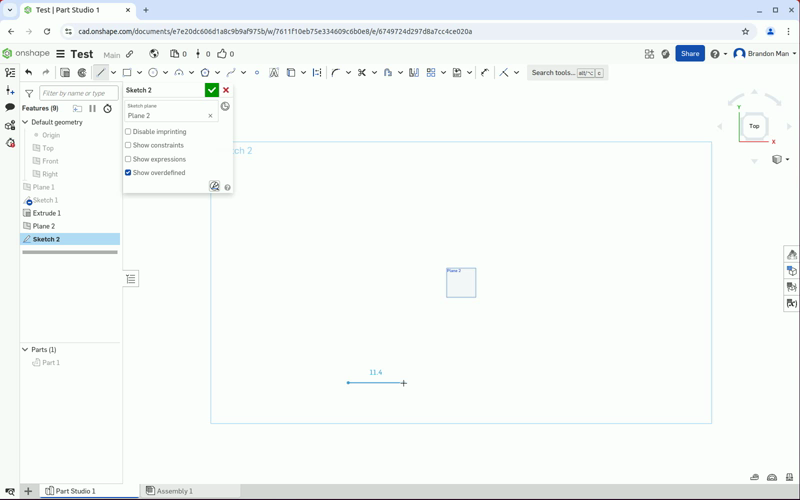
click(403, 382)
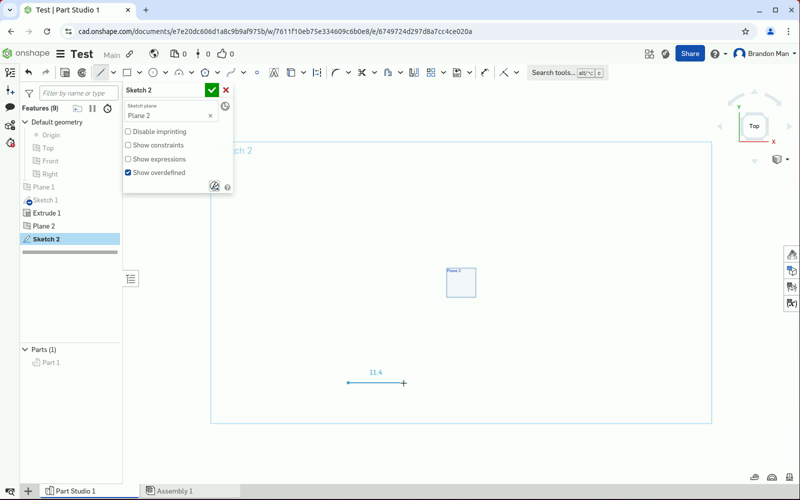
key_up(shift)
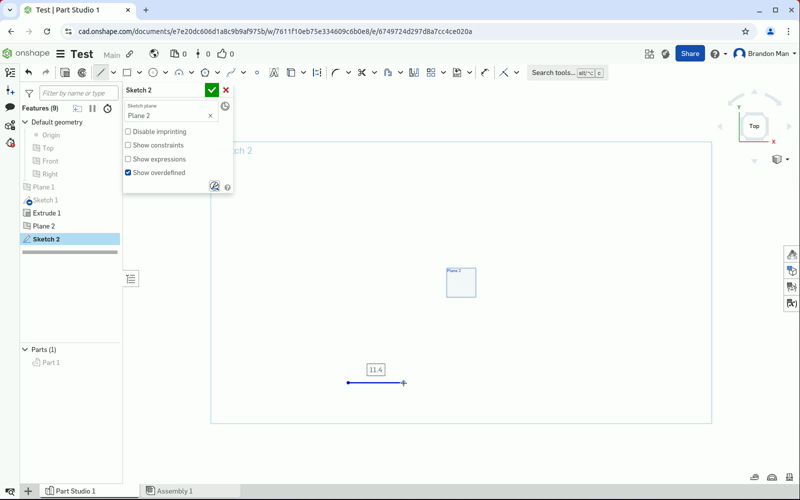
key_down(shift)
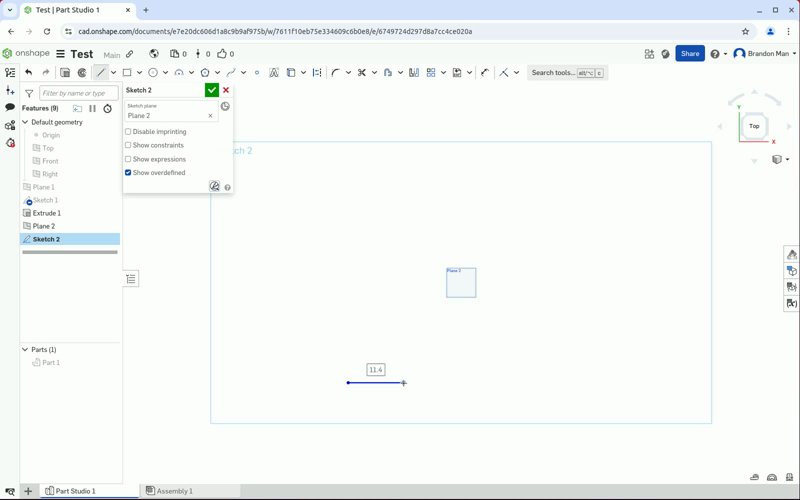
mouse_move(382, 321)
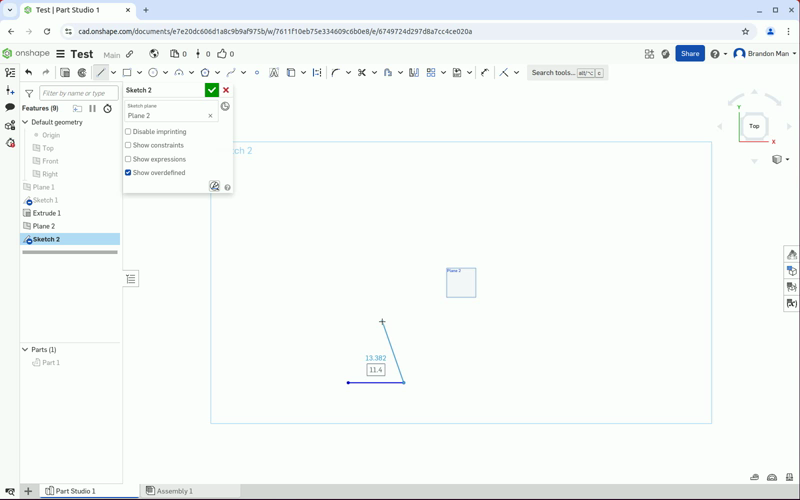
click(382, 321)
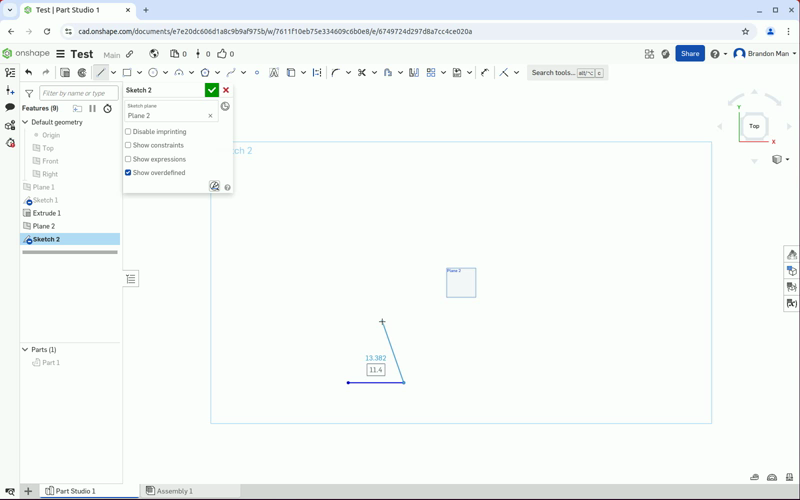
key_up(shift)
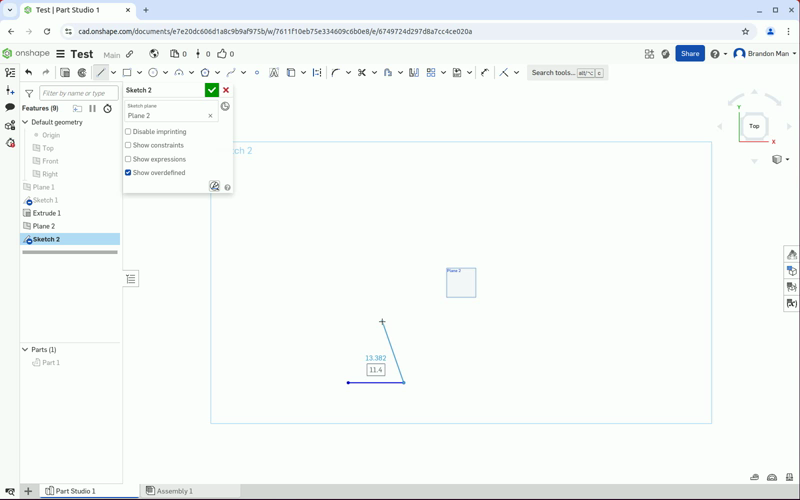
key_down(shift)
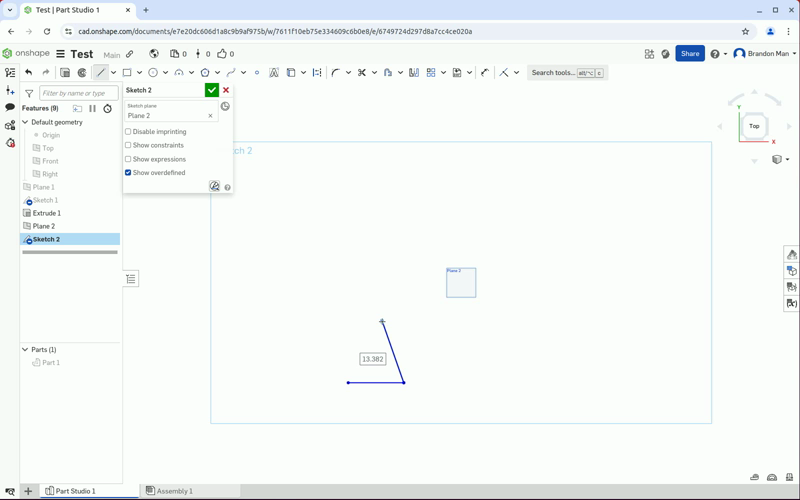
mouse_move(412, 321)
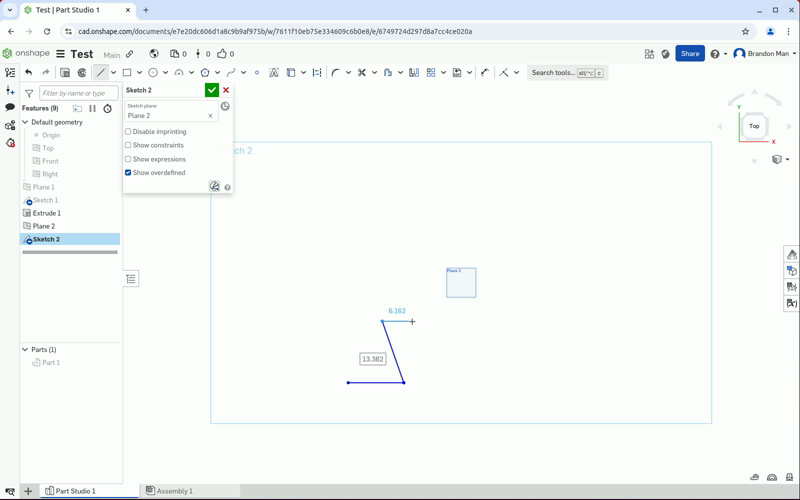
mouse_move(348, 321)
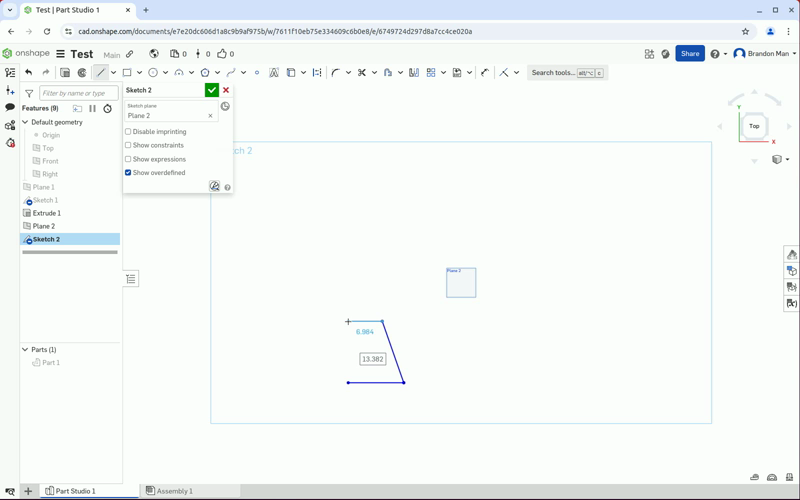
click(348, 321)
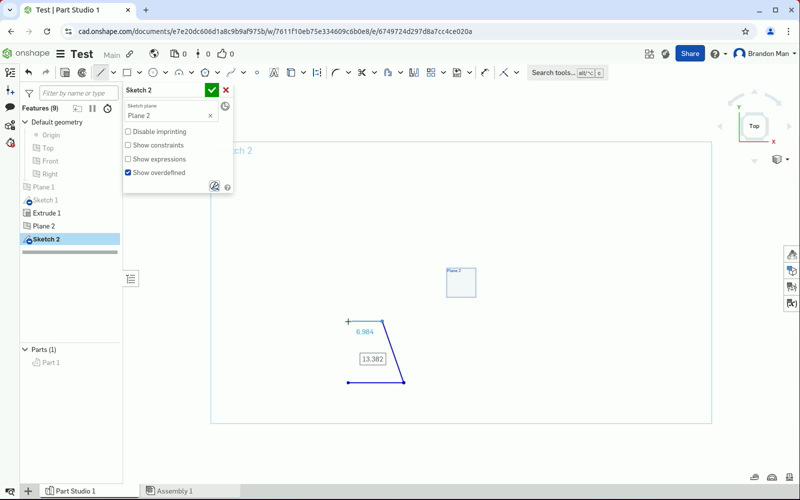
key_up(shift)
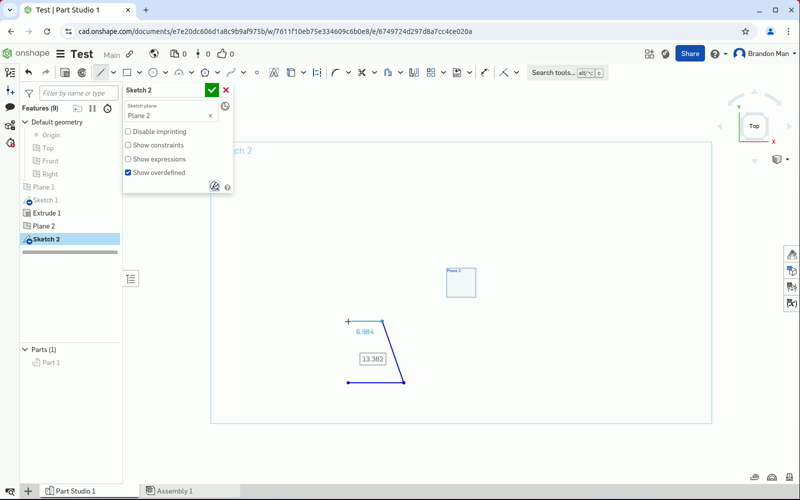
key_down(shift)
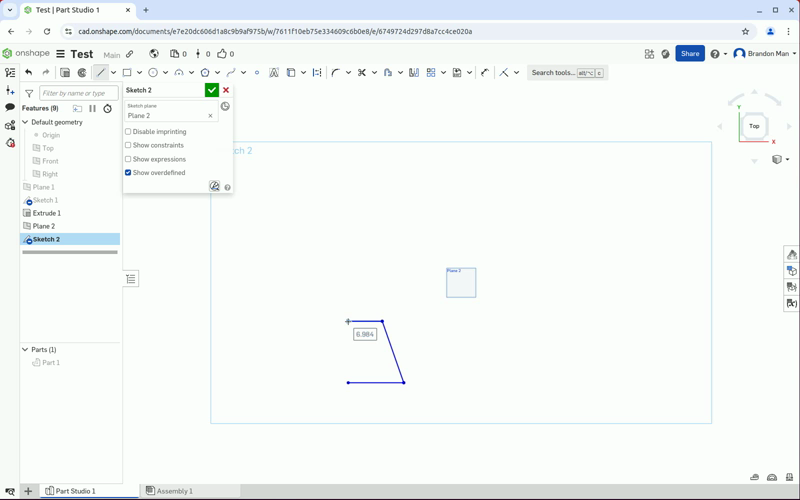
mouse_move(348, 382)
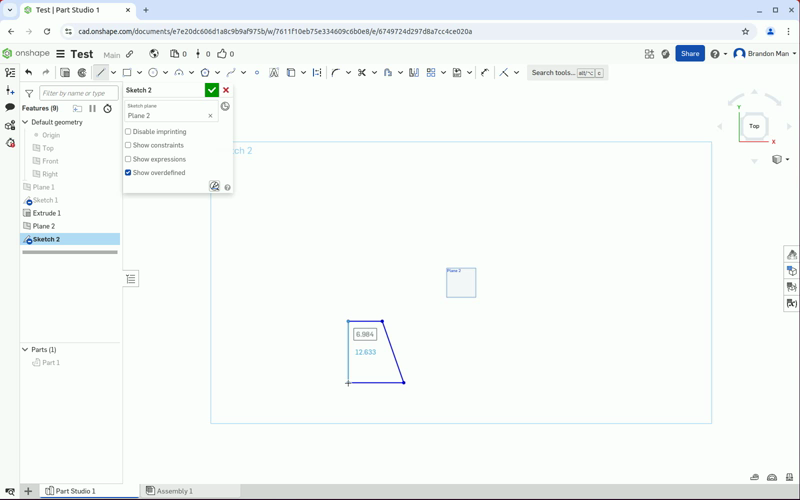
key_up(shift)
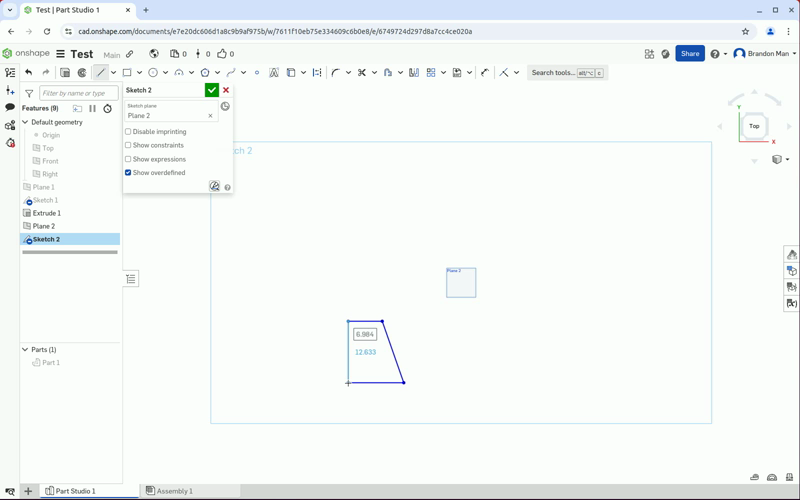
click(348, 382)
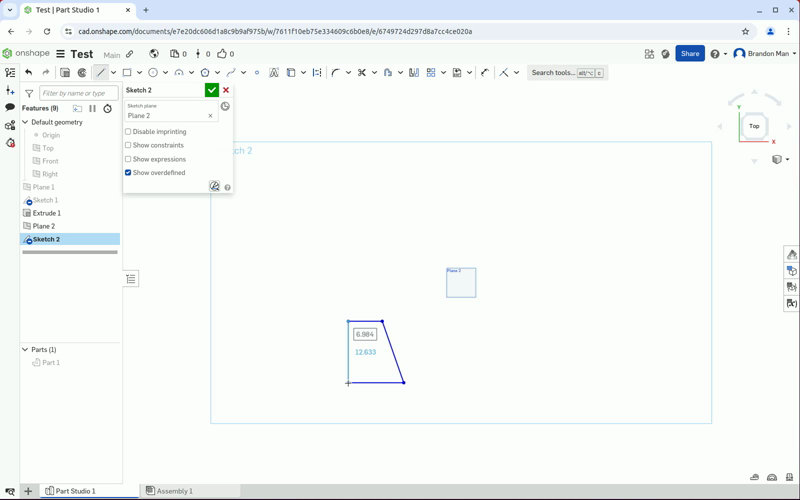
key(esc)
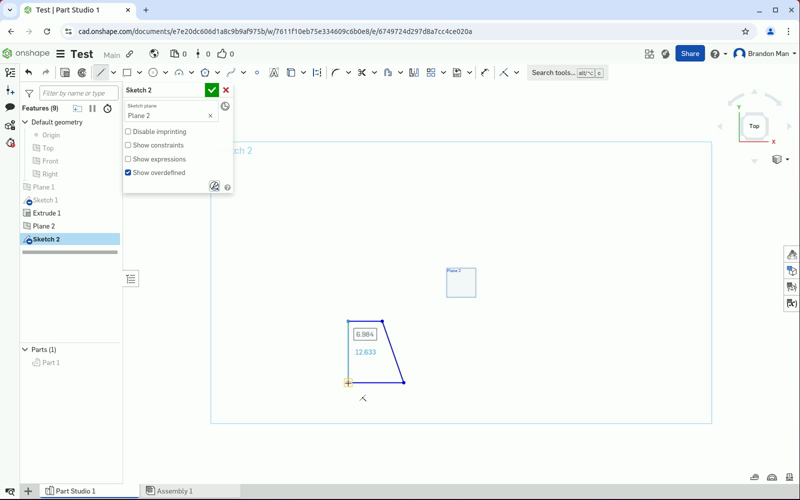
mouse_move(374, 331)
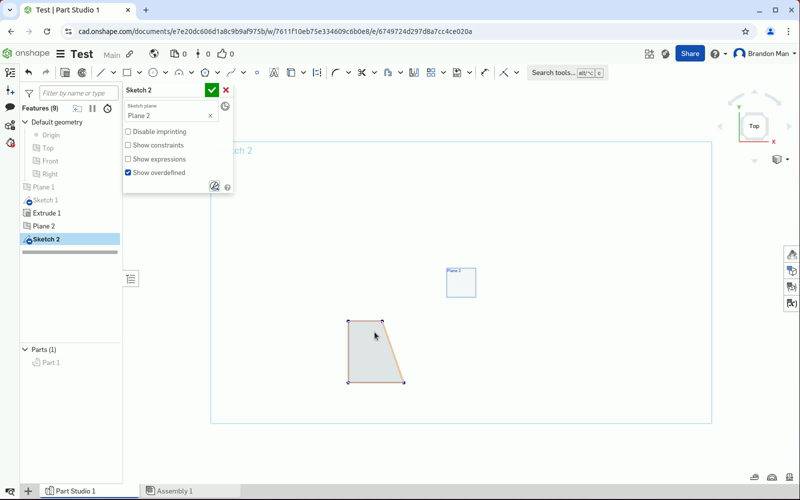
click(374, 331)
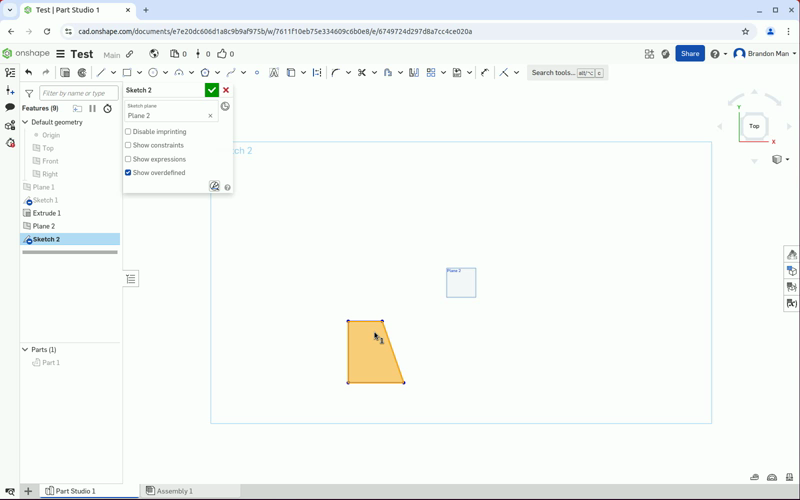
mouse_move(73, 352)
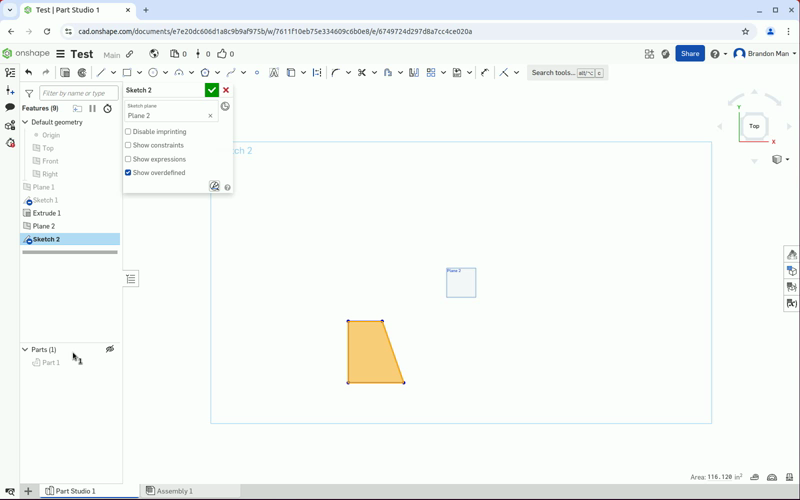
key(shift+y)
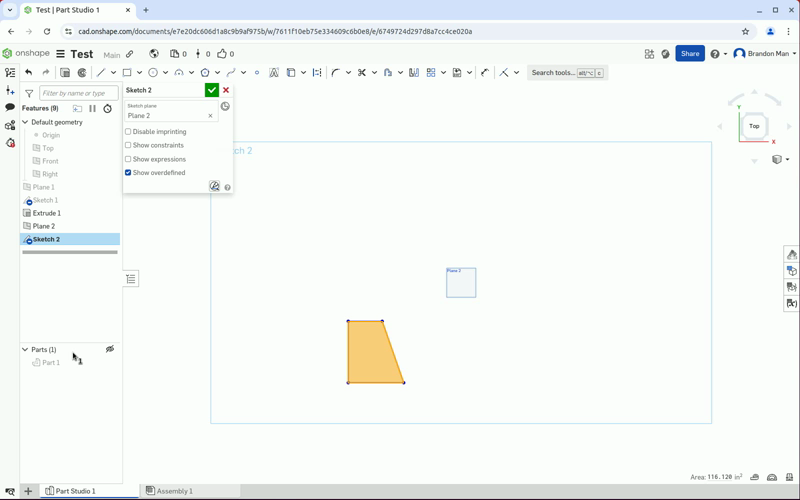
key(shift+e)
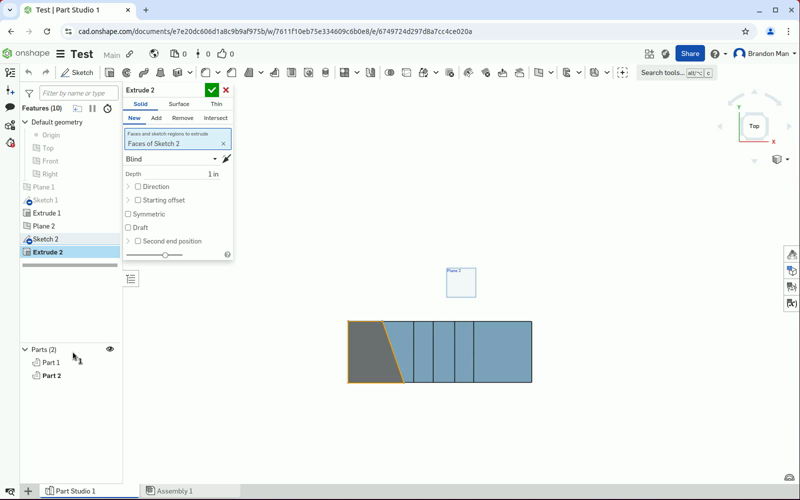
mouse_move(143, 106)
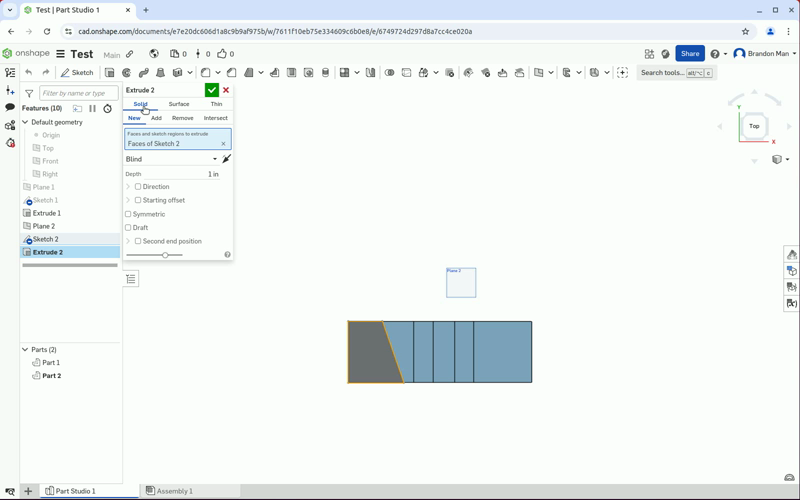
click(143, 106)
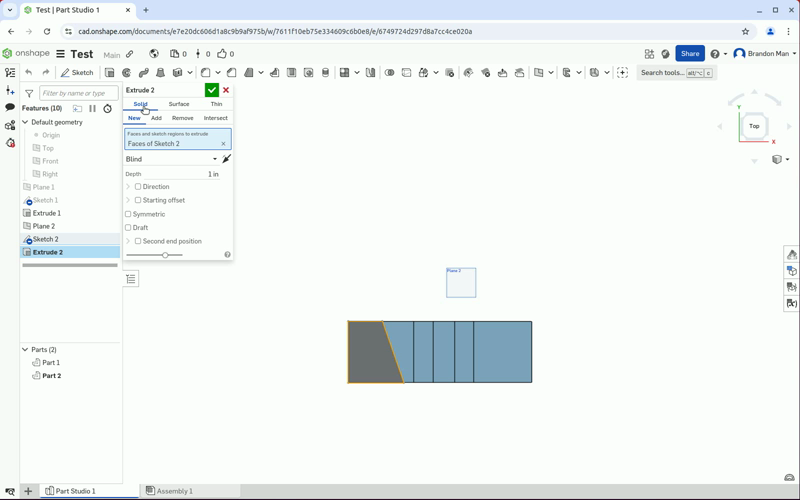
mouse_move(186, 120)
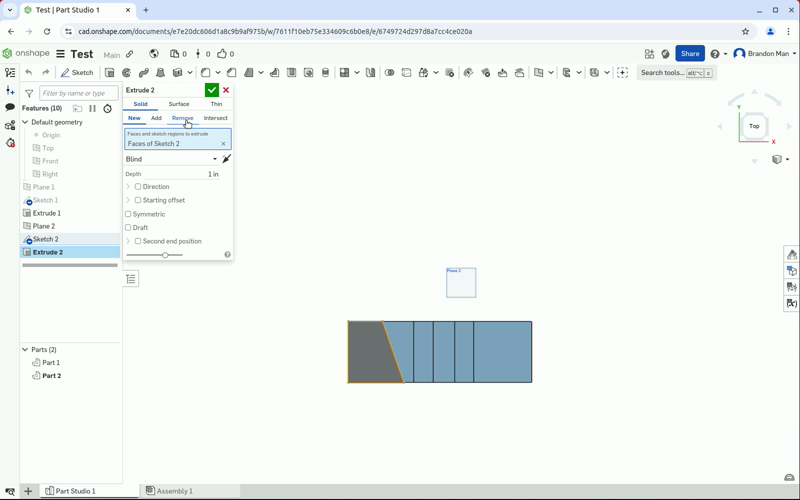
click(186, 120)
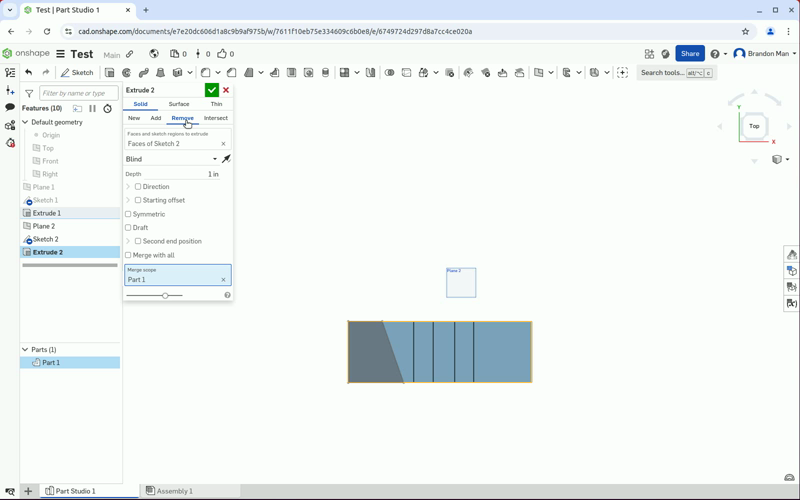
key(tab, 4)
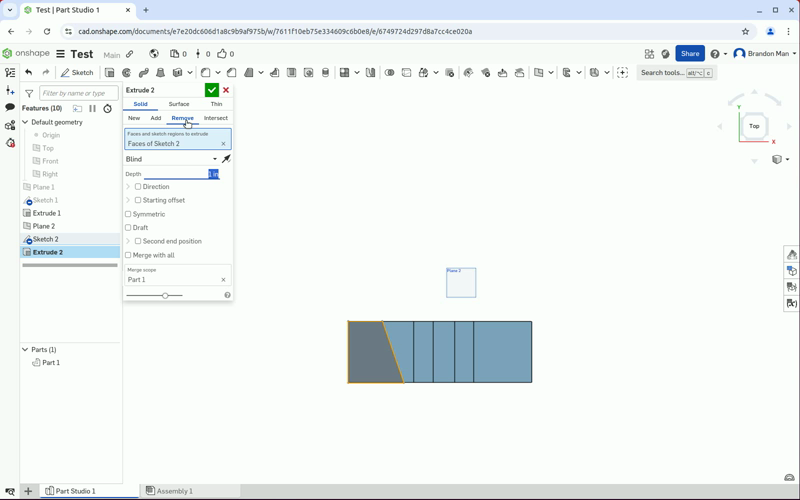
text(3.129)
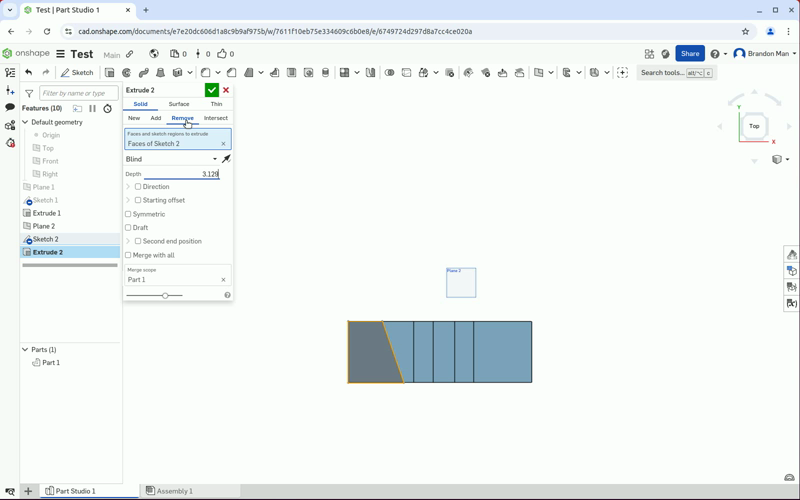
key(tab, 6)
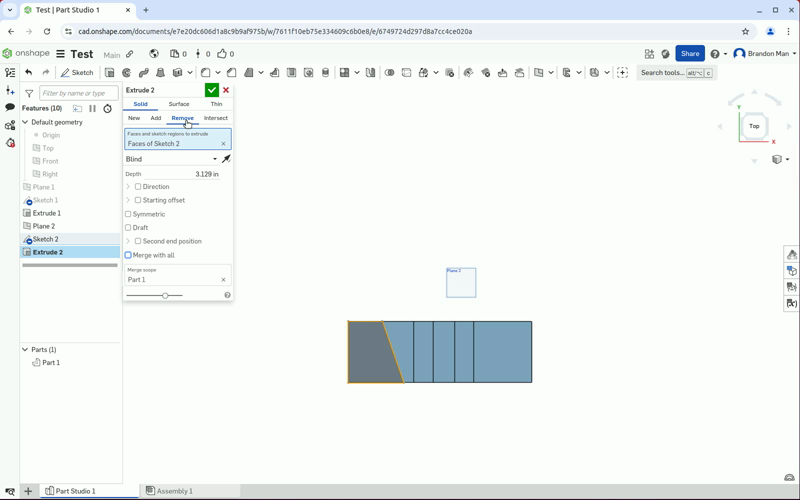
key(space)
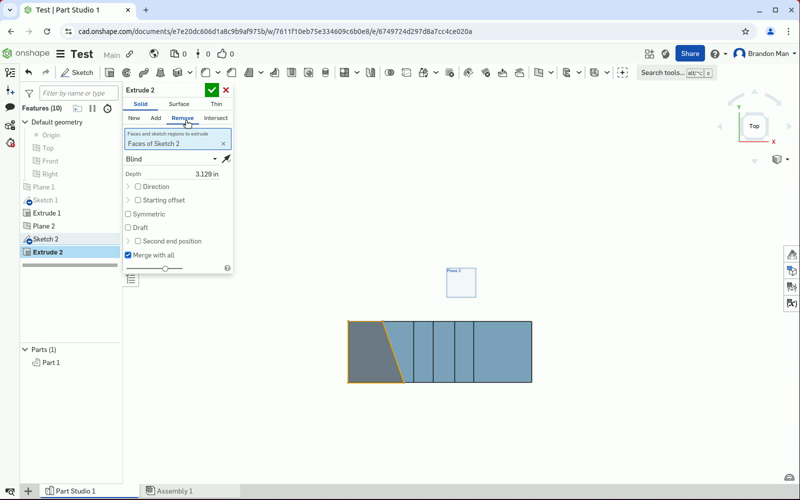
key(enter)
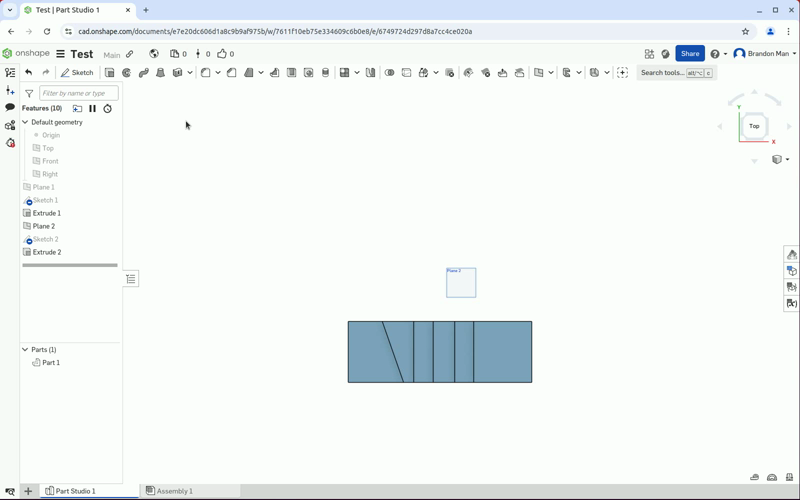
key(shift+h)
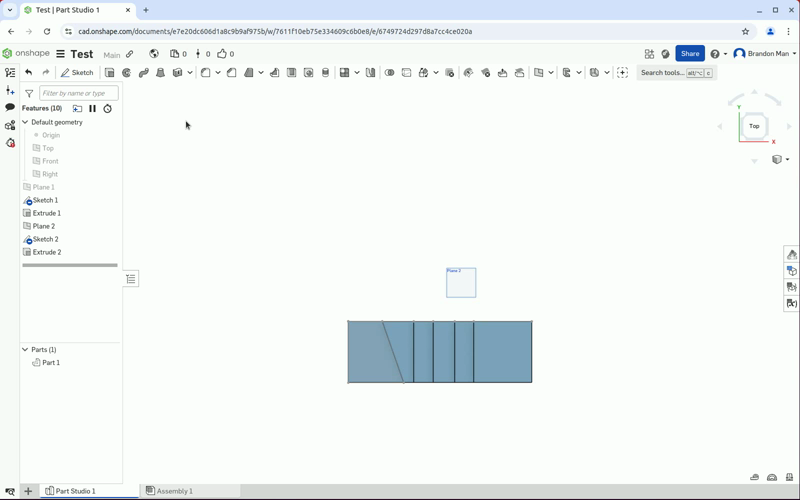
key(shift+h)
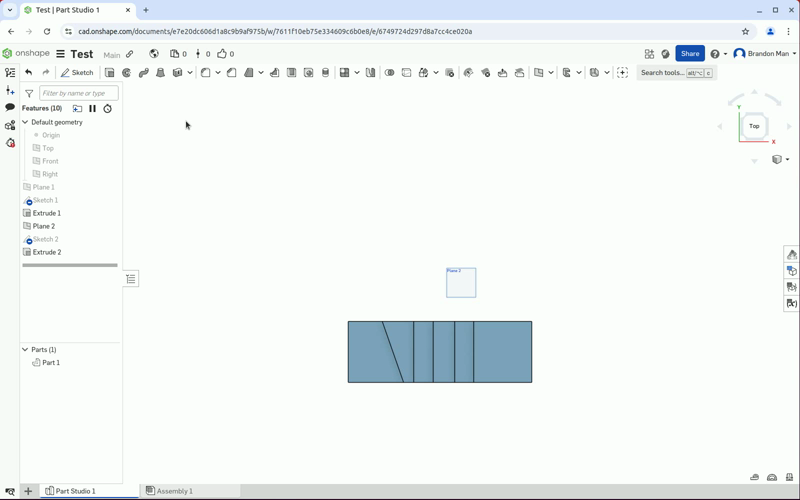
mouse_move(73, 189)
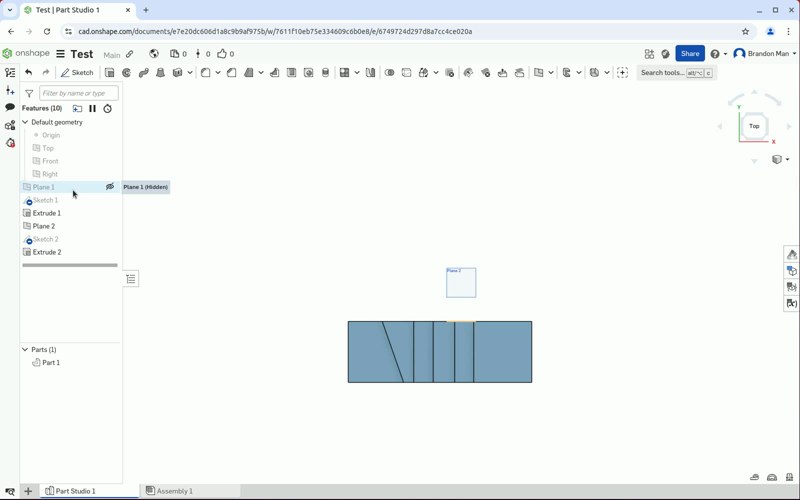
click(73, 189)
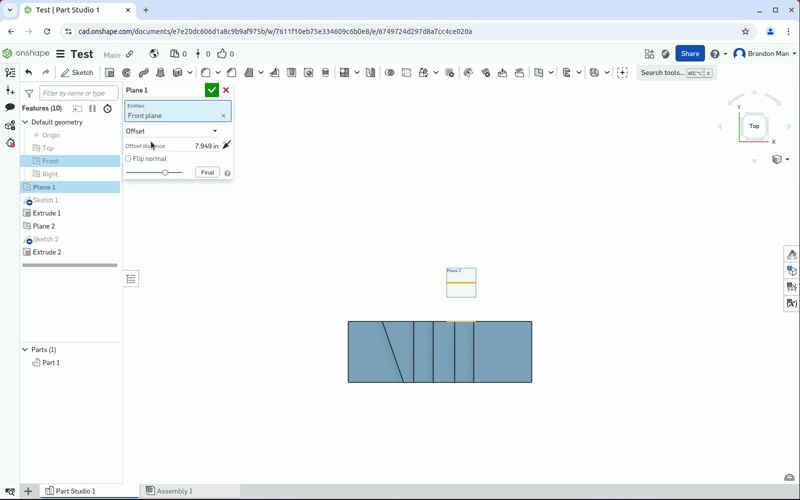
mouse_move(229, 92)
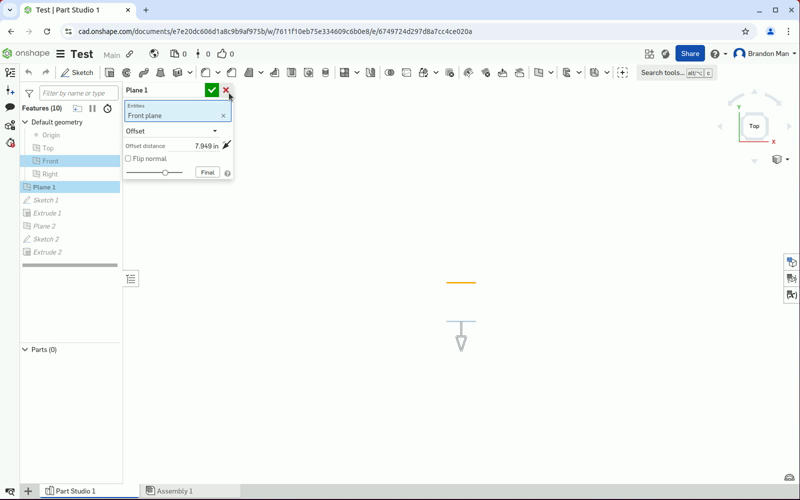
click(229, 92)
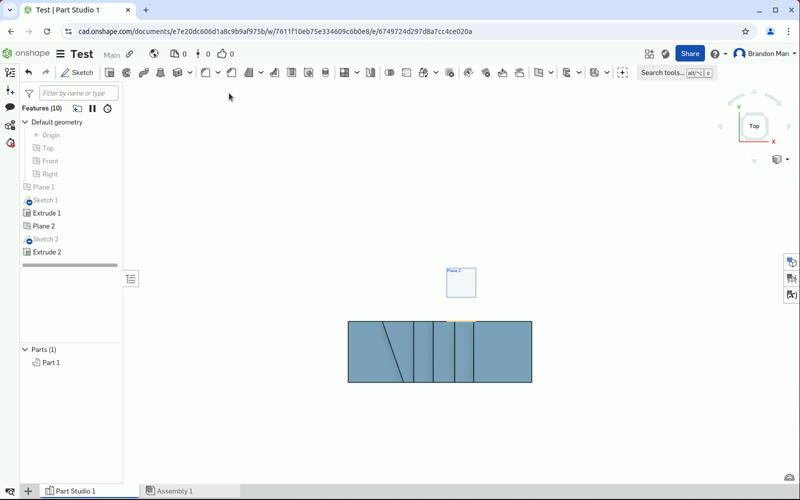
mouse_move(541, 75)
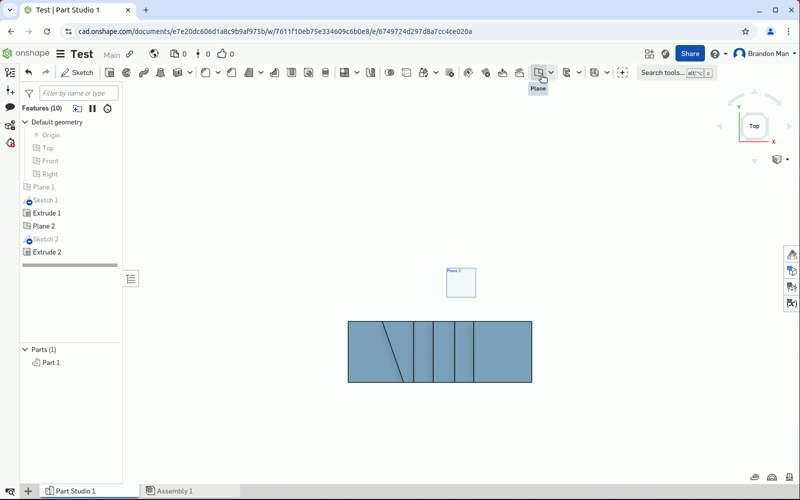
click(541, 75)
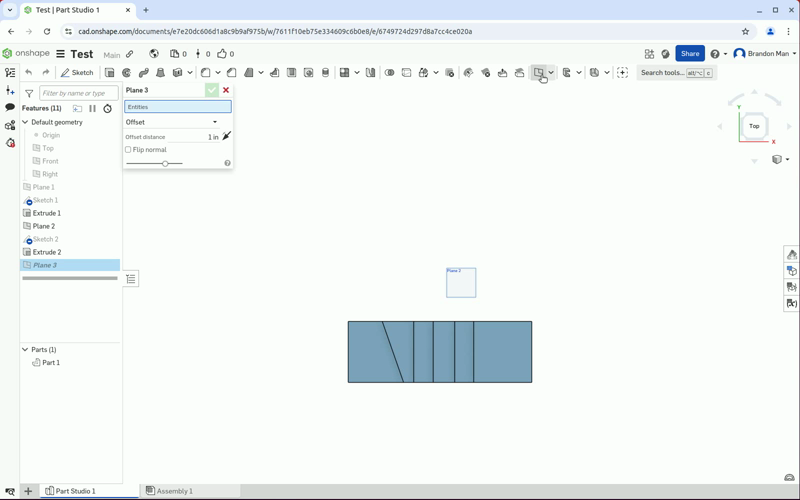
mouse_move(73, 150)
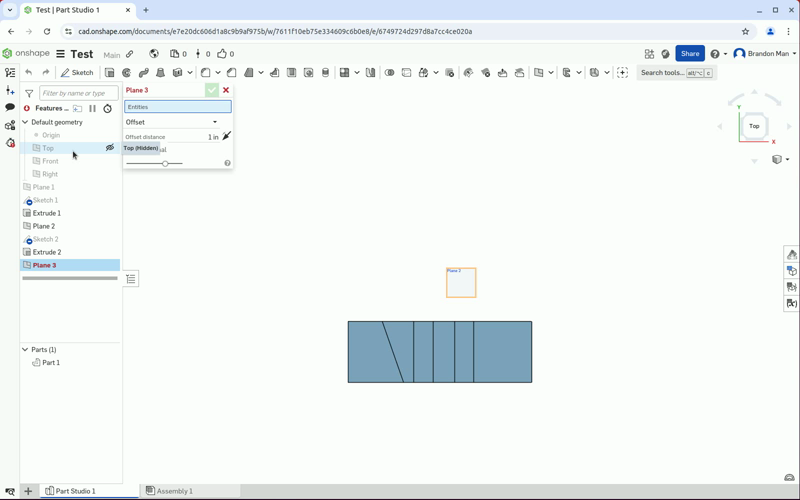
click(73, 150)
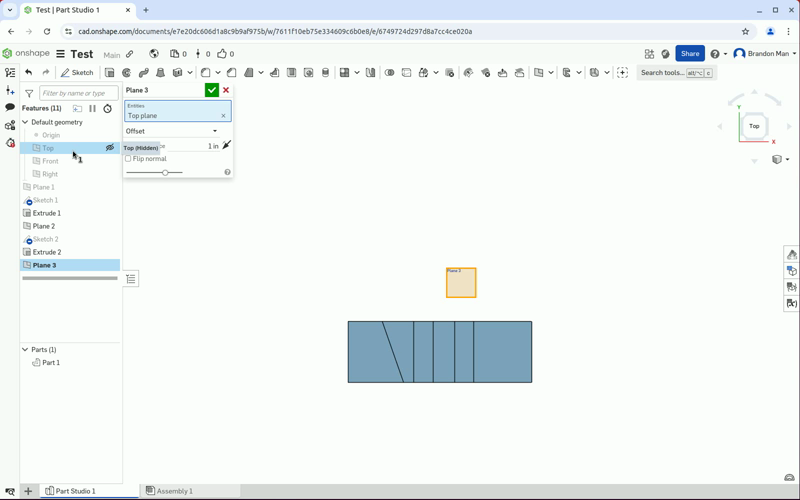
key(tab, 2)
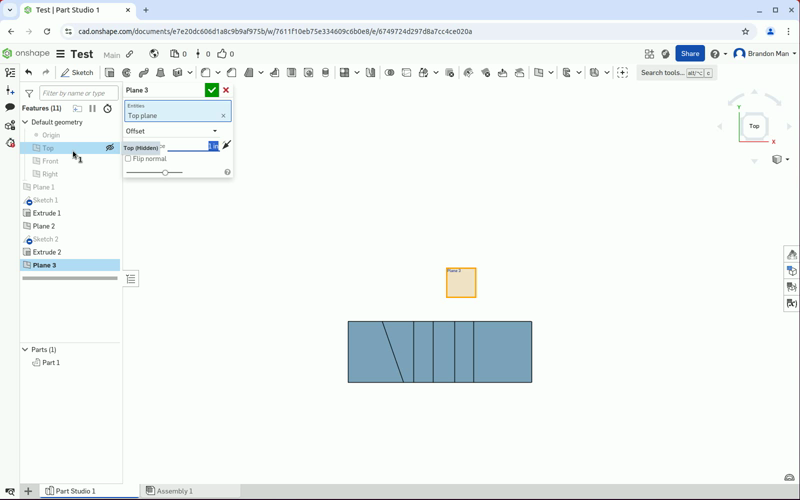
text(6.501)
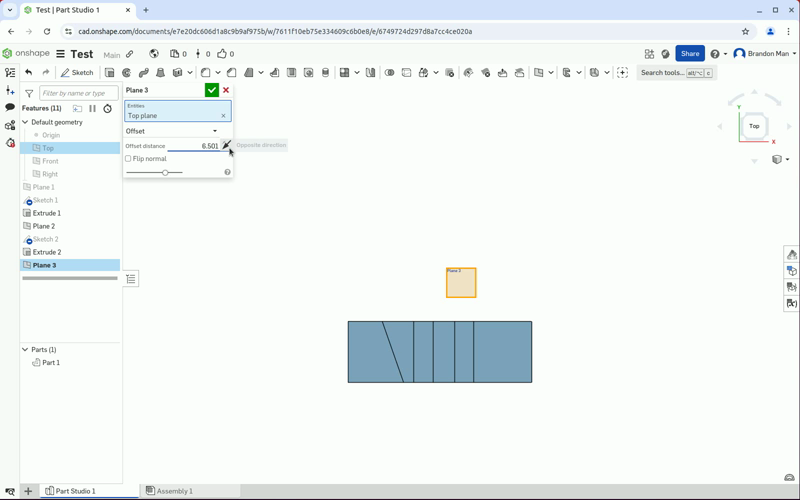
mouse_move(229, 147)
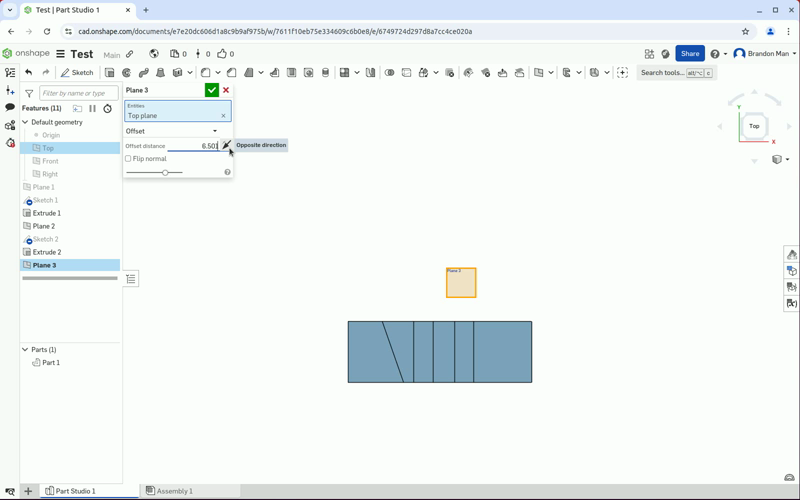
click(229, 147)
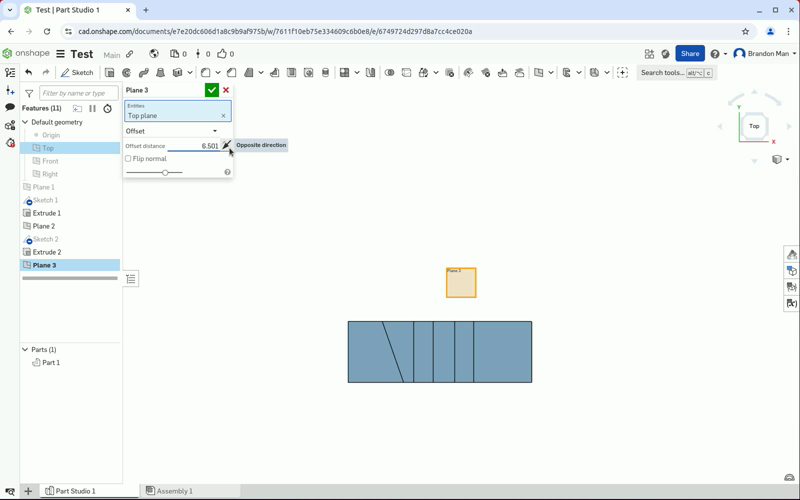
key(enter, 2)
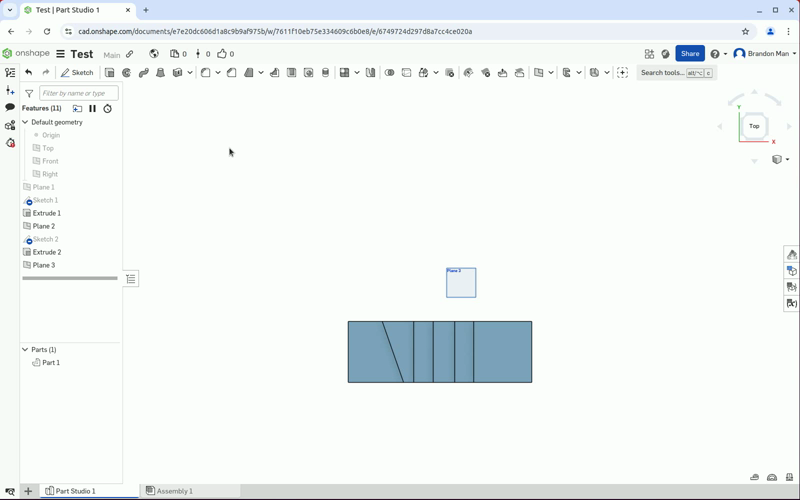
key(shift+s)
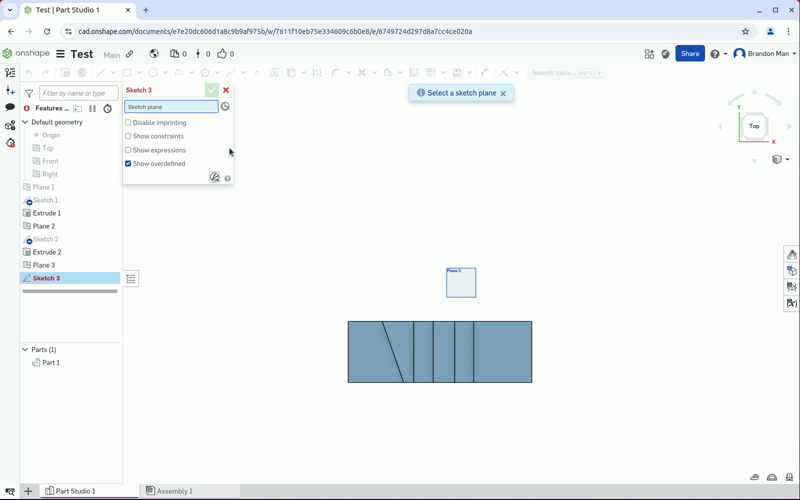
mouse_move(73, 267)
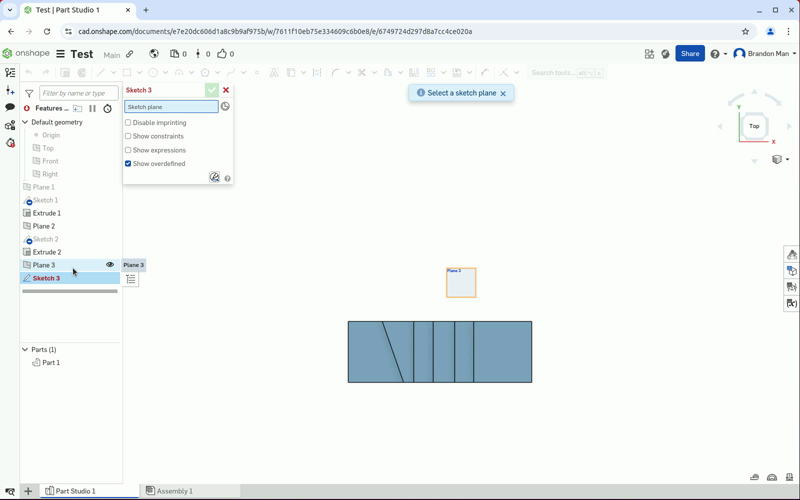
click(73, 267)
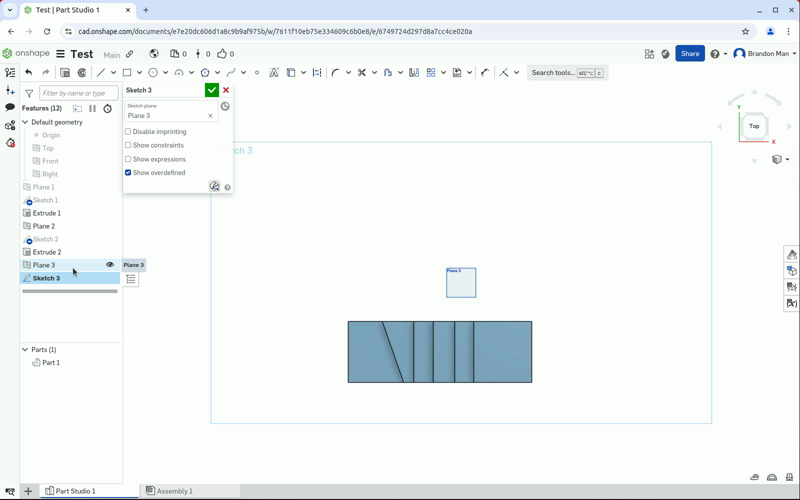
mouse_move(73, 352)
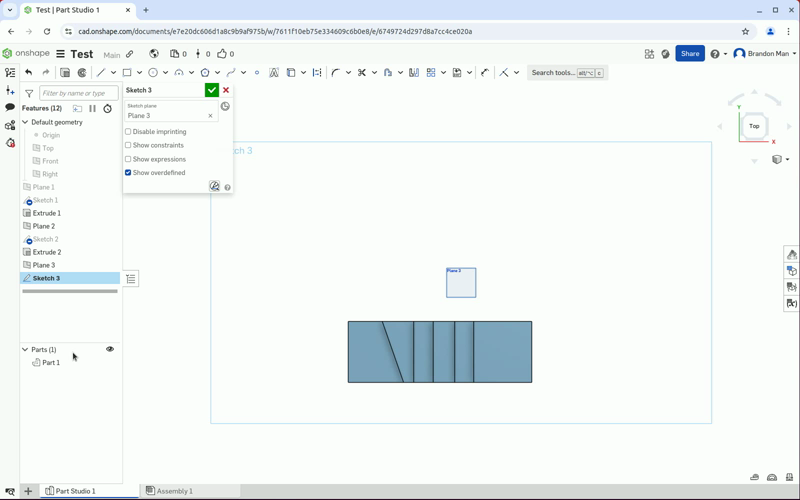
key(y)
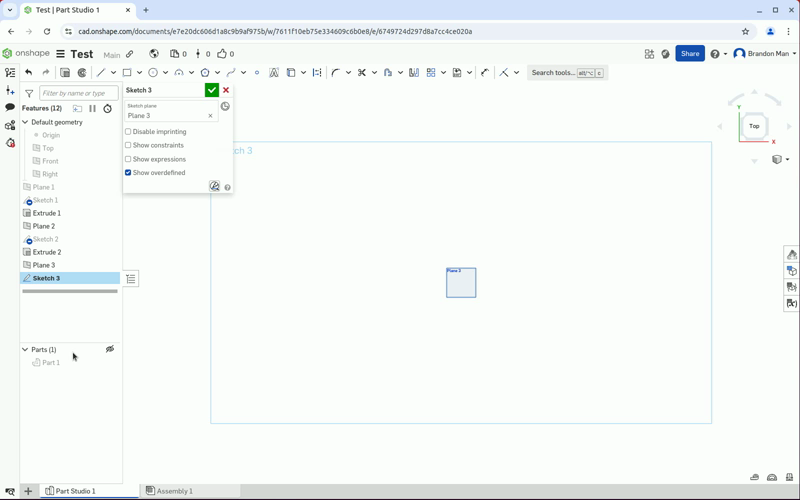
key(l)
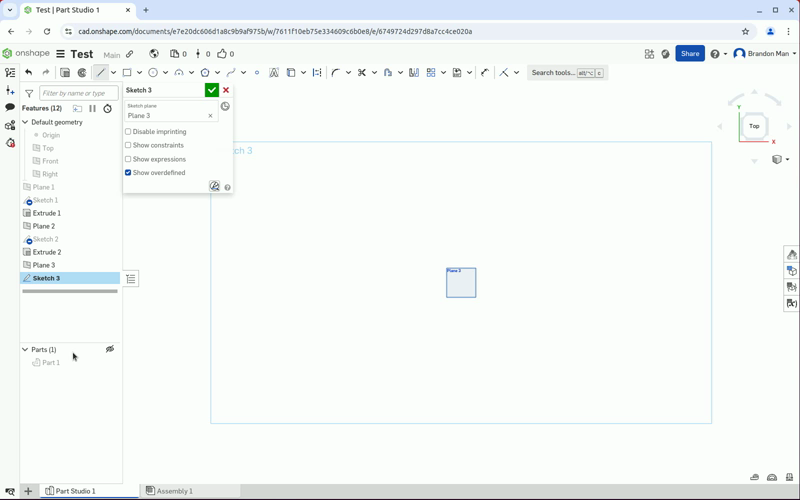
key_down(shift)
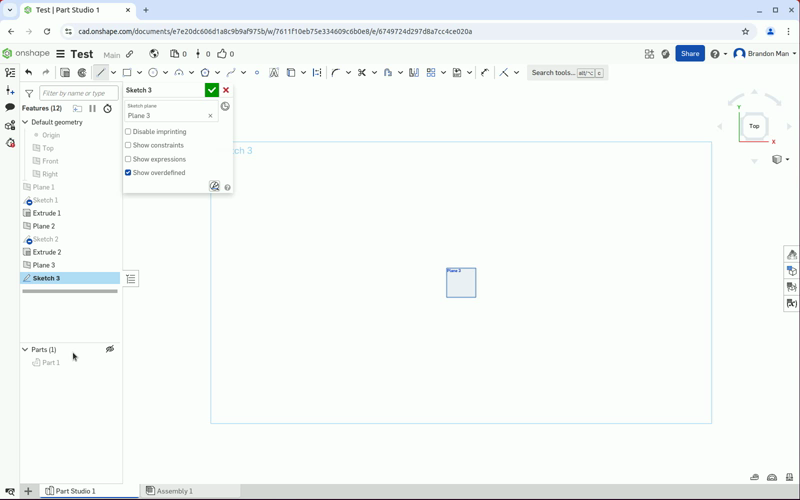
mouse_move(348, 382)
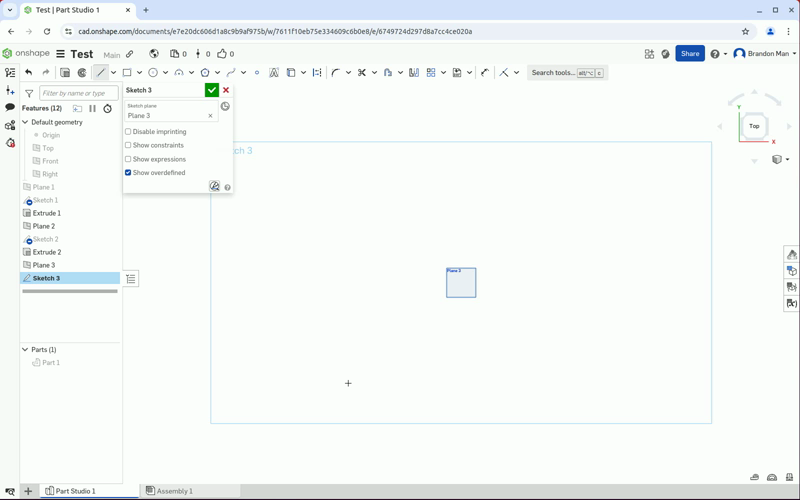
click(348, 382)
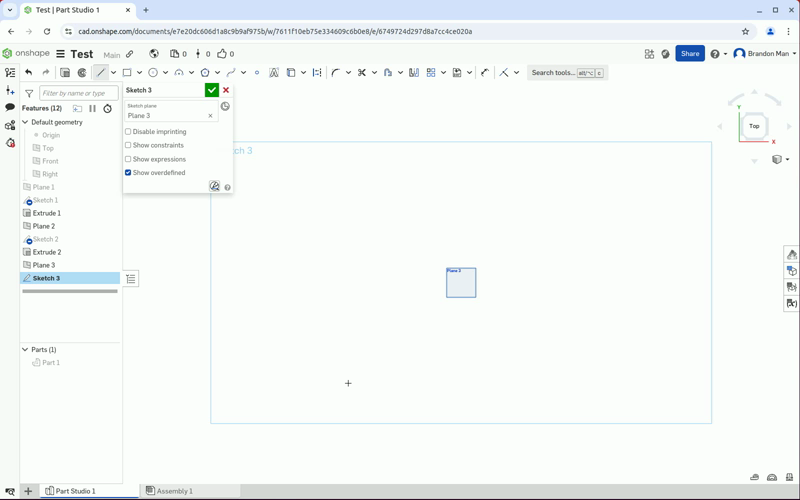
key_up(shift)
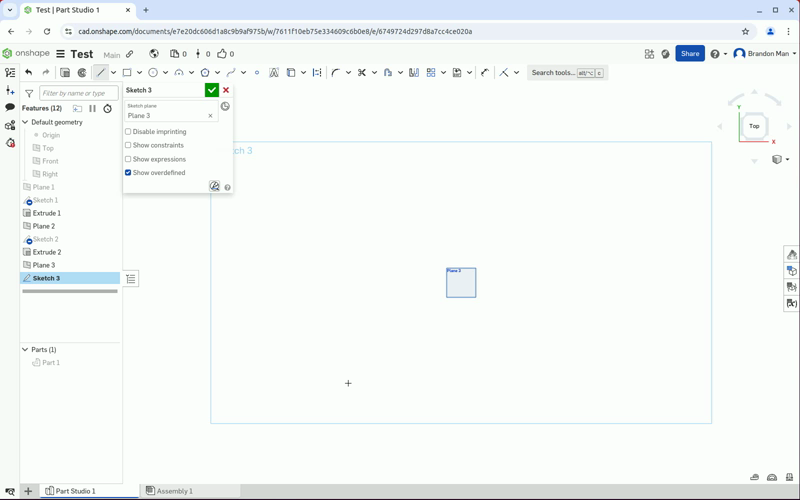
key_down(shift)
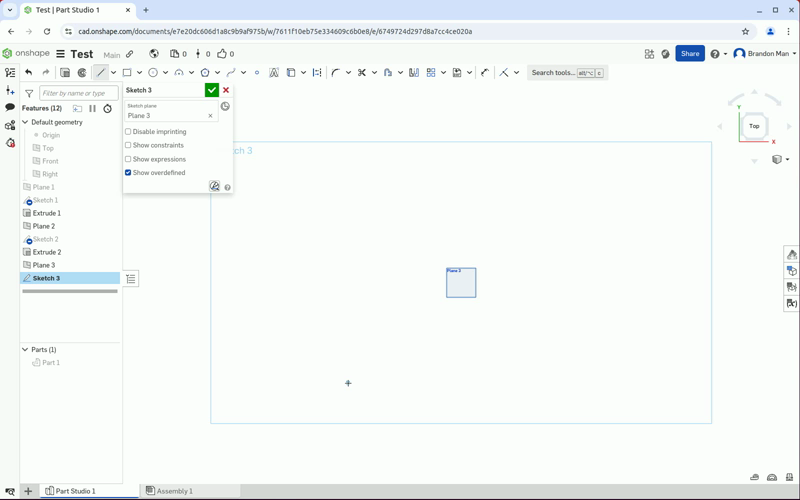
mouse_move(378, 382)
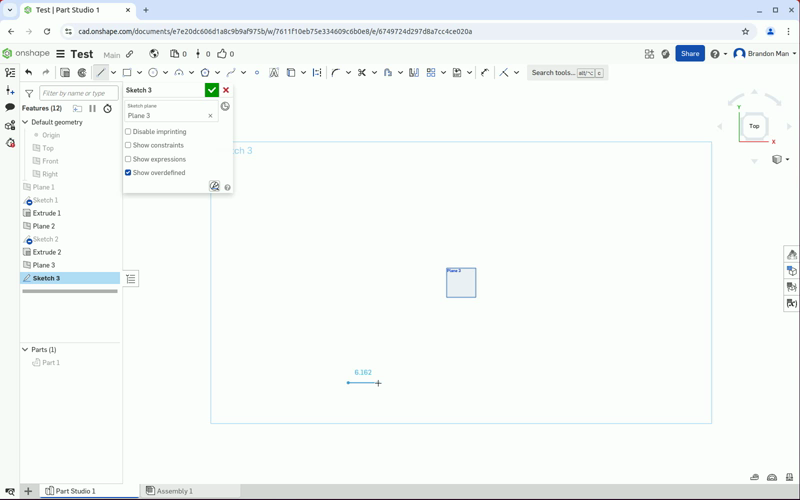
mouse_move(404, 382)
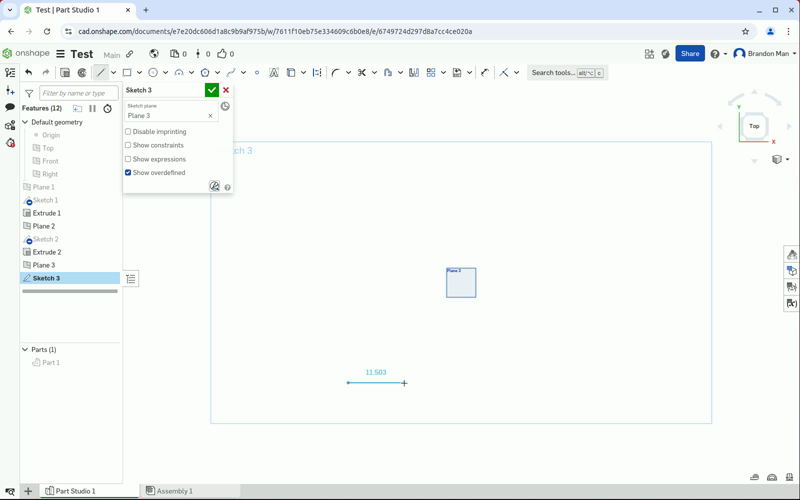
click(404, 382)
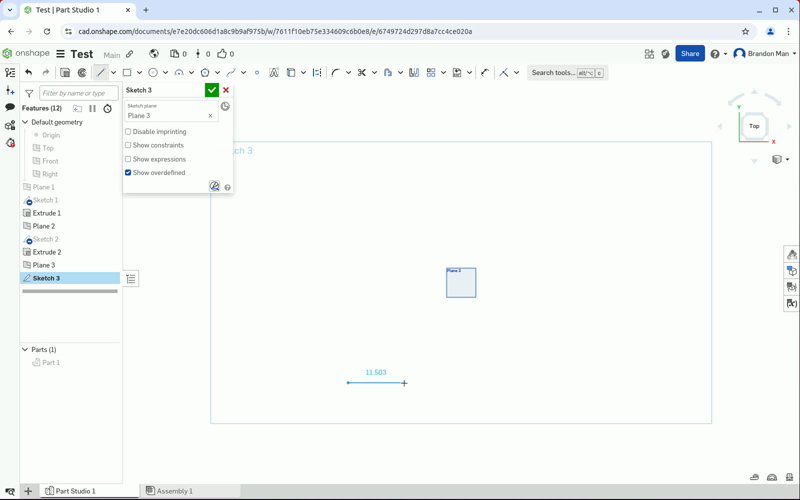
key_up(shift)
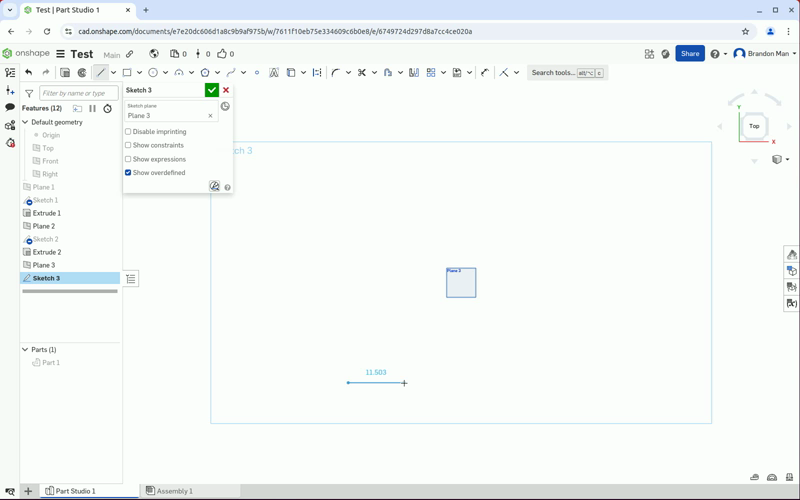
key_down(shift)
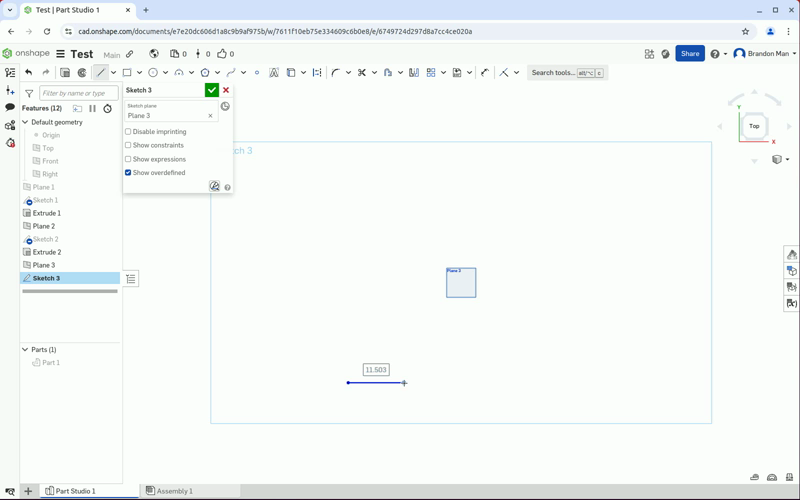
mouse_move(348, 345)
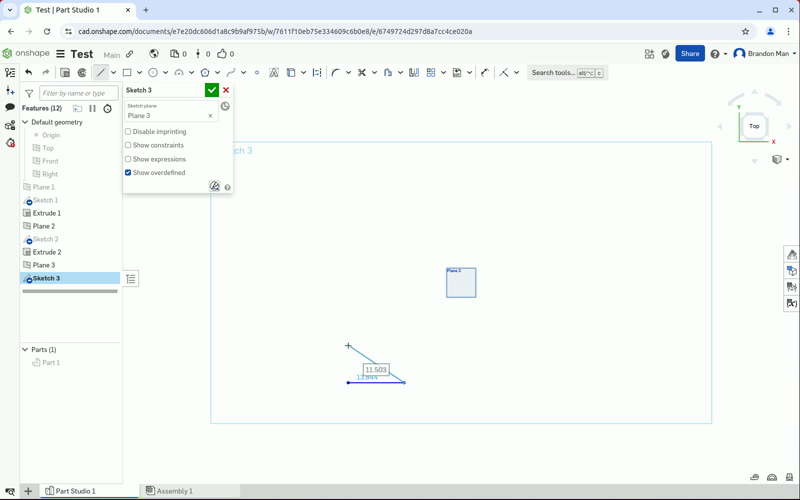
click(348, 345)
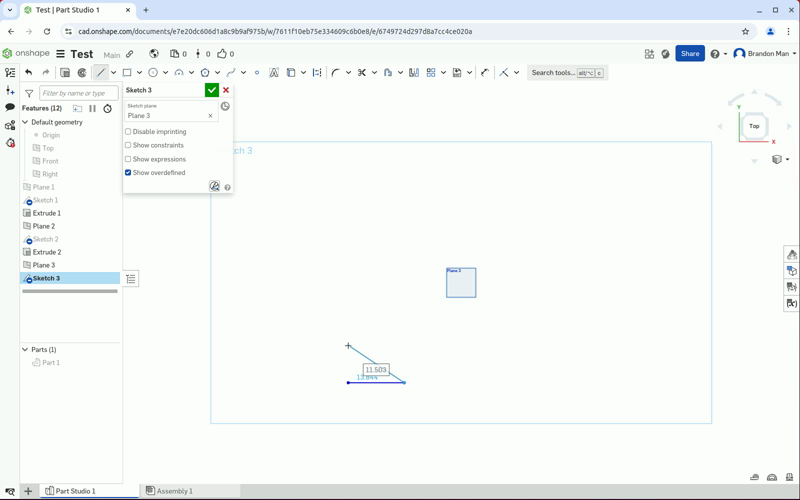
key_up(shift)
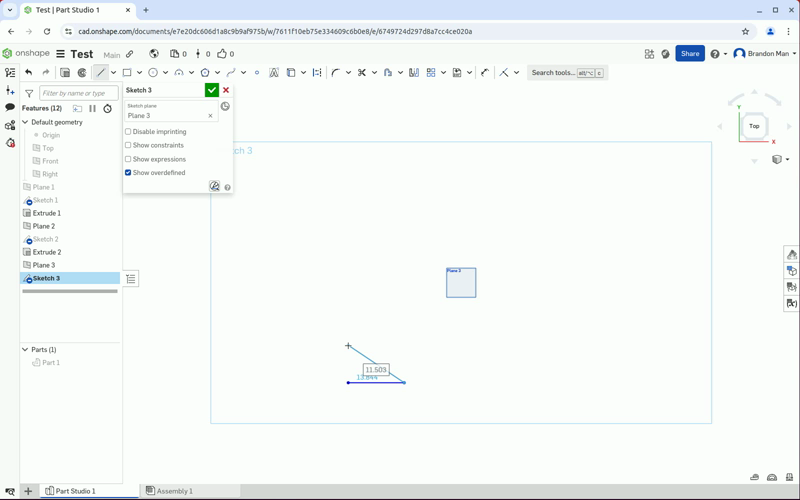
mouse_move(378, 345)
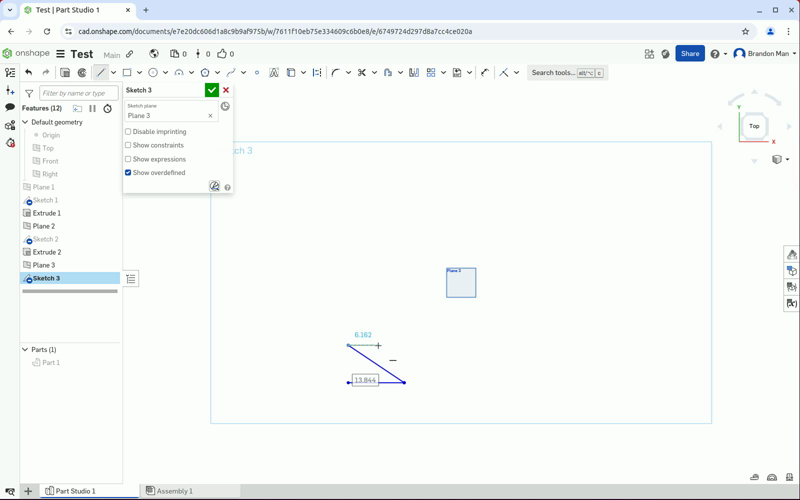
key_down(shift)
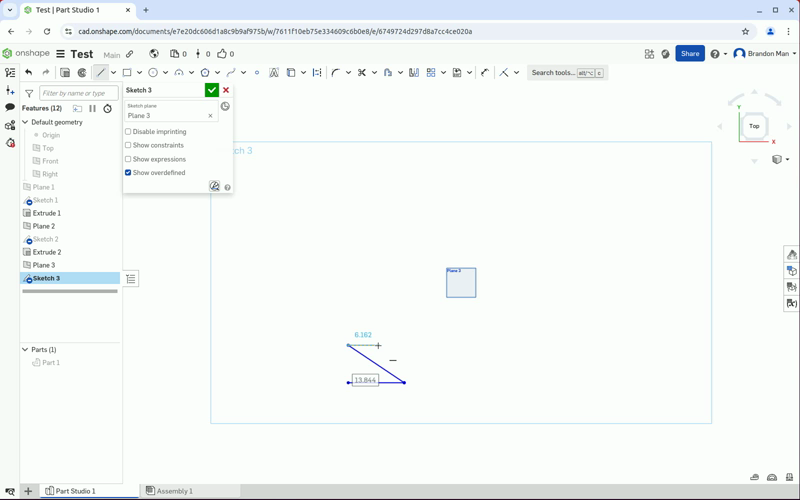
mouse_move(348, 382)
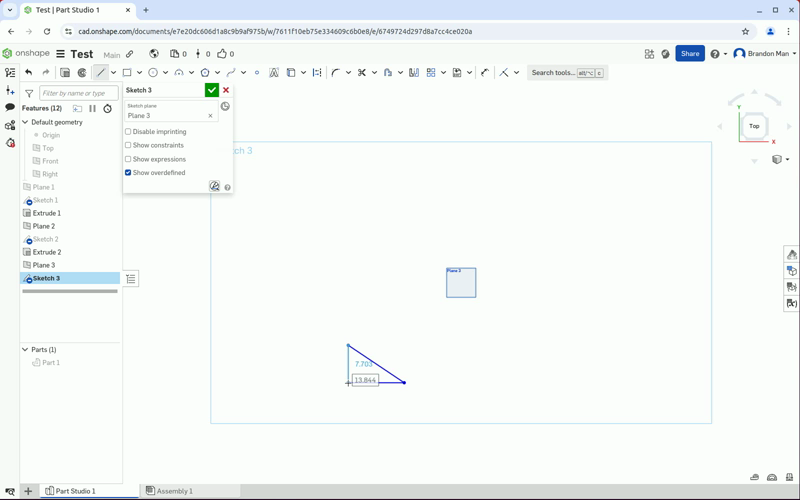
key_up(shift)
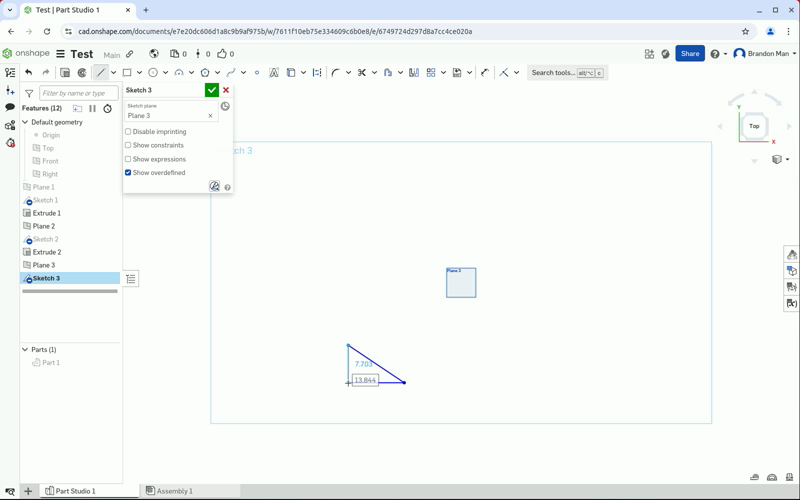
click(348, 382)
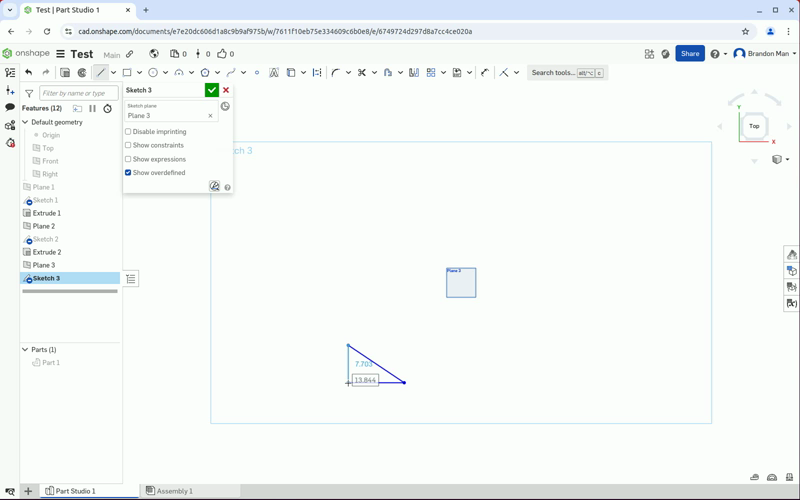
key(esc)
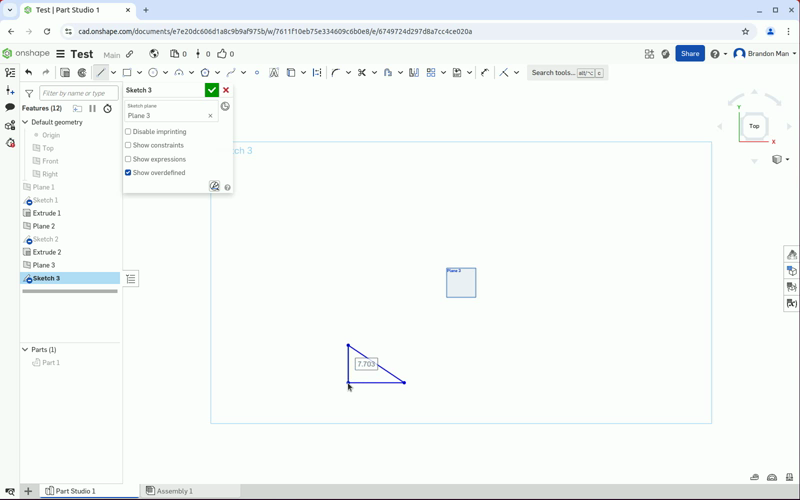
mouse_move(375, 367)
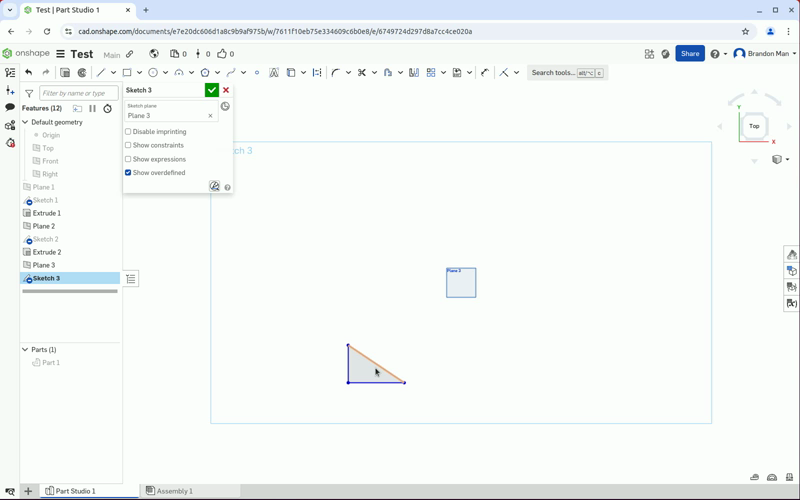
scroll(6)
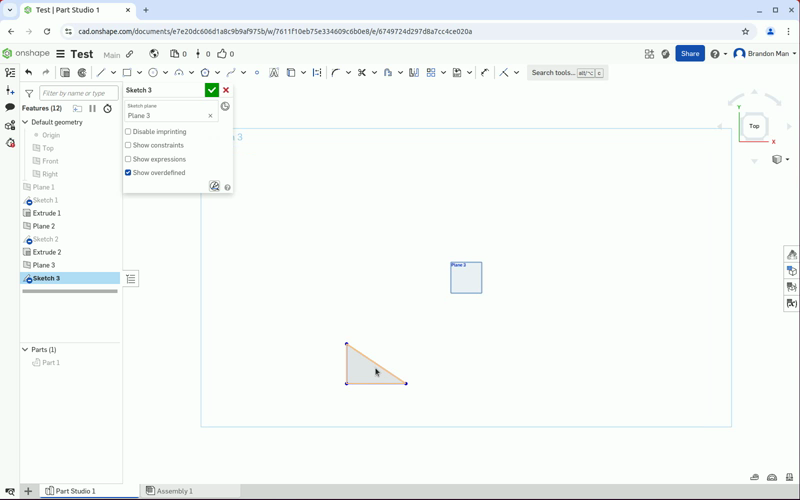
scroll(6)
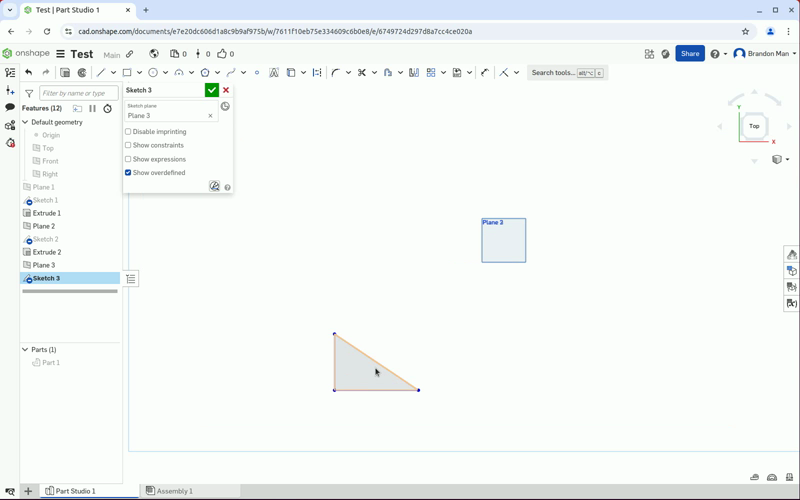
scroll(6)
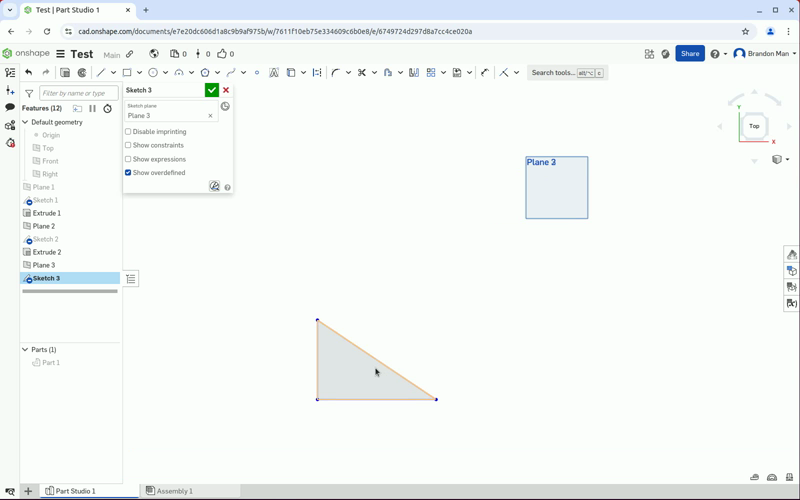
scroll(6)
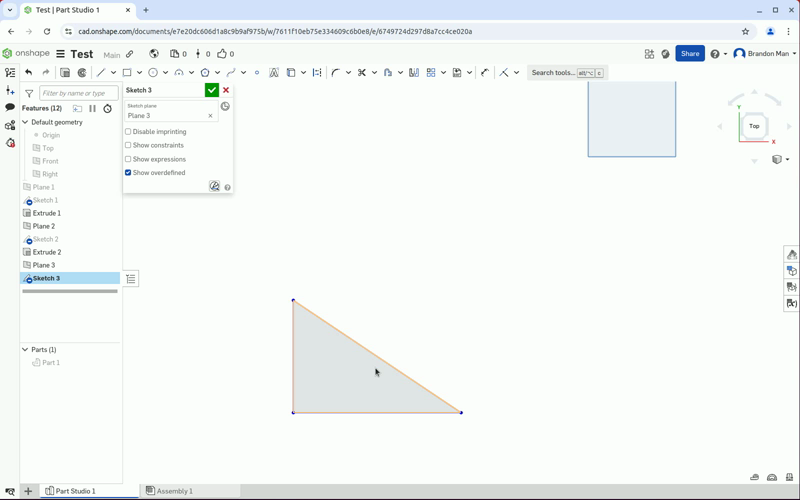
scroll(6)
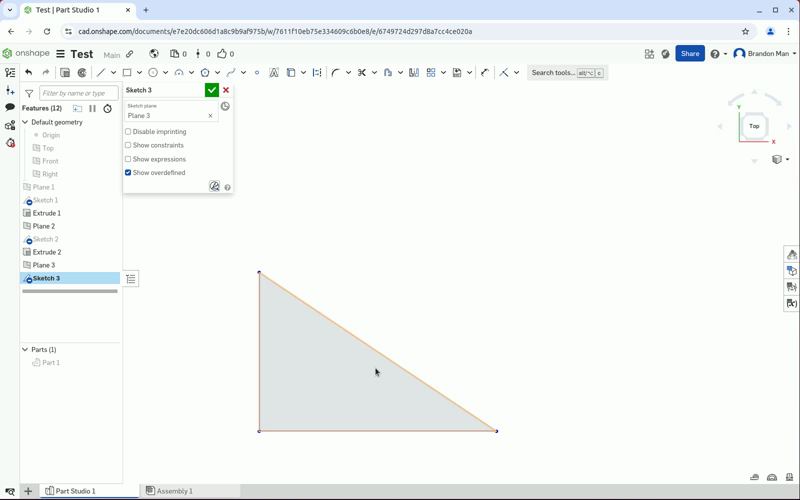
scroll(6)
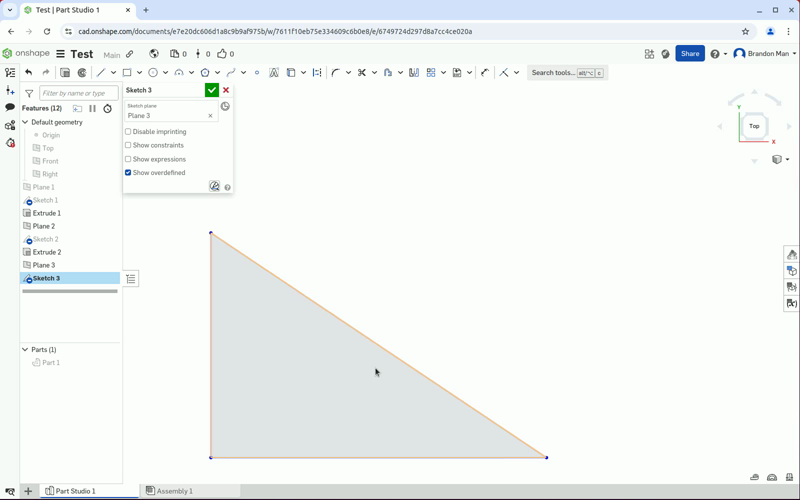
scroll(6)
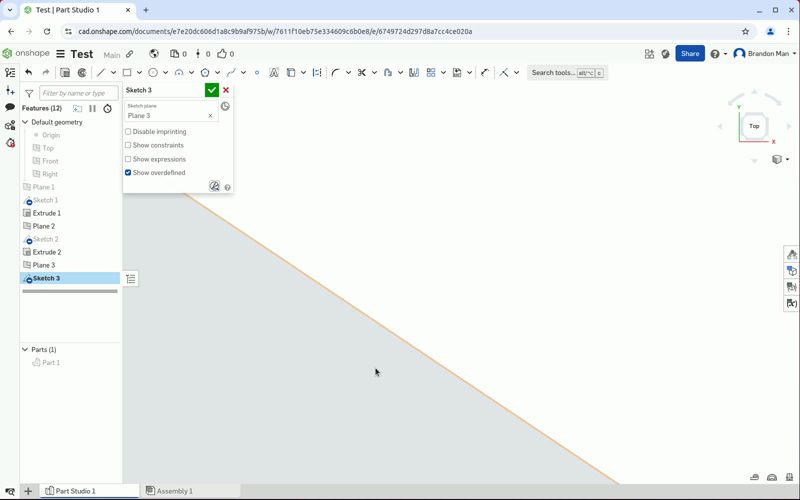
click(375, 367)
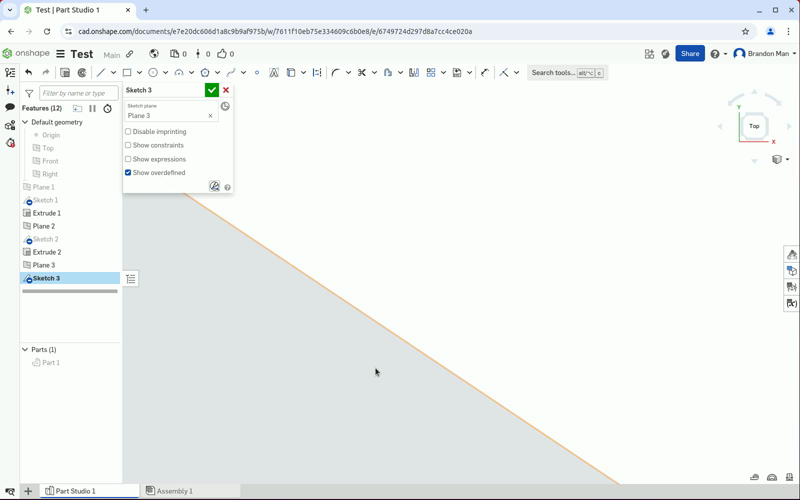
scroll(-6)
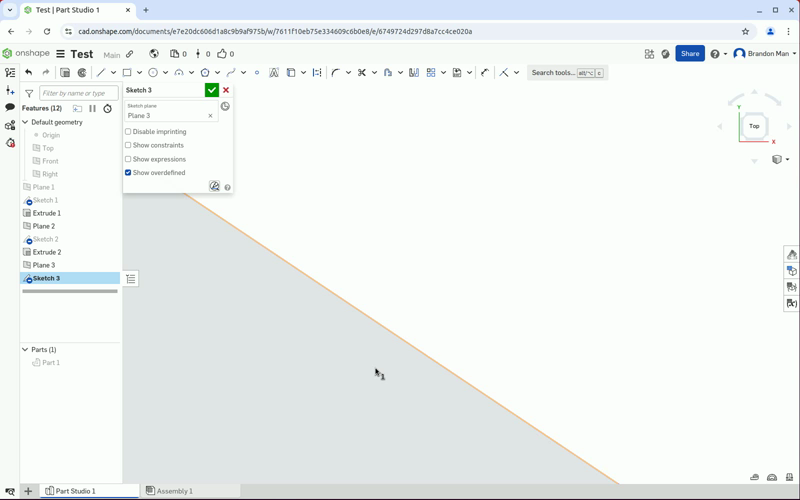
scroll(-6)
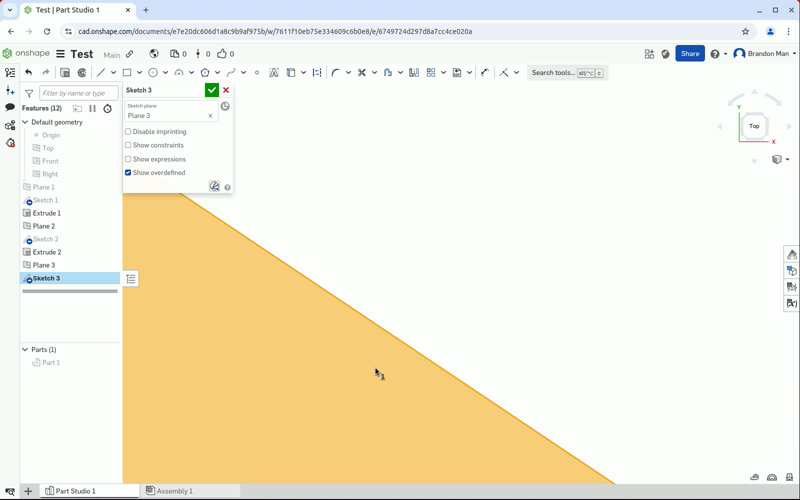
scroll(-6)
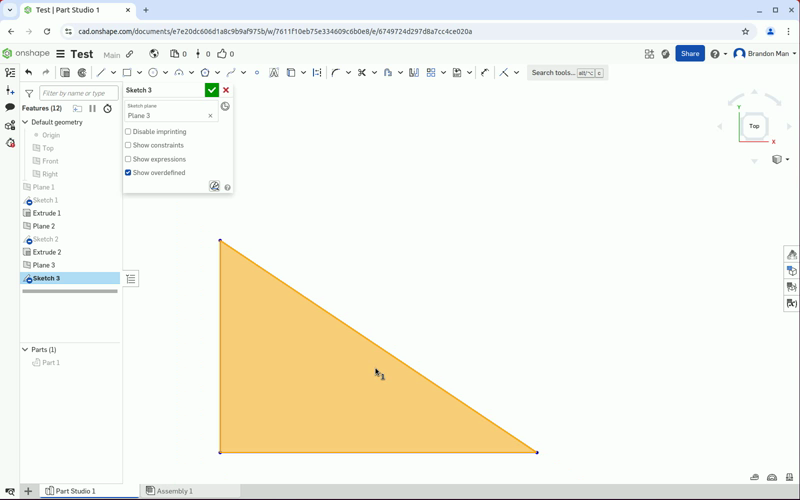
scroll(-6)
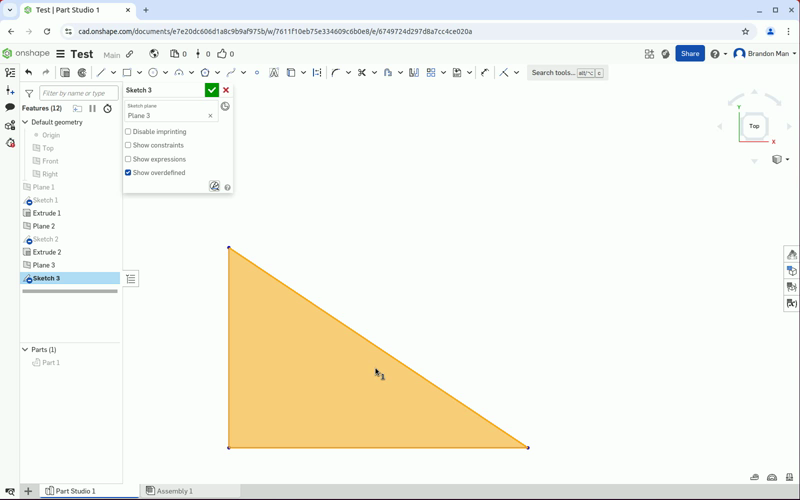
scroll(-6)
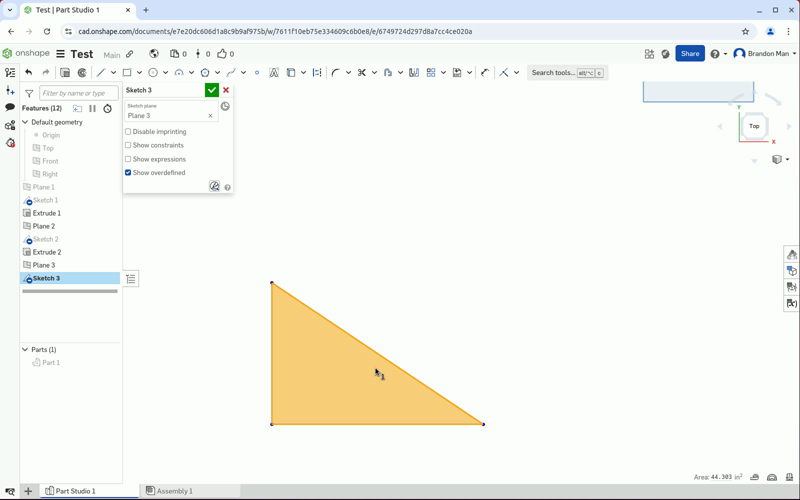
scroll(-6)
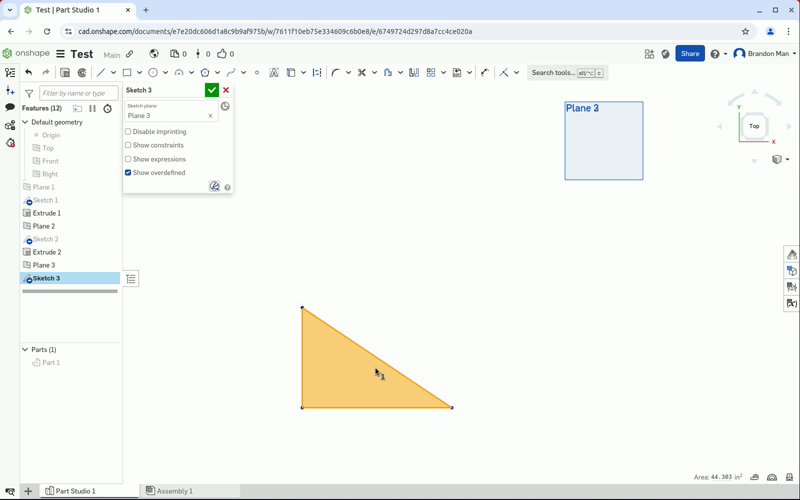
scroll(-6)
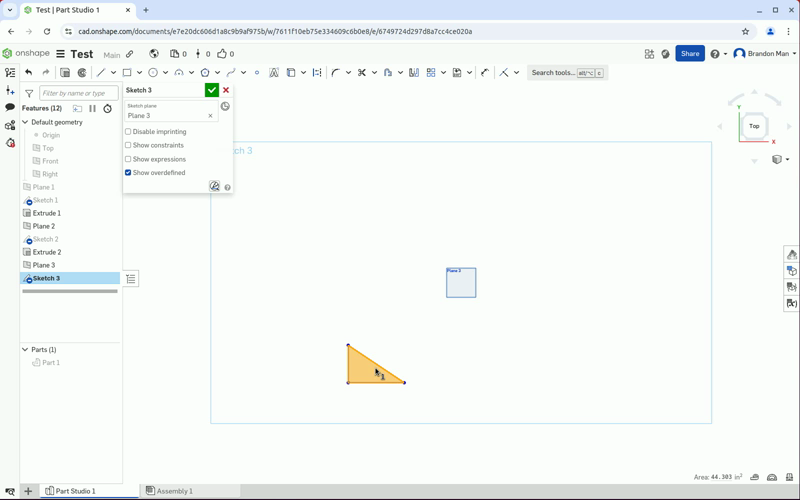
mouse_move(73, 352)
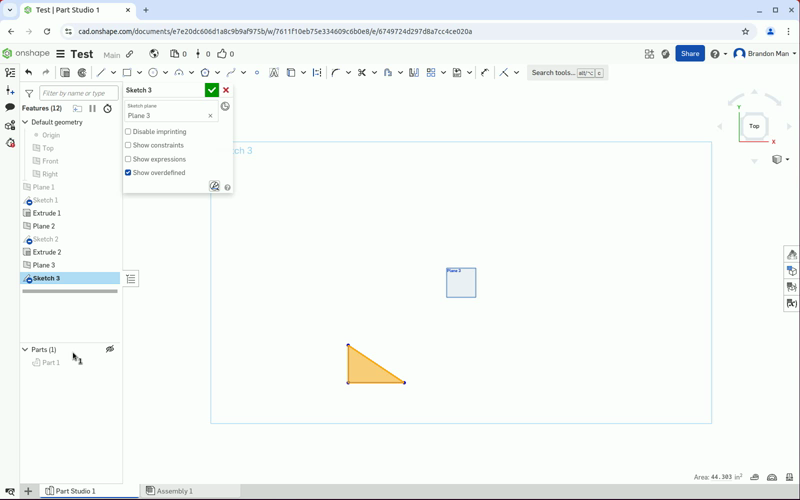
key(shift+y)
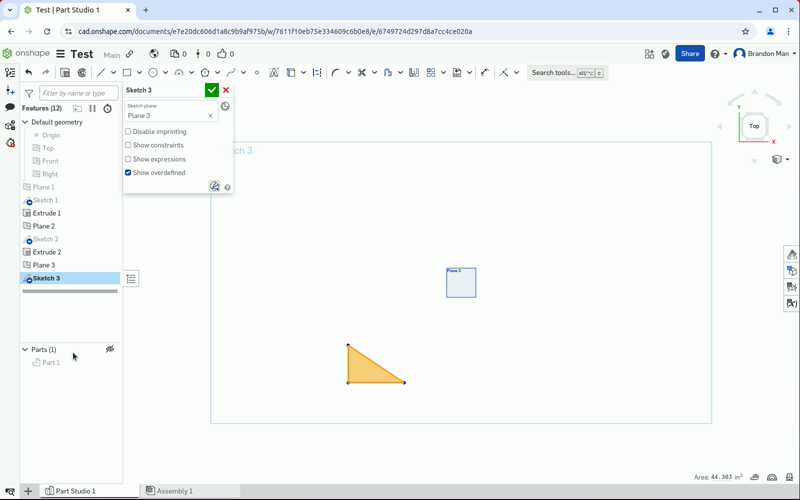
key(shift+e)
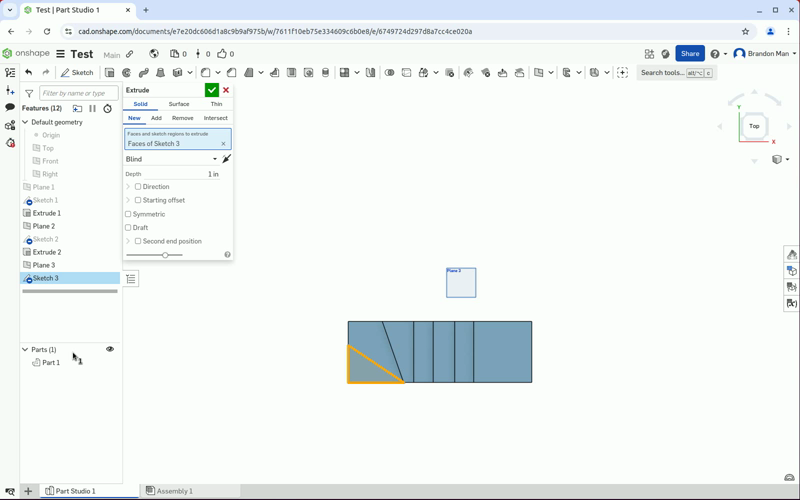
mouse_move(143, 106)
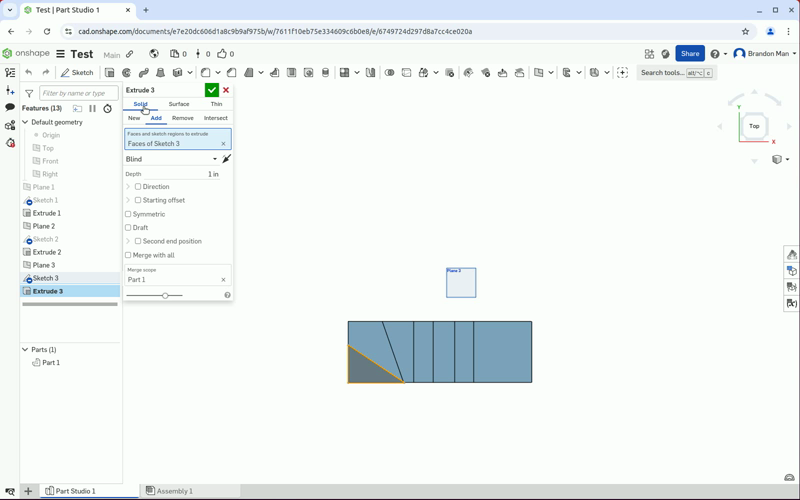
click(143, 106)
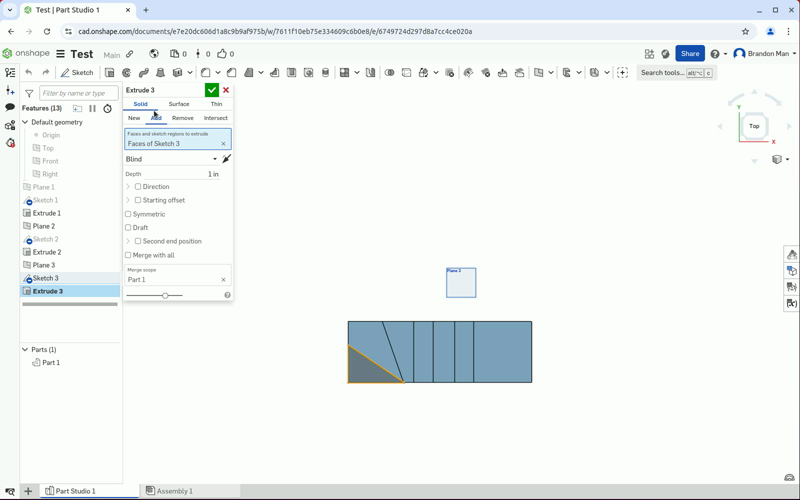
mouse_move(186, 120)
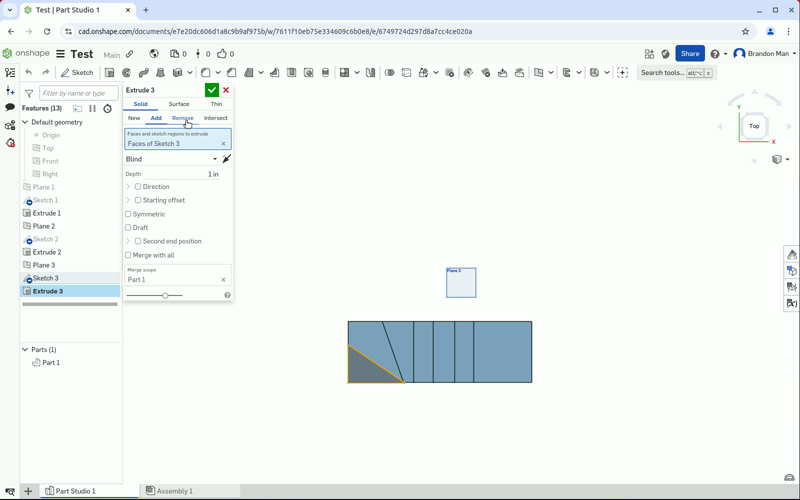
click(186, 120)
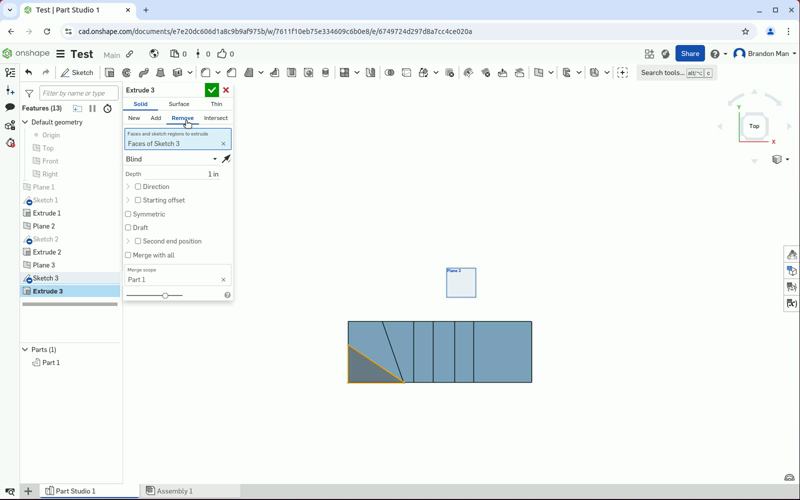
key(tab, 4)
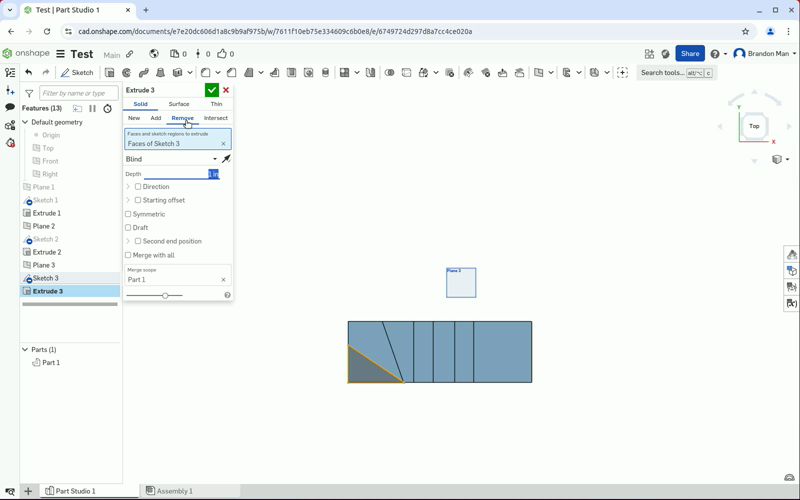
text(3.129)
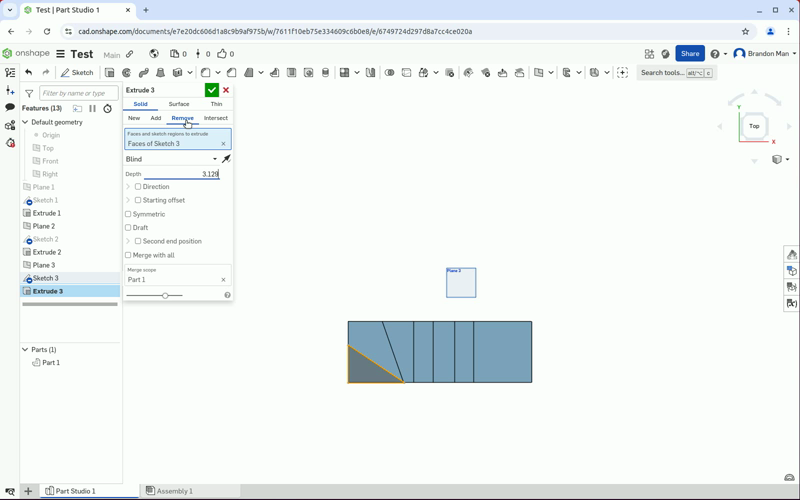
key(tab, 6)
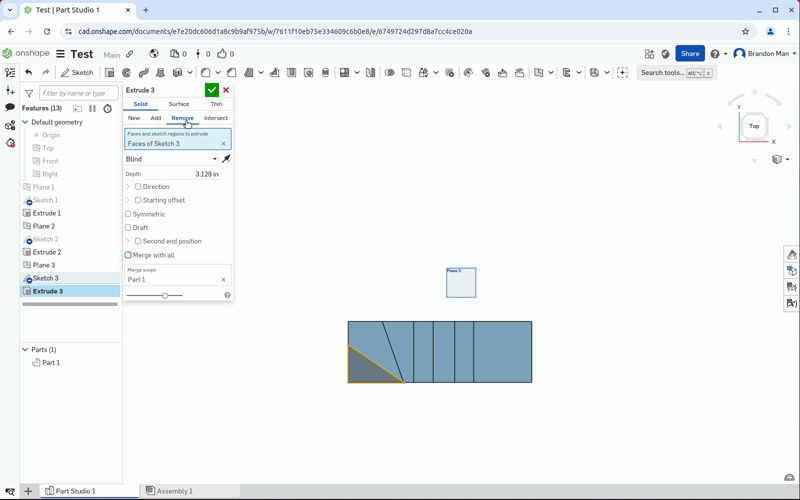
key(space)
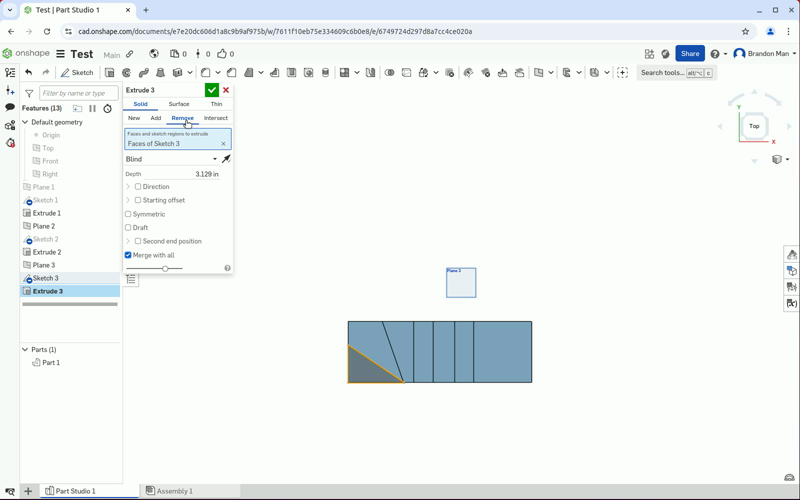
key(enter)
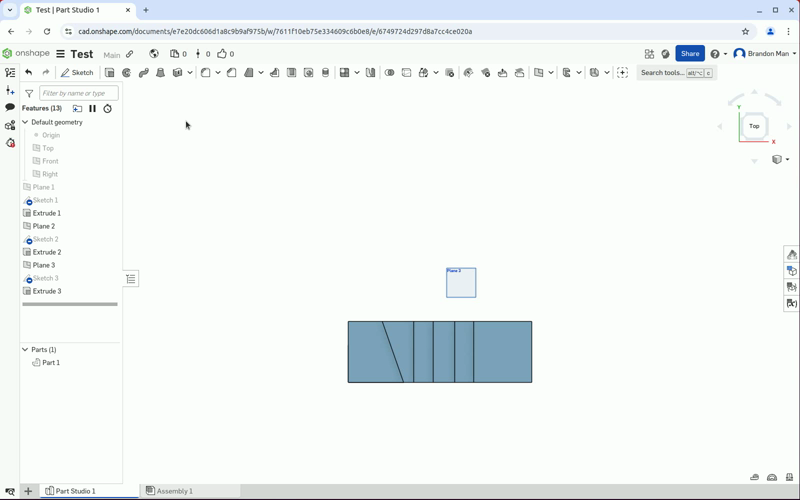
key(shift+h)
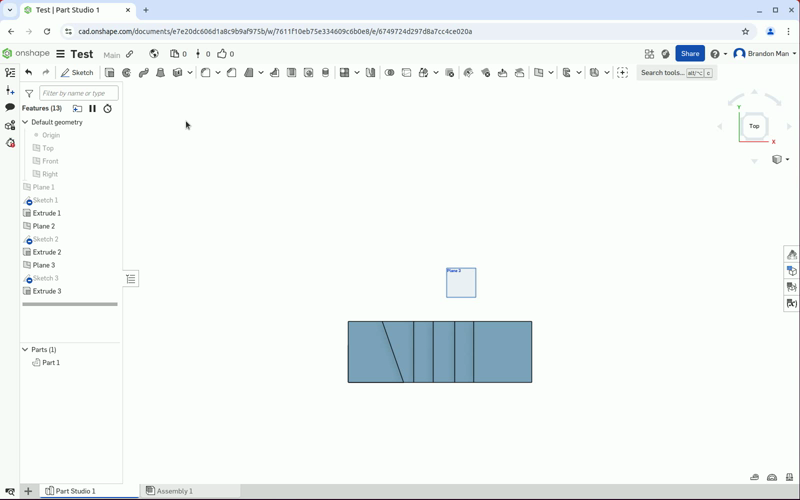
key(shift+h)
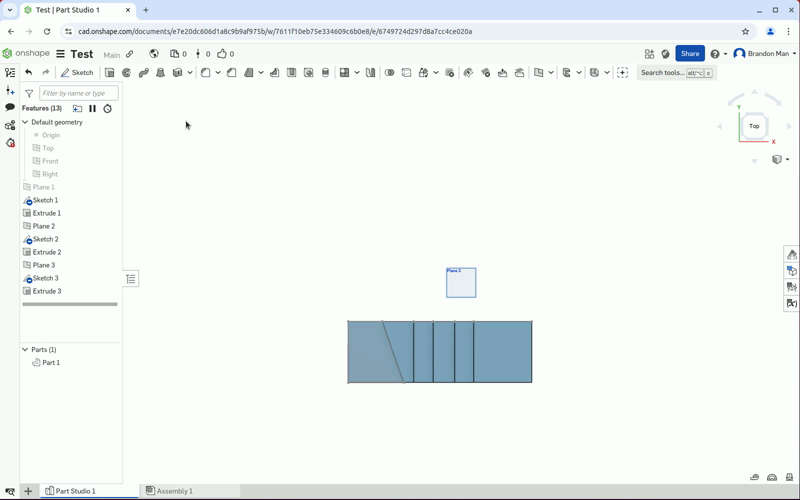
key(shift+7)
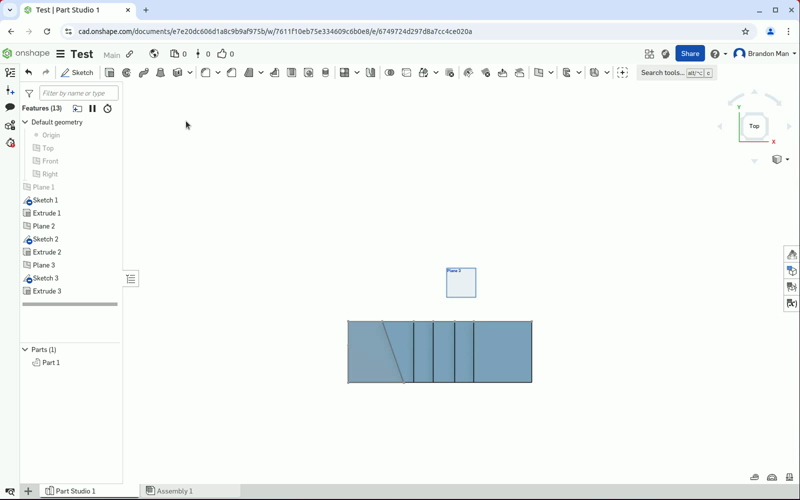
key(up, 3)
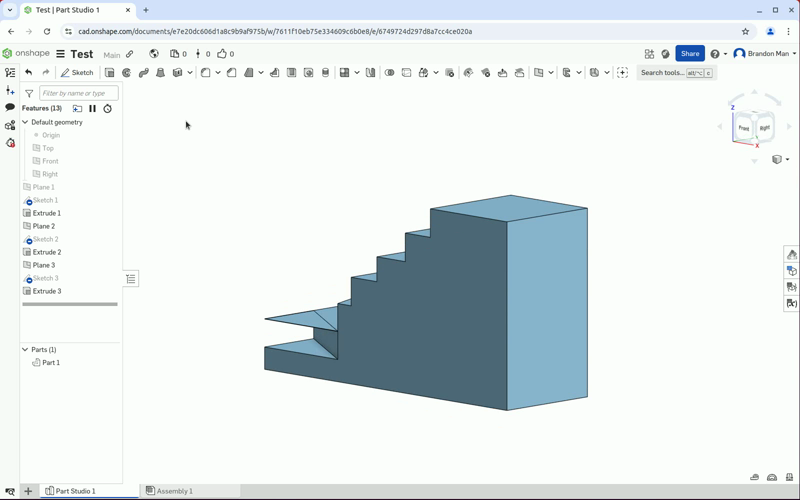
key(left, 3)
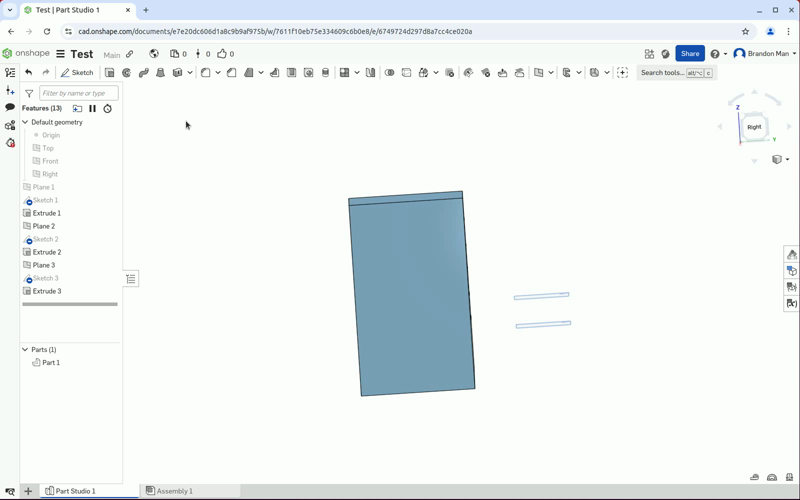
key(right, 3)
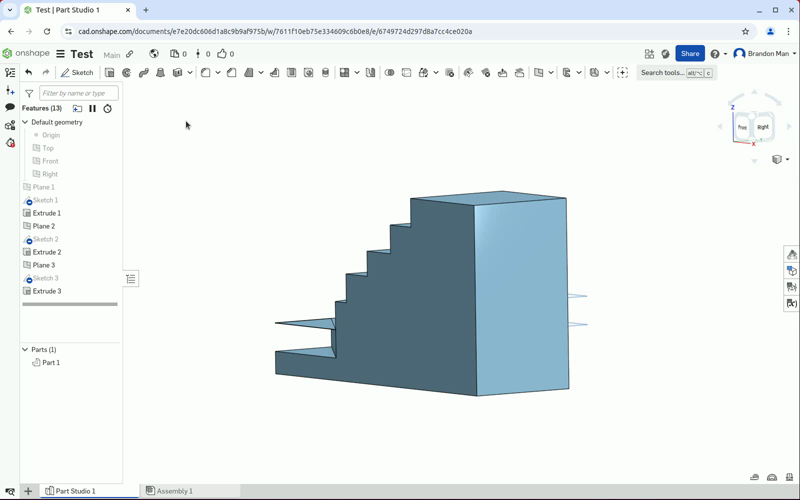
key(down, 3)
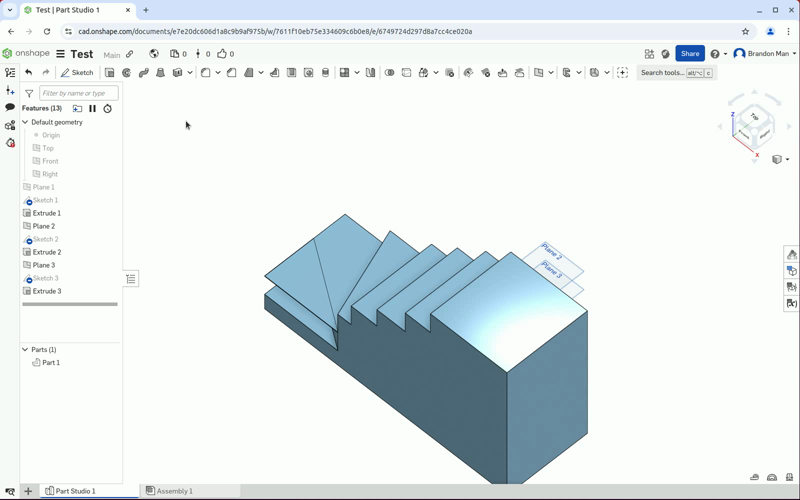
mouse_move(73, 189)
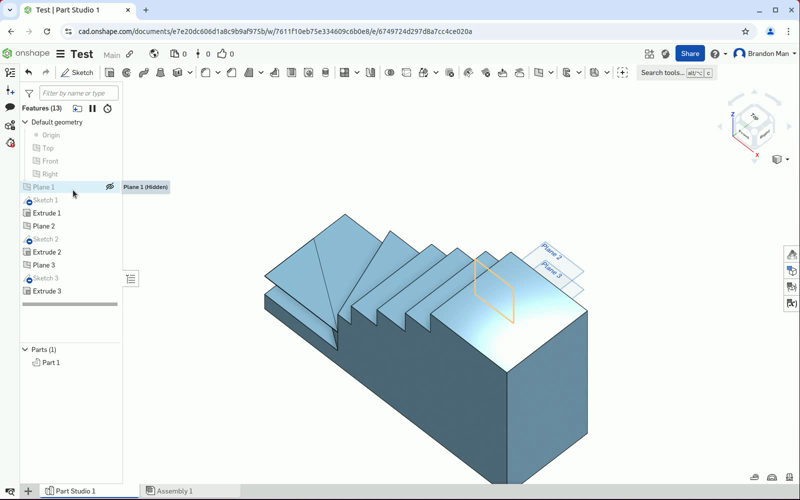
click(73, 189)